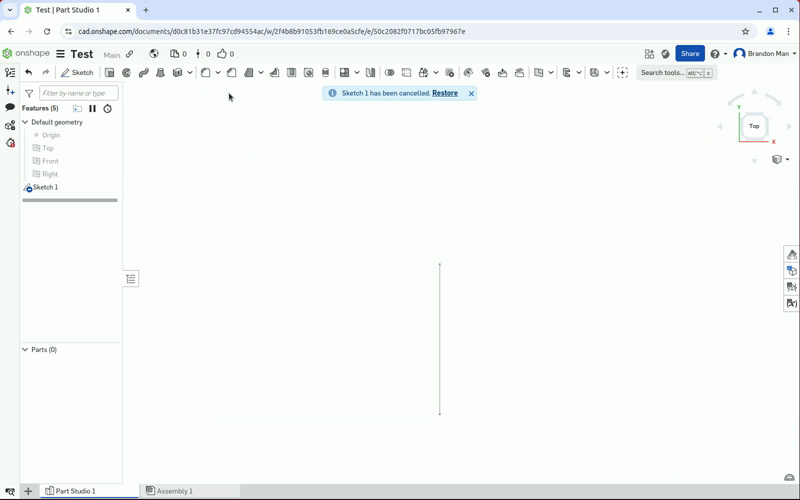
key(shift+h)
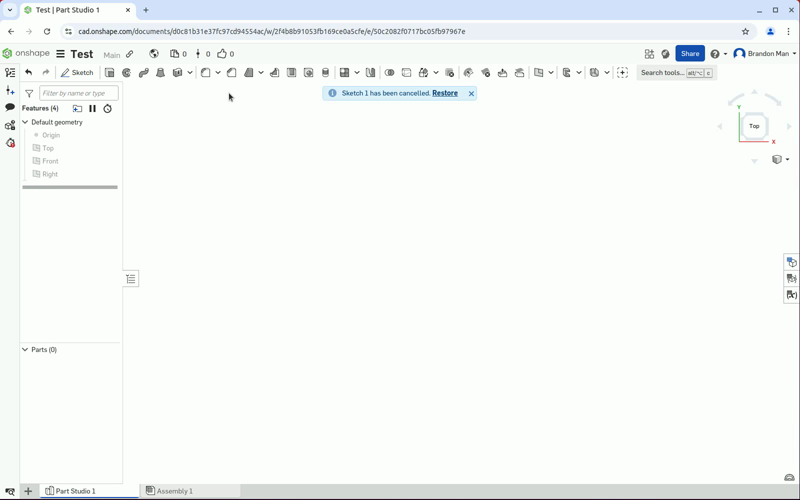
mouse_move(73, 352)
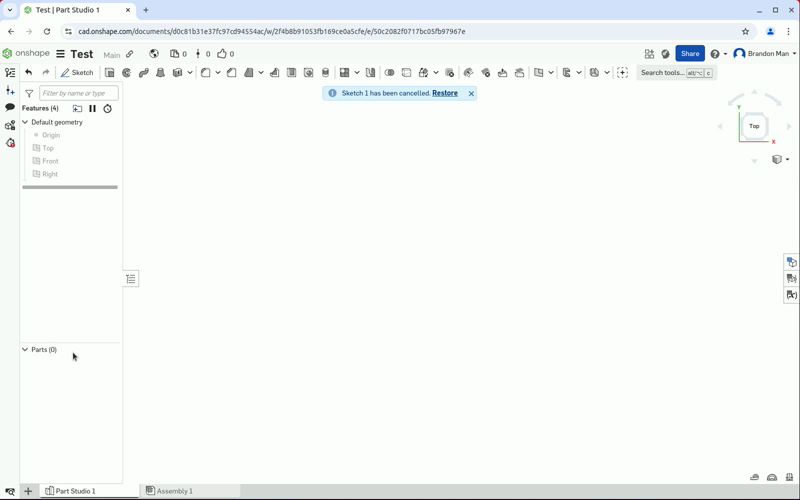
key(y)
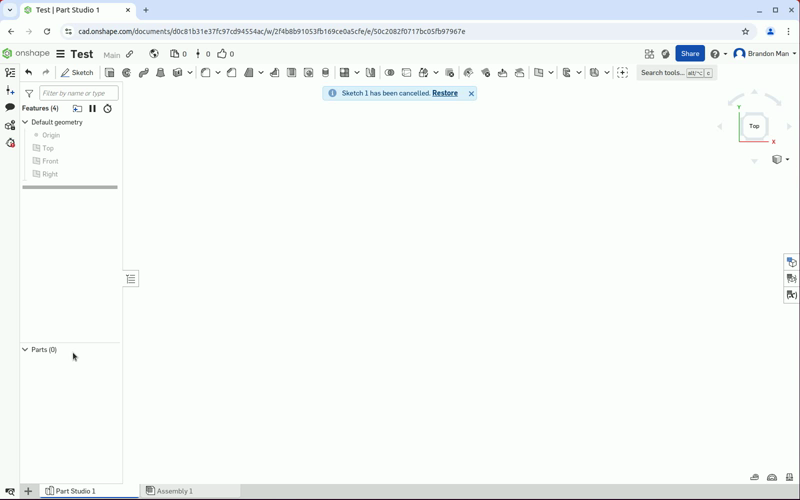
key(shift+p)
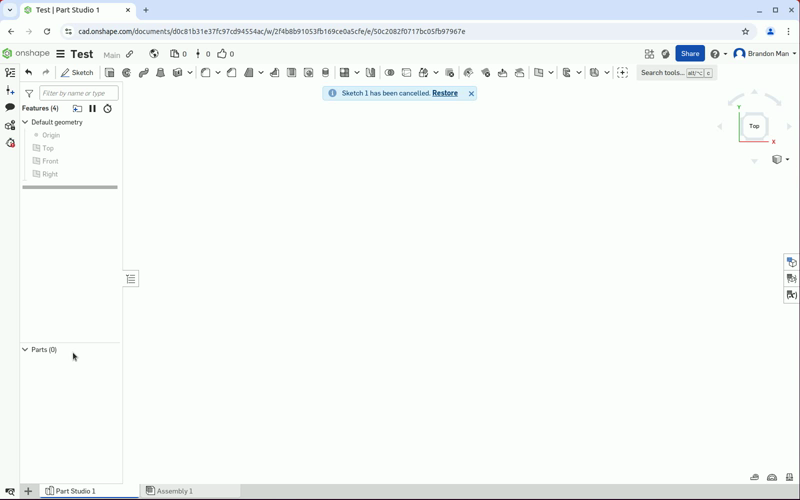
key(space)
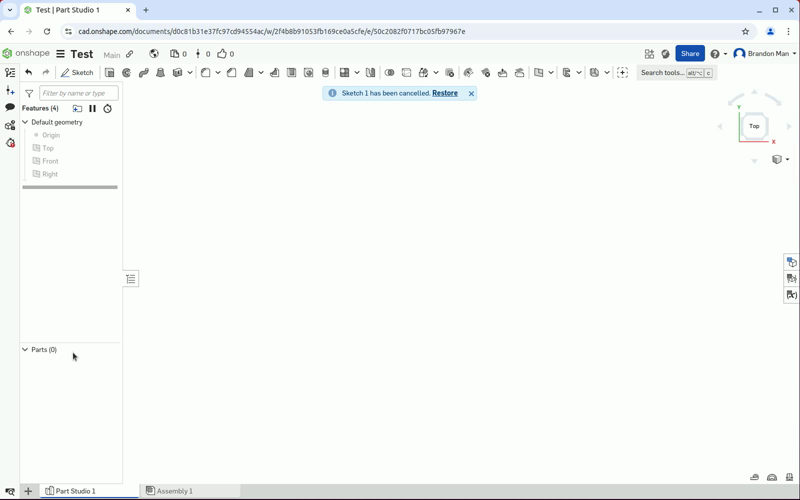
key_down(shift)
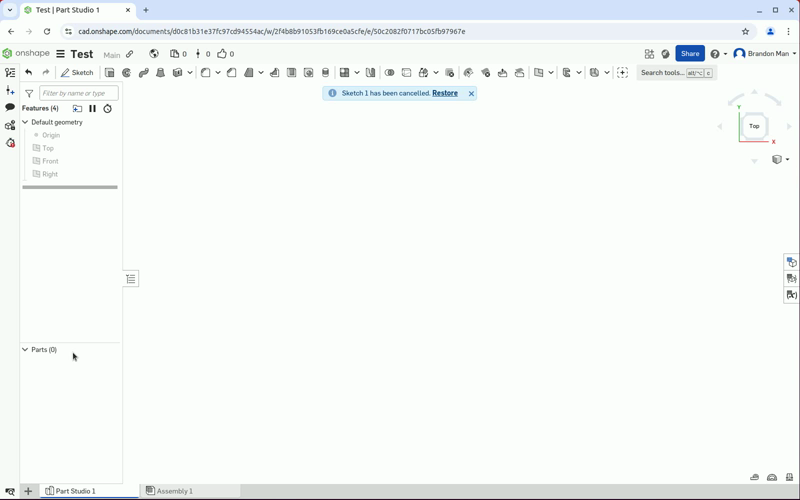
key(up)
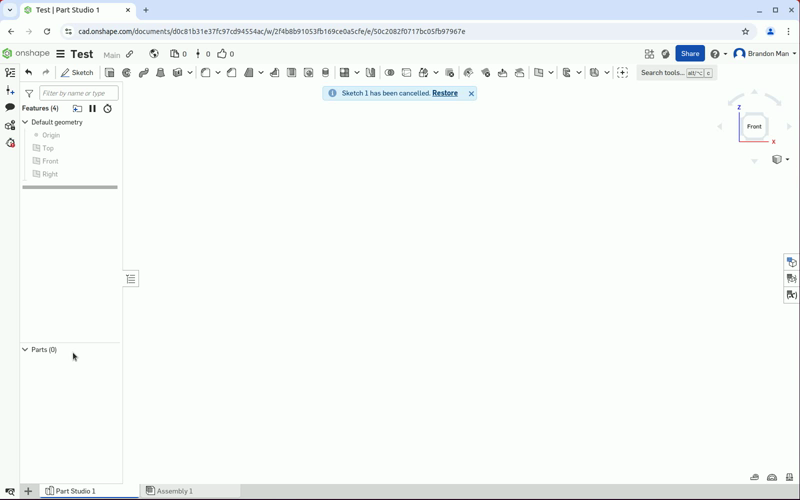
key_up(shift)
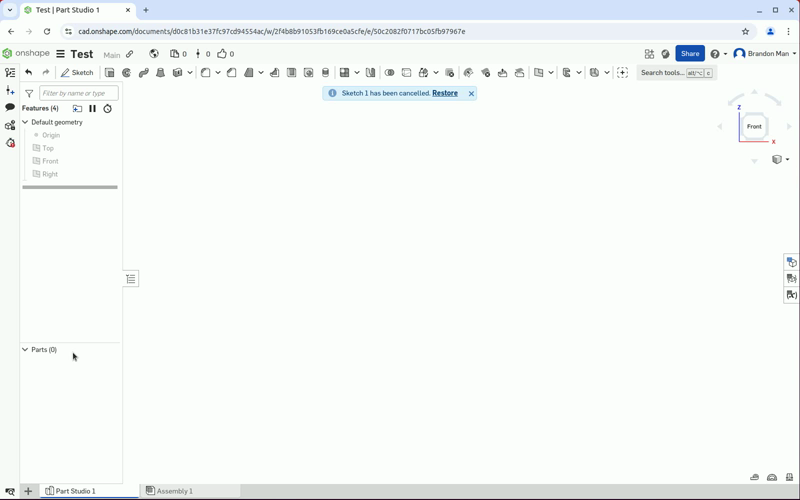
mouse_move(73, 352)
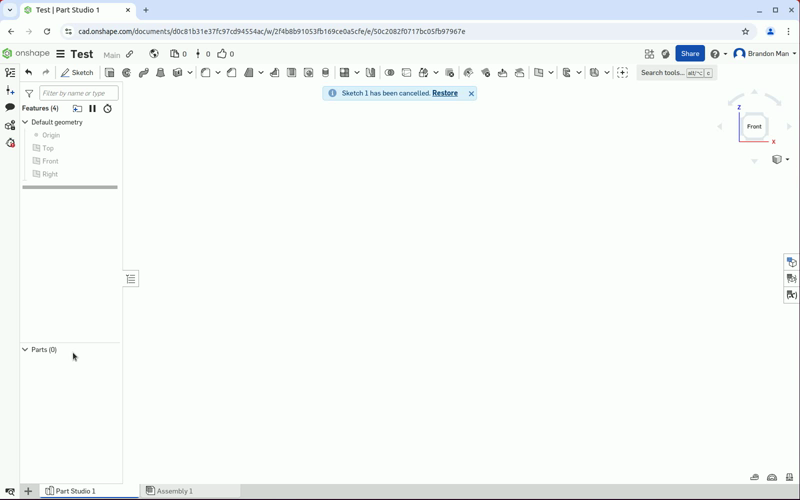
key(shift+y)
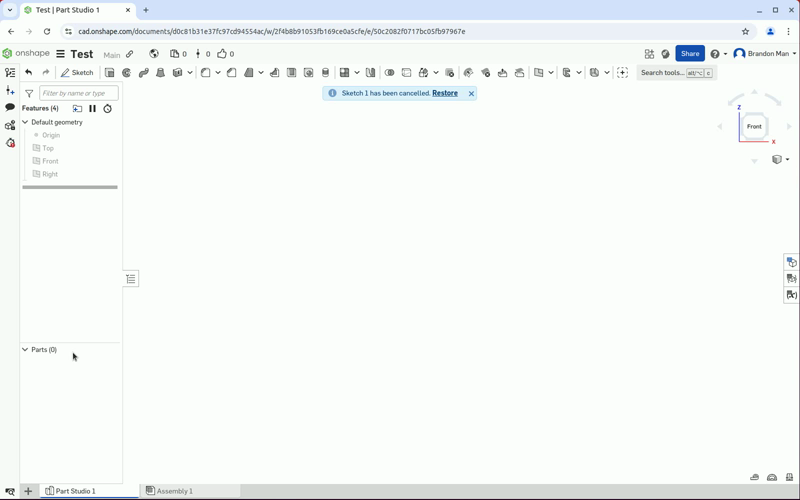
key(shift+s)
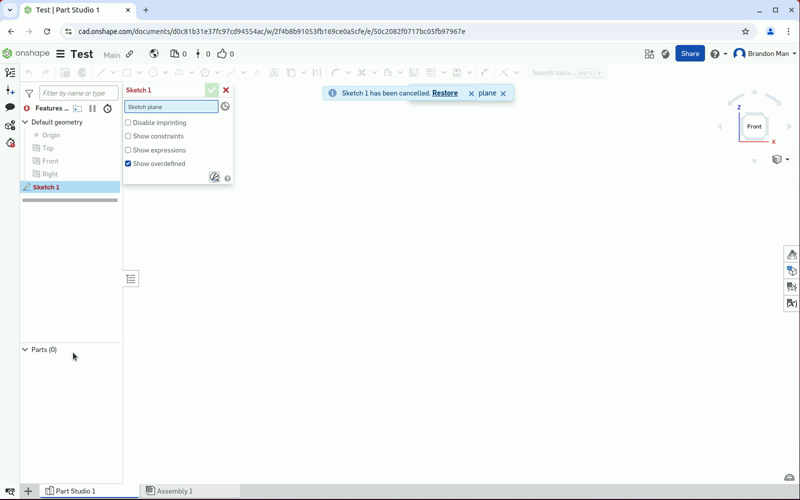
mouse_move(73, 163)
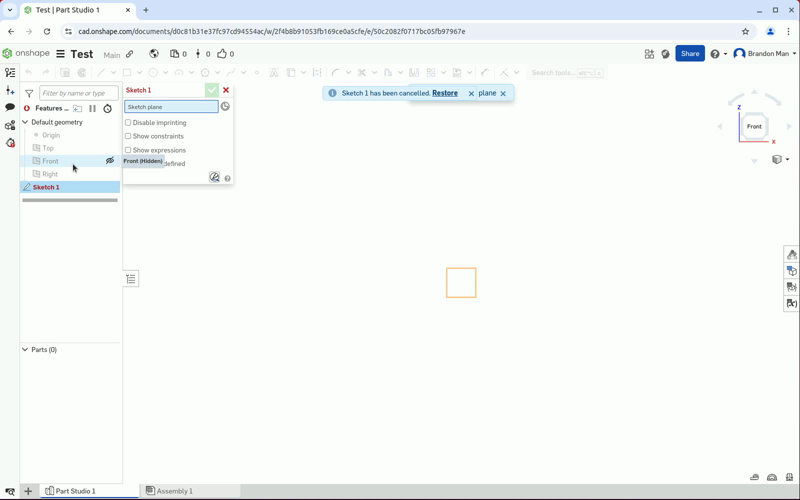
click(73, 163)
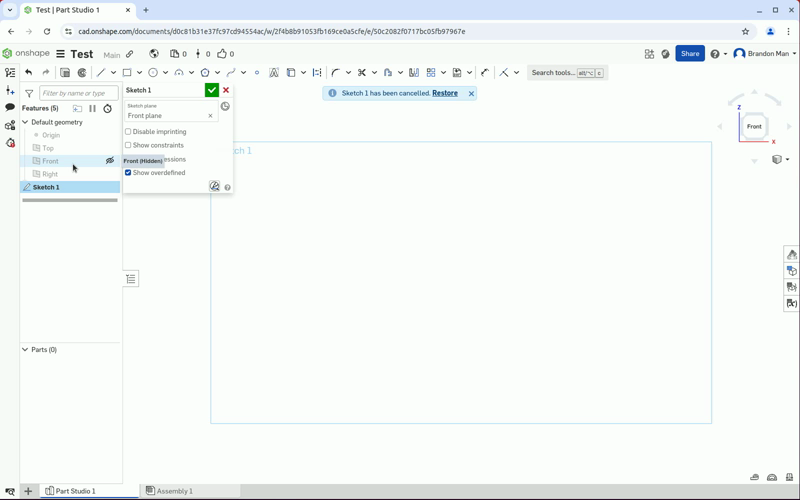
mouse_move(73, 352)
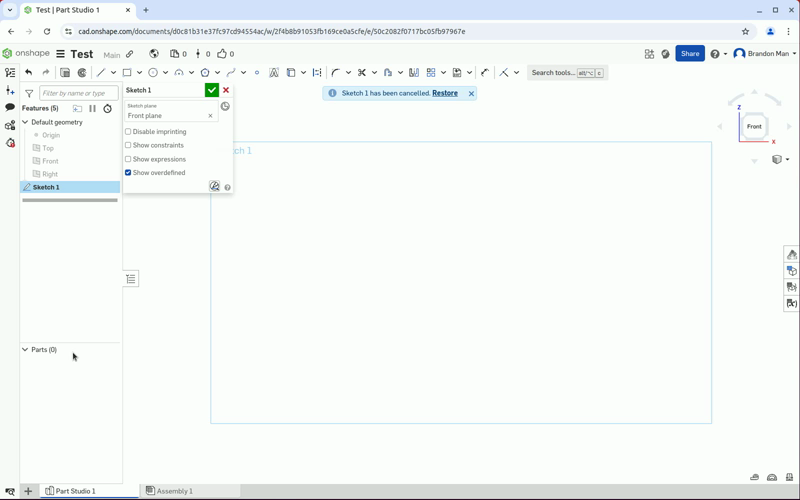
key(y)
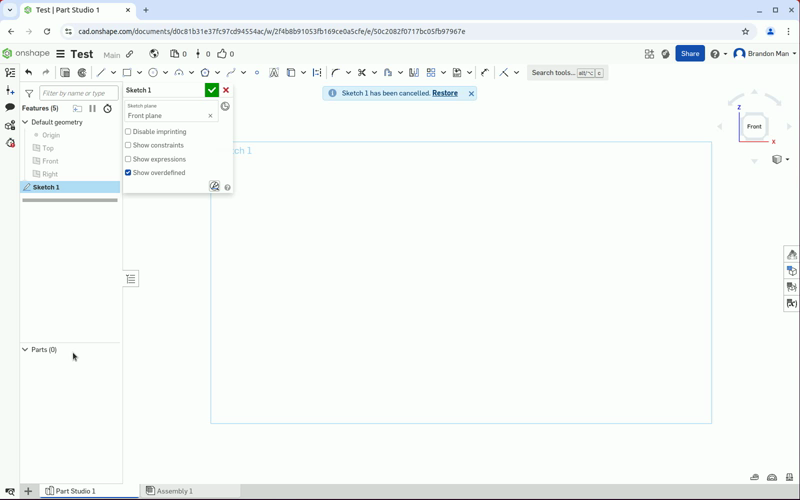
key(l)
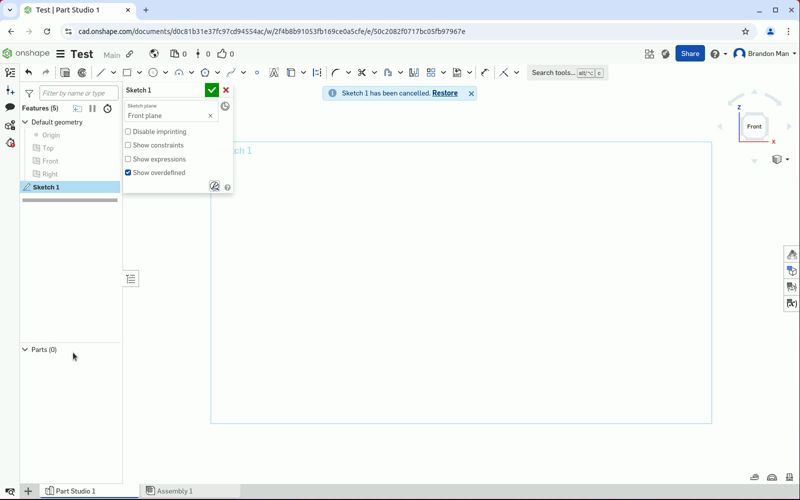
key_down(shift)
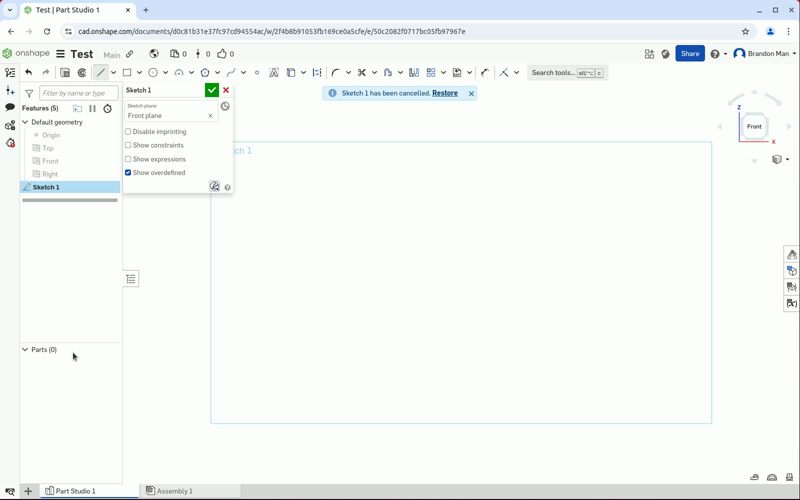
mouse_move(429, 220)
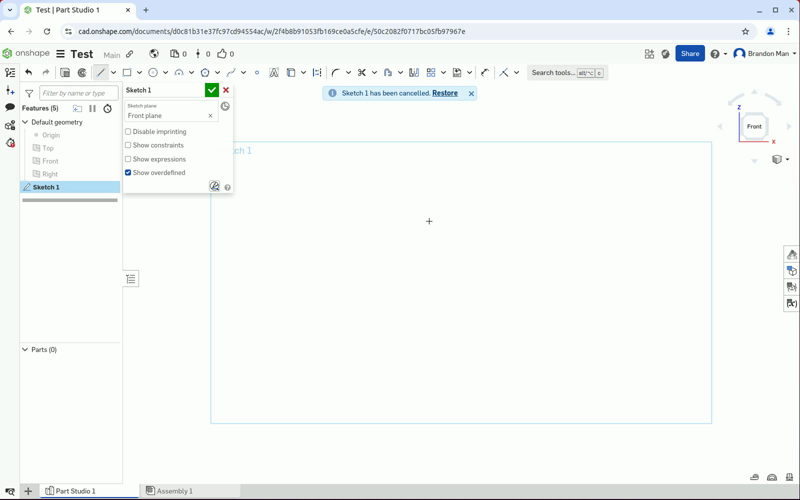
click(429, 220)
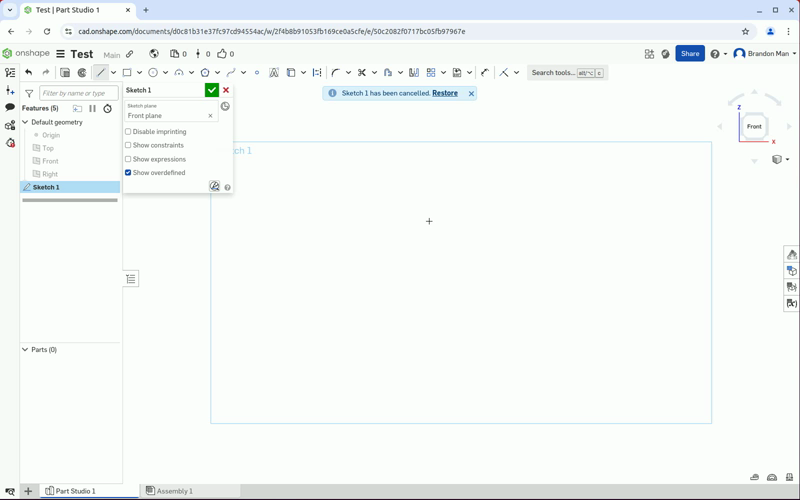
key_up(shift)
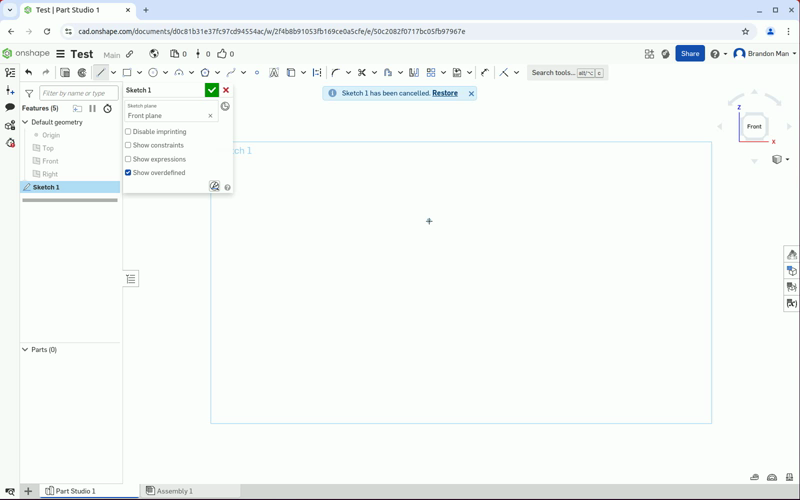
key_down(shift)
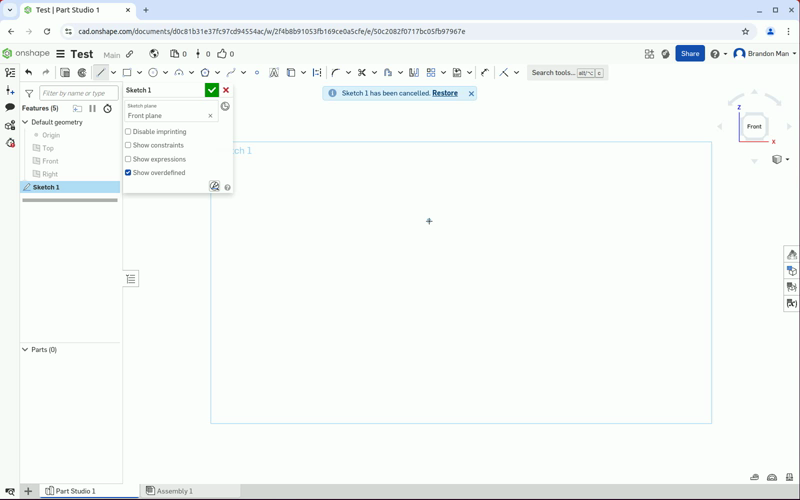
mouse_move(459, 220)
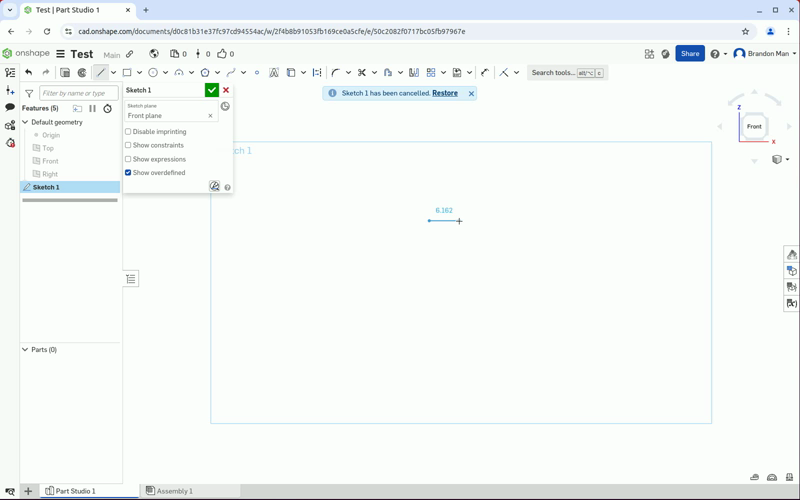
mouse_move(446, 220)
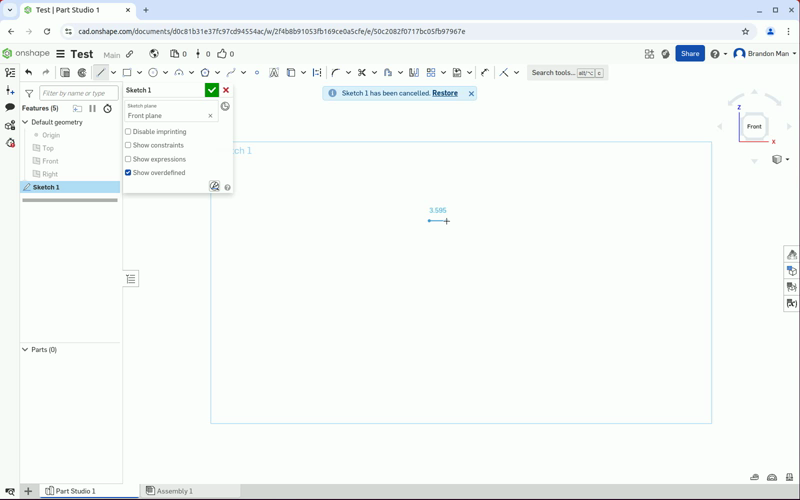
click(446, 220)
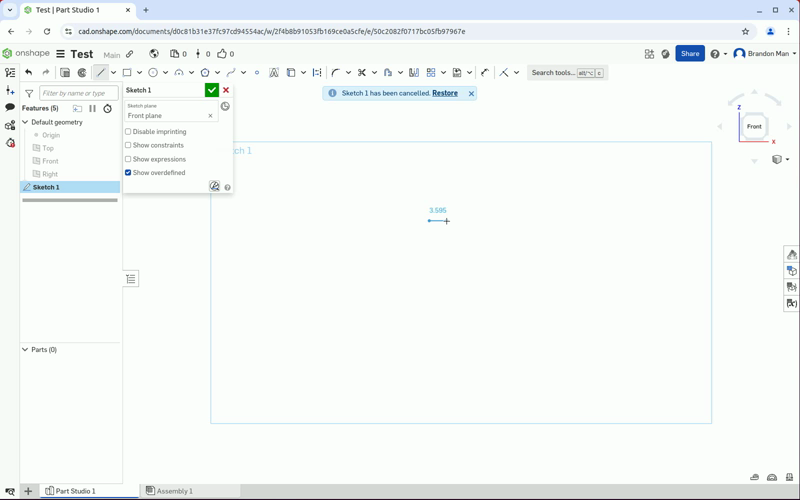
key_up(shift)
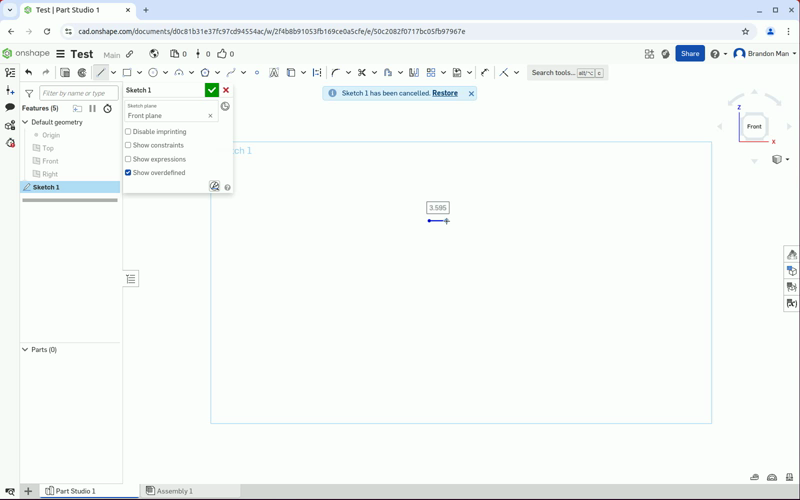
key_down(shift)
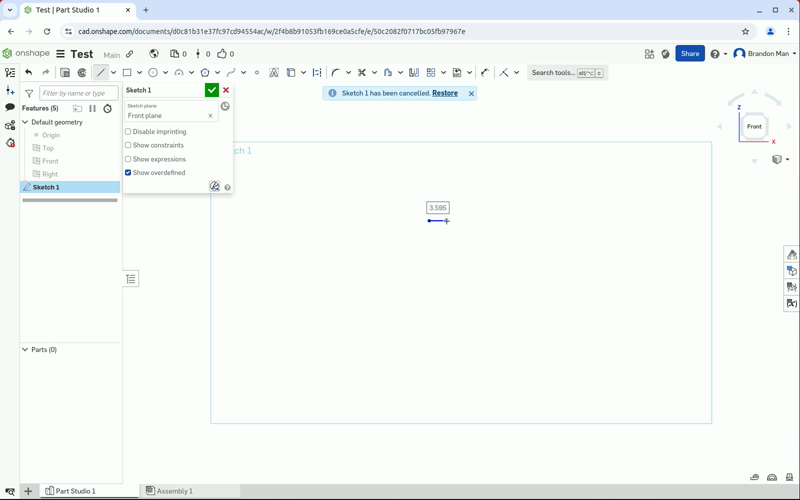
mouse_move(476, 220)
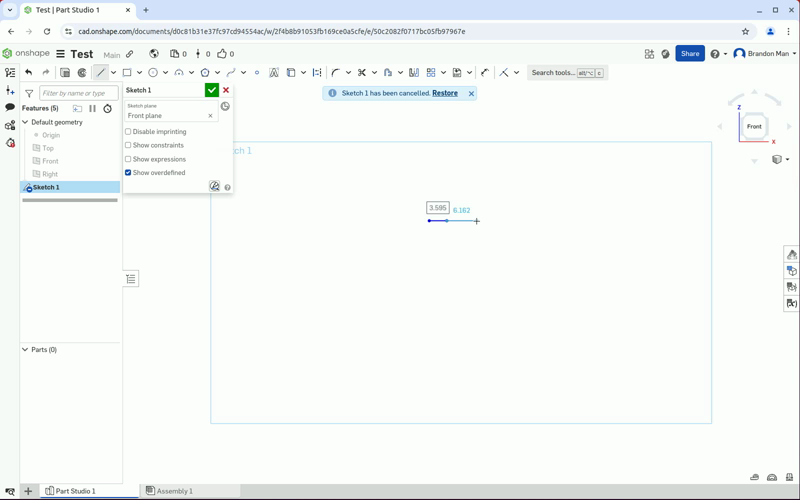
mouse_move(446, 279)
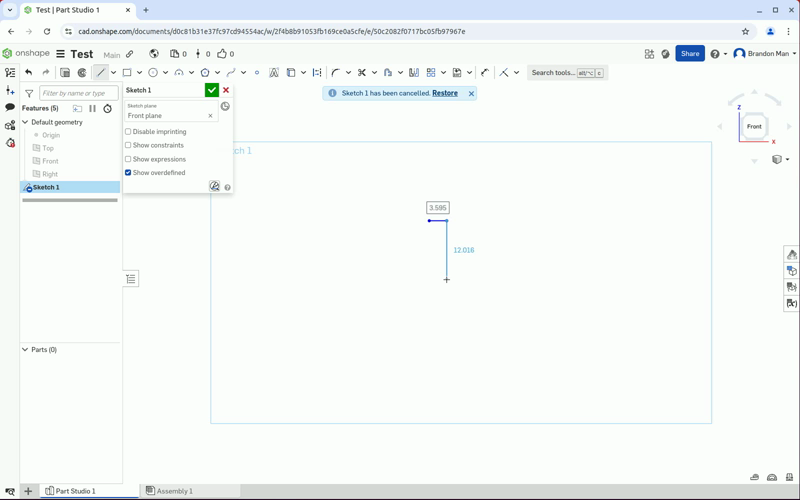
click(446, 279)
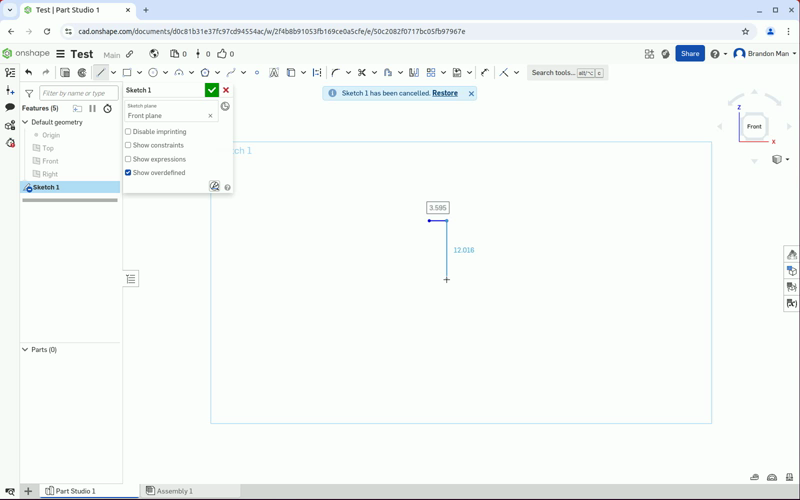
key_up(shift)
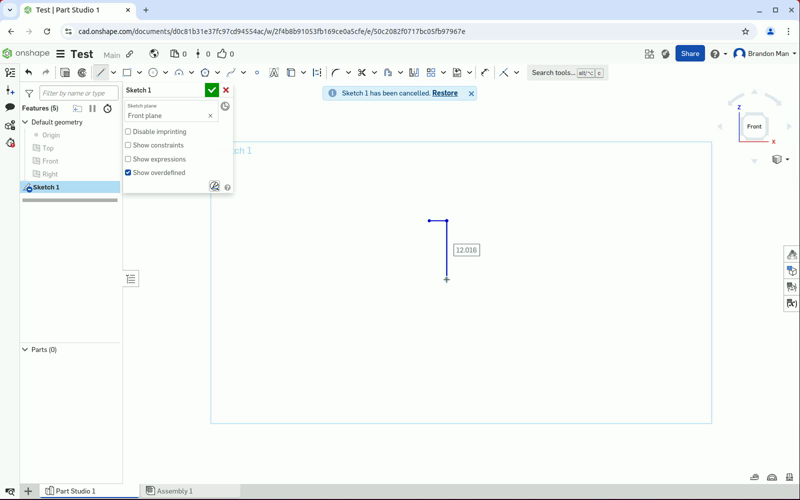
key_down(shift)
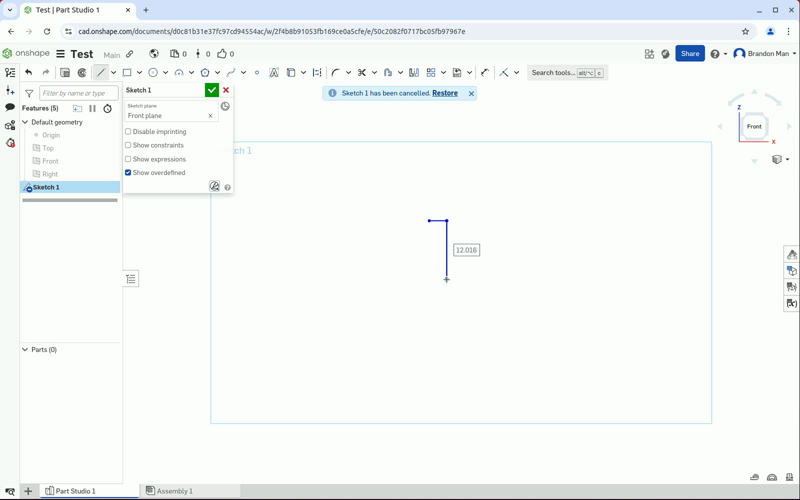
mouse_move(476, 279)
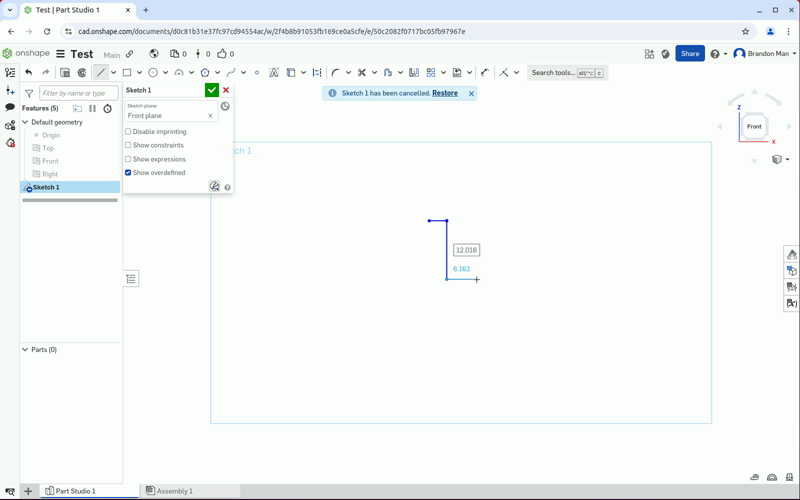
mouse_move(475, 279)
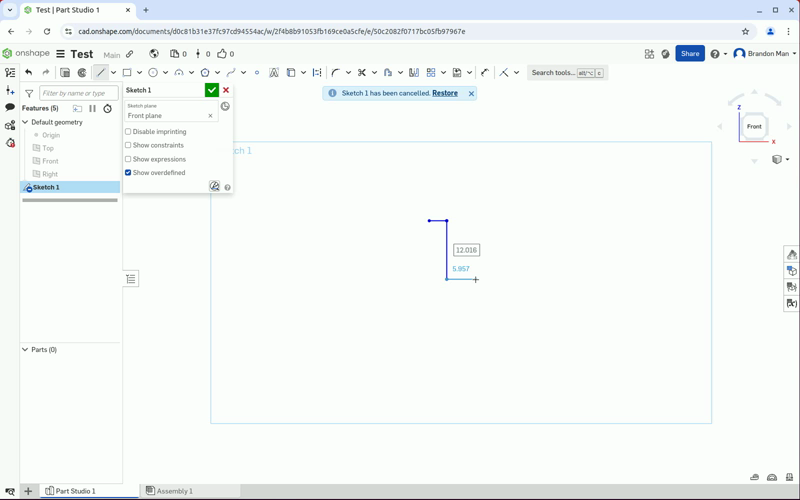
click(475, 279)
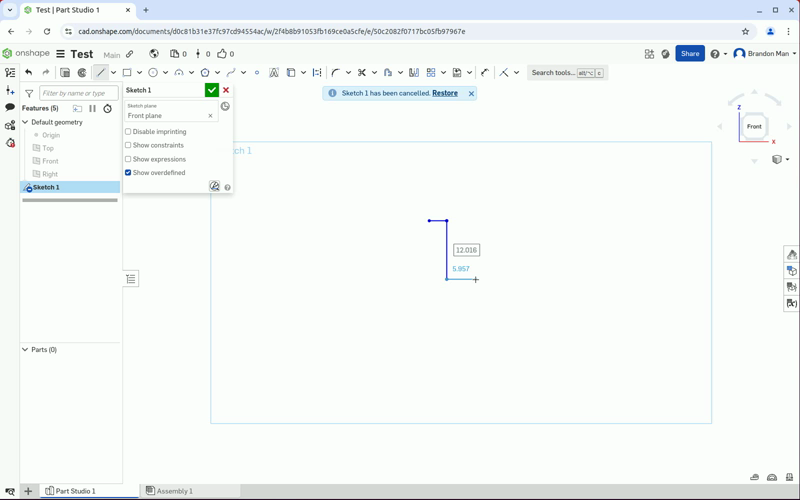
key_up(shift)
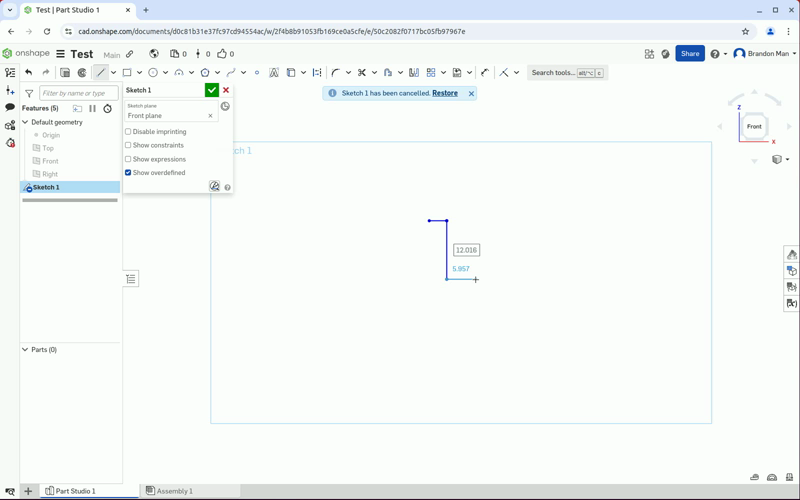
key_down(shift)
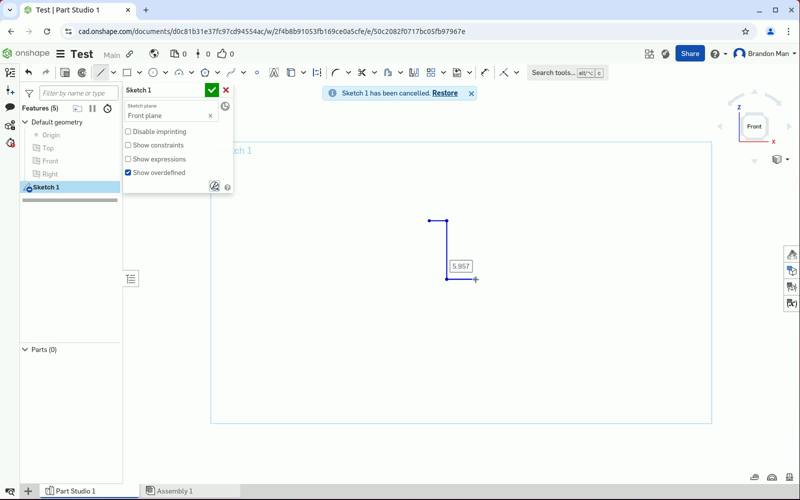
mouse_move(505, 279)
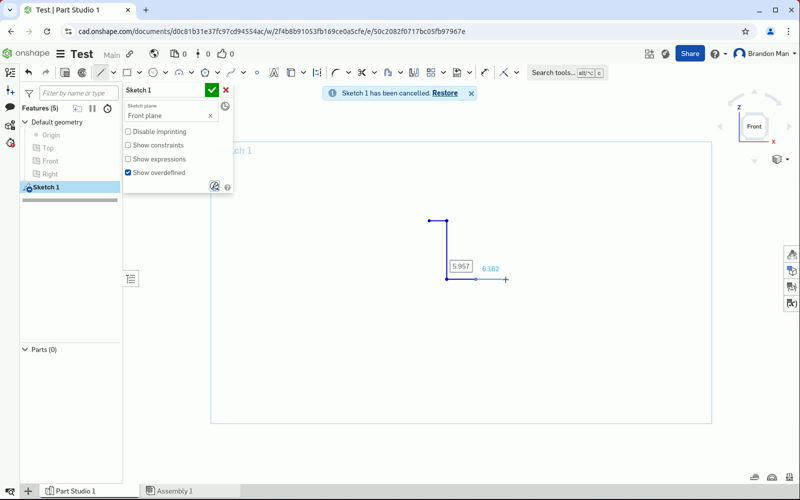
mouse_move(475, 220)
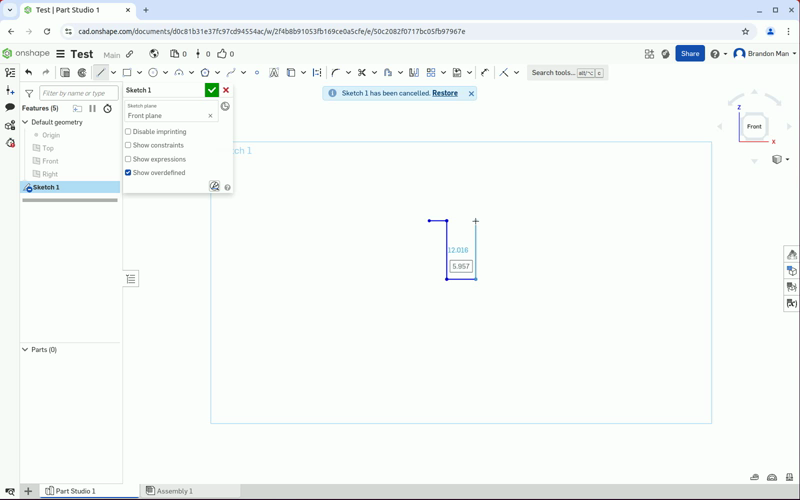
click(475, 220)
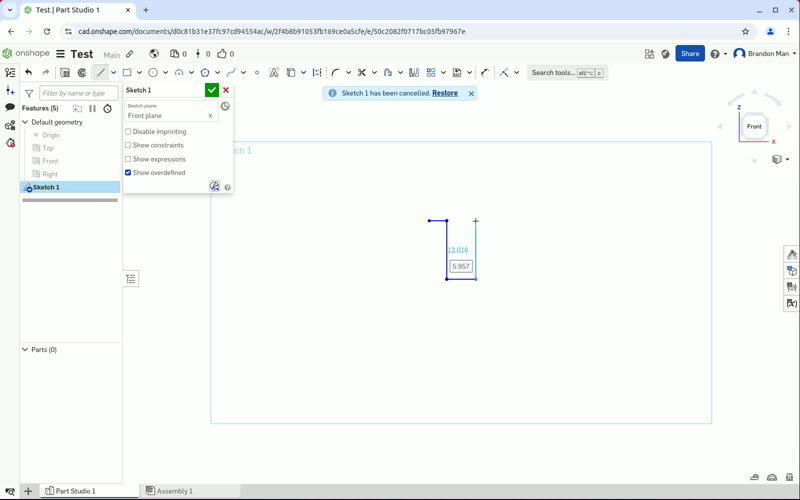
key_up(shift)
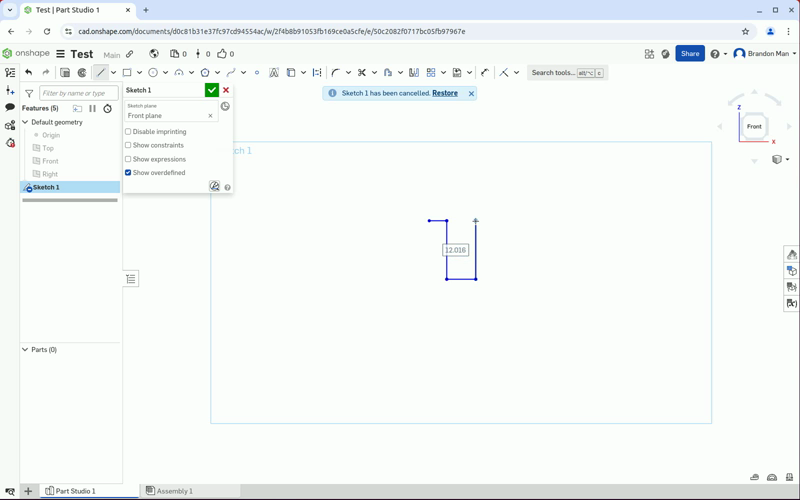
key_down(shift)
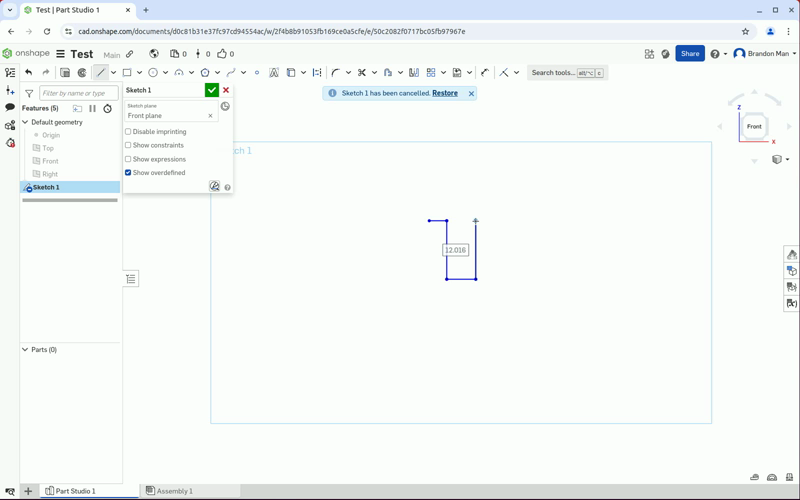
mouse_move(505, 220)
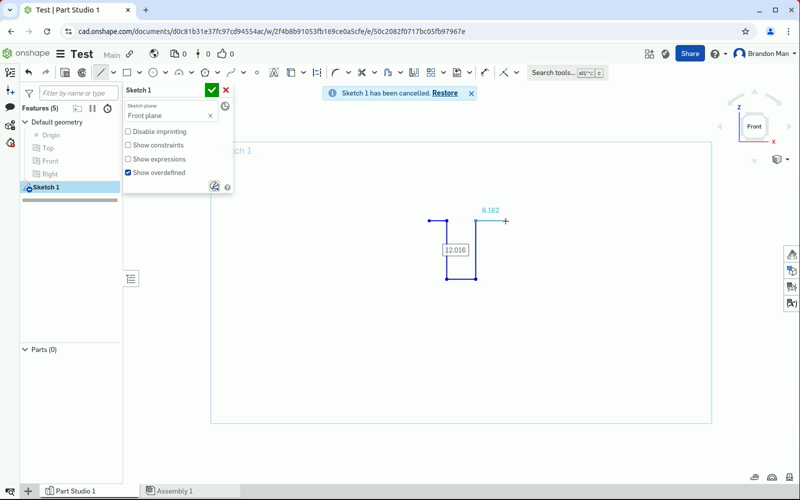
mouse_move(492, 220)
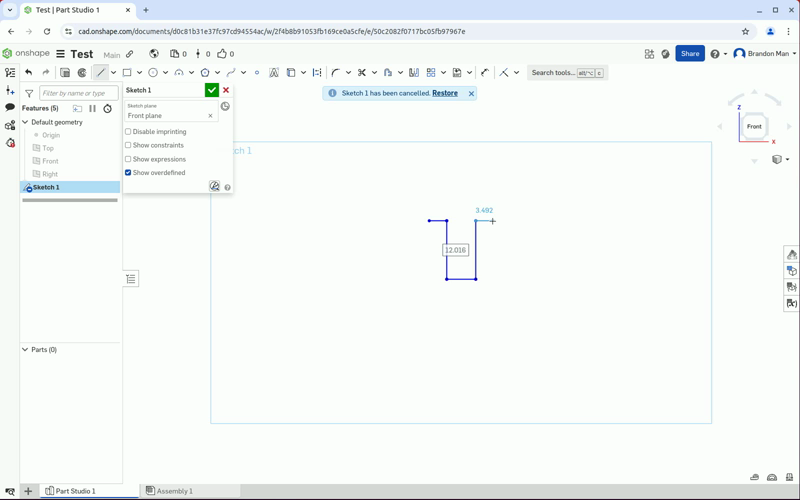
click(492, 220)
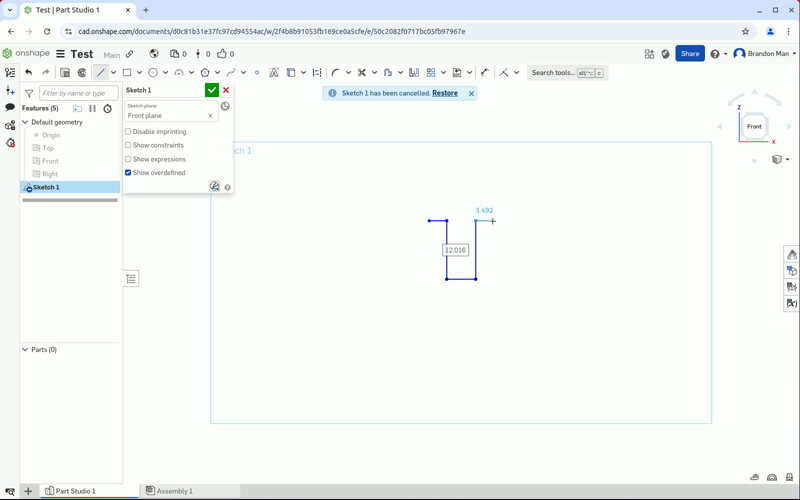
key_up(shift)
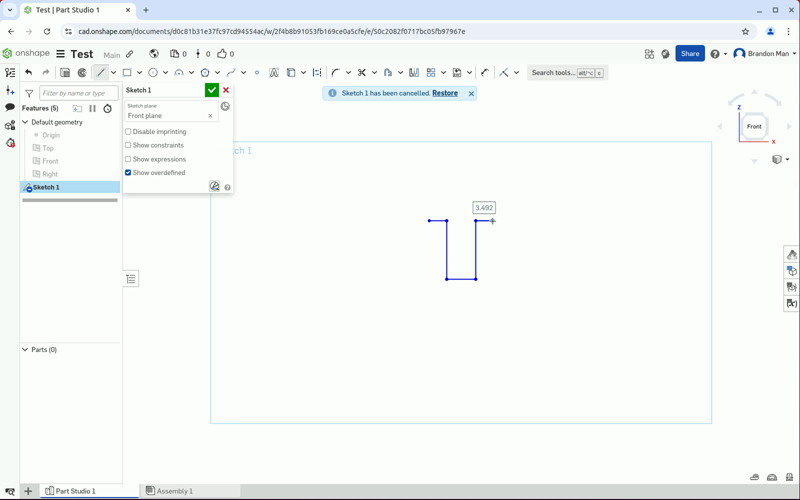
key_down(shift)
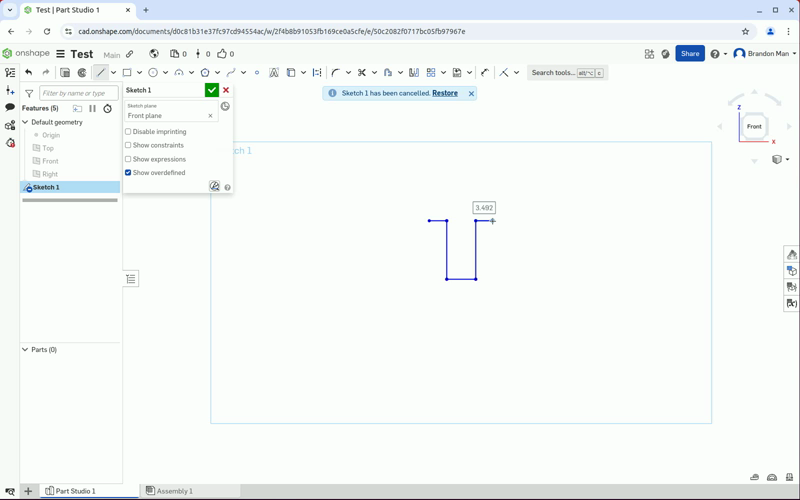
mouse_move(522, 220)
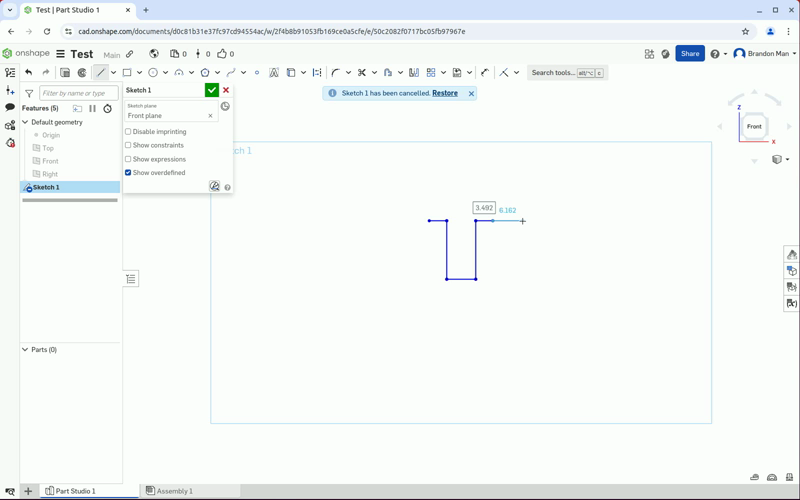
mouse_move(492, 193)
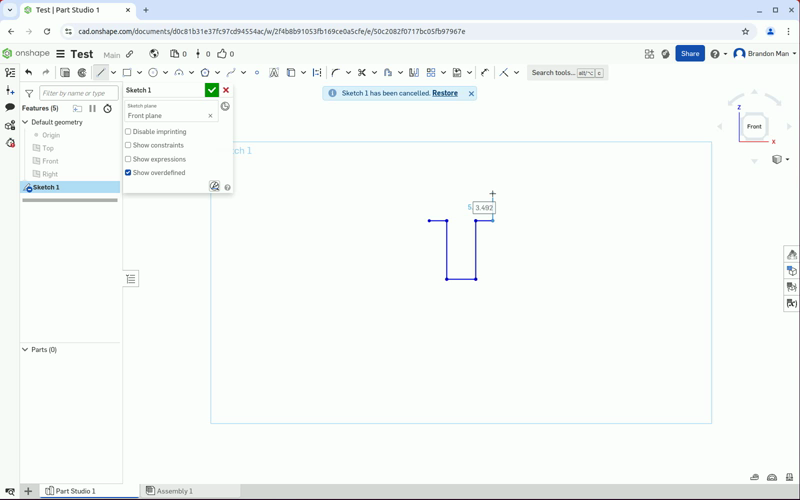
click(492, 193)
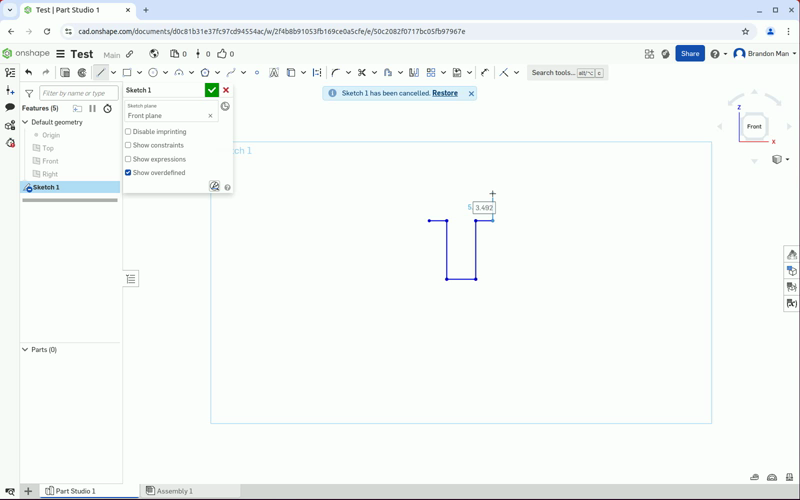
key_up(shift)
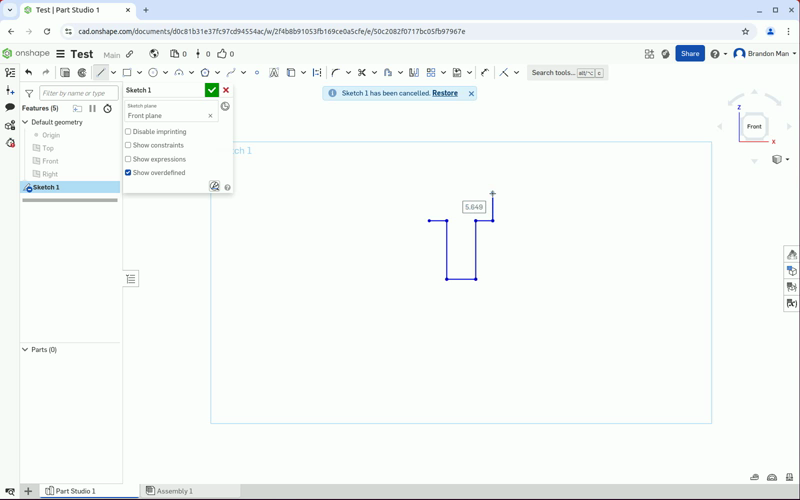
key_down(shift)
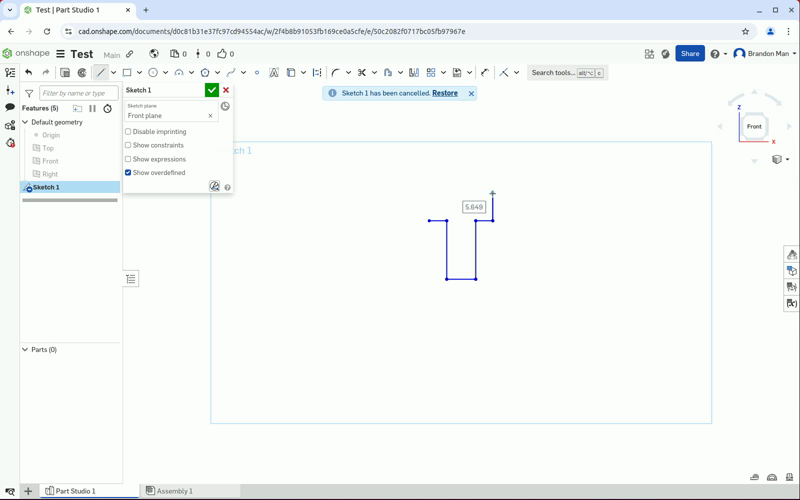
mouse_move(429, 193)
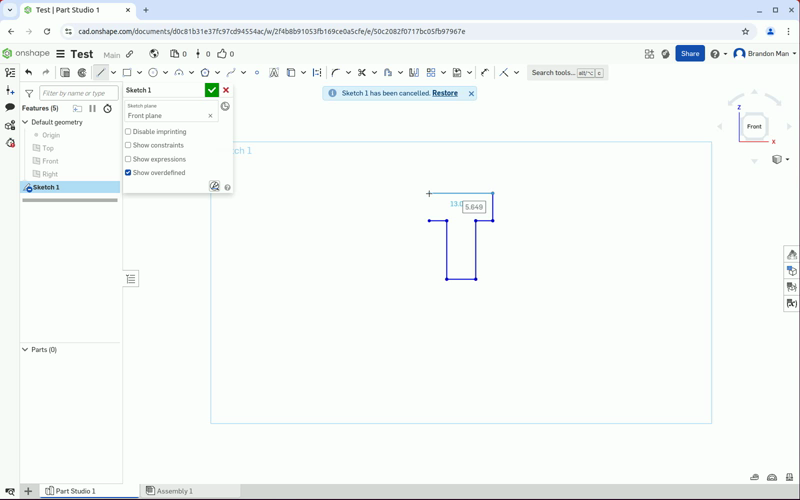
click(429, 193)
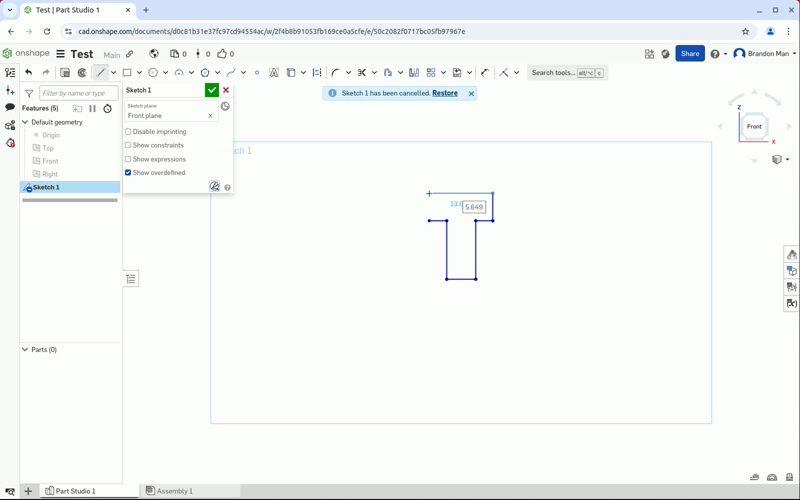
key_up(shift)
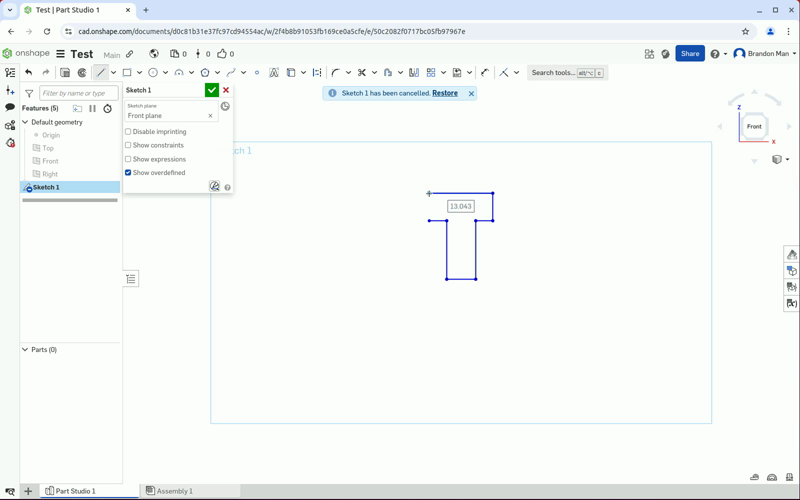
mouse_move(459, 193)
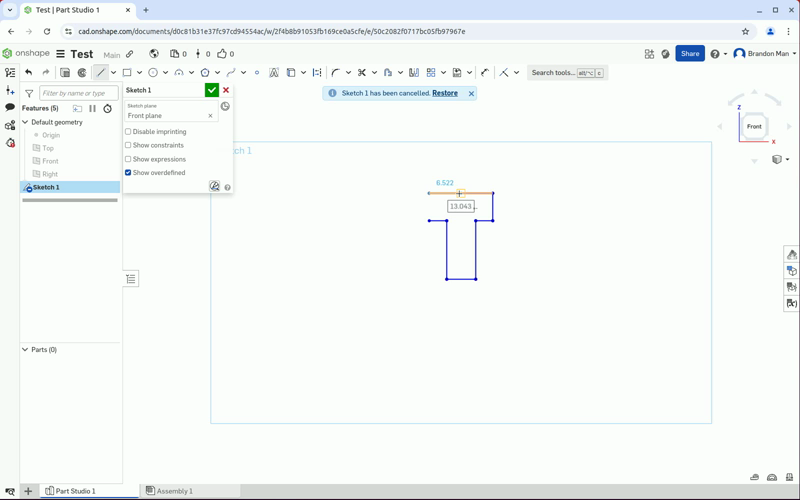
key_down(shift)
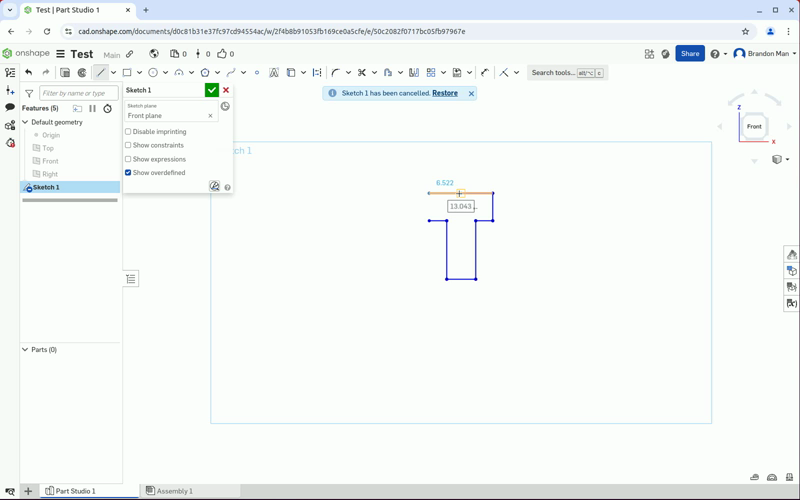
mouse_move(429, 220)
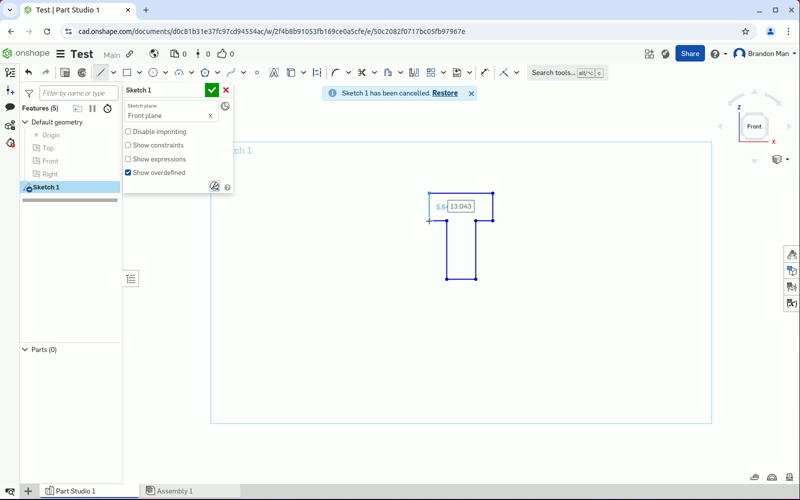
key_up(shift)
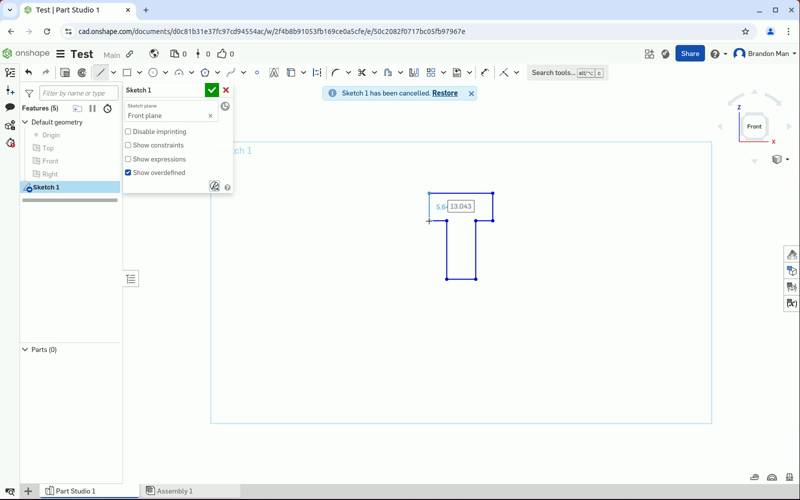
click(429, 220)
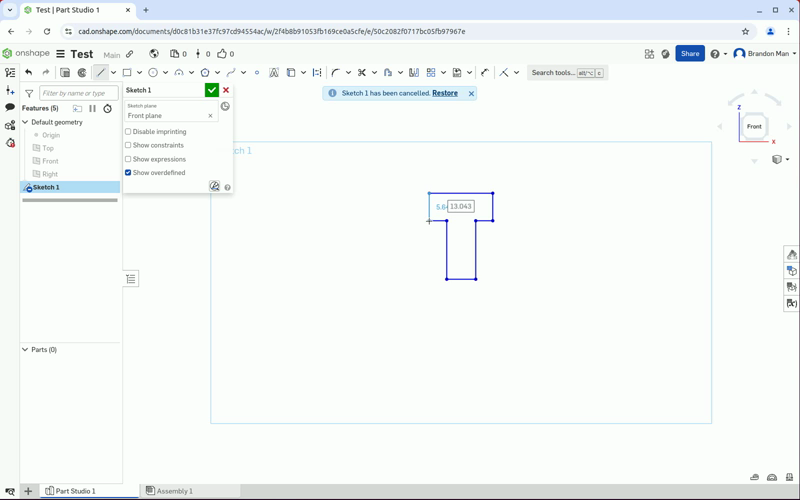
key(esc)
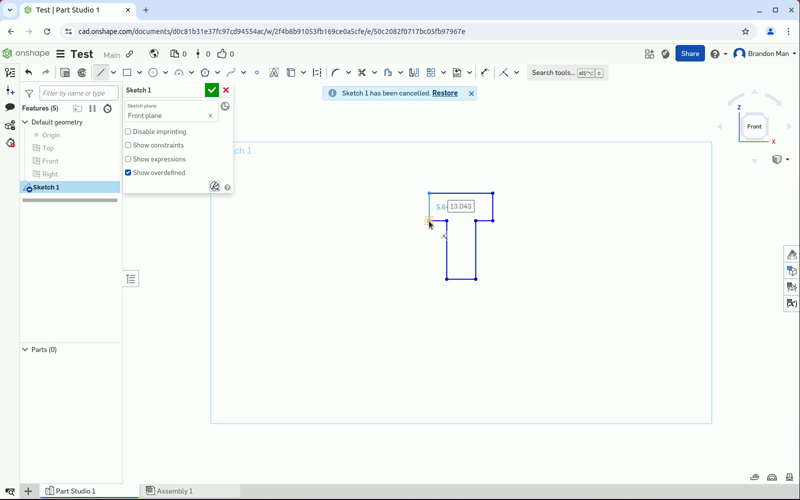
mouse_move(468, 204)
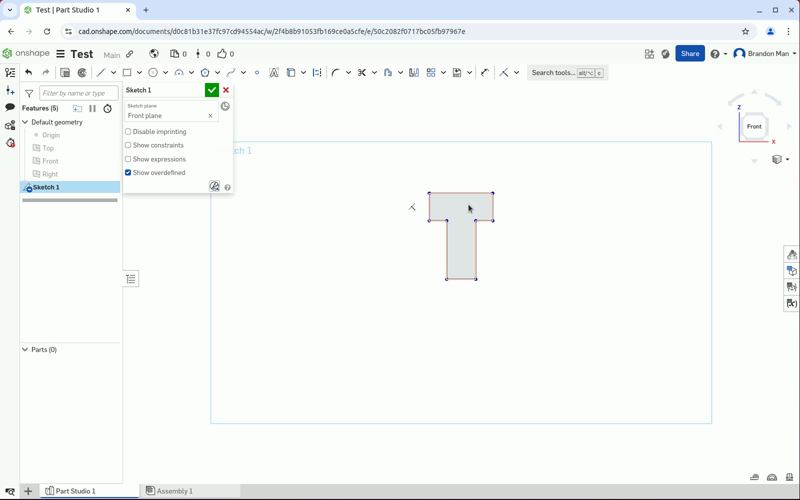
click(468, 204)
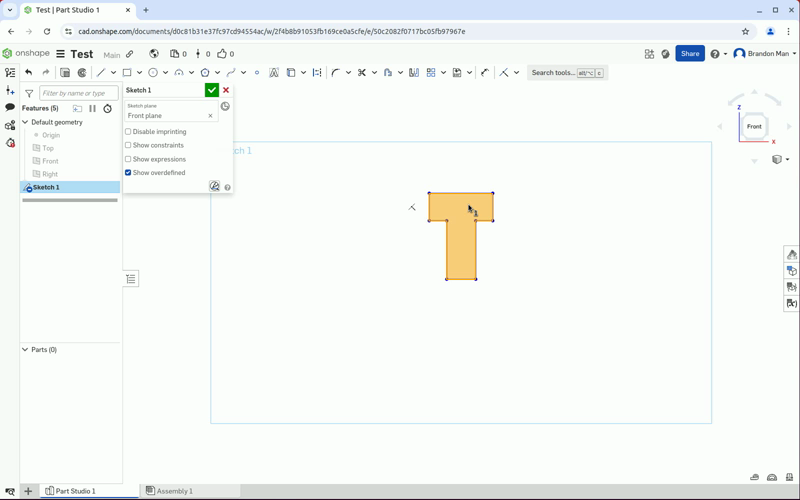
mouse_move(73, 352)
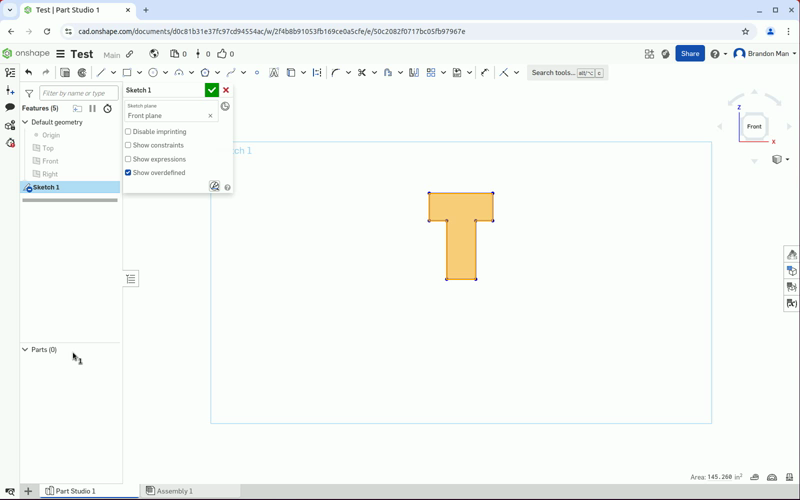
key(shift+y)
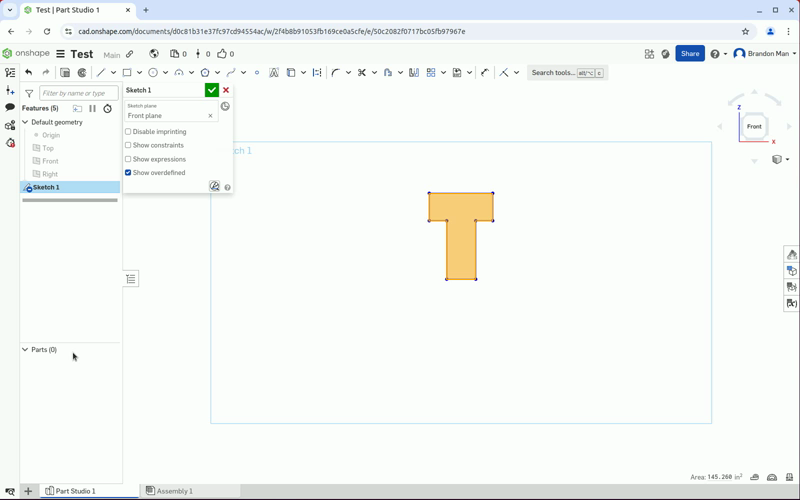
key(shift+e)
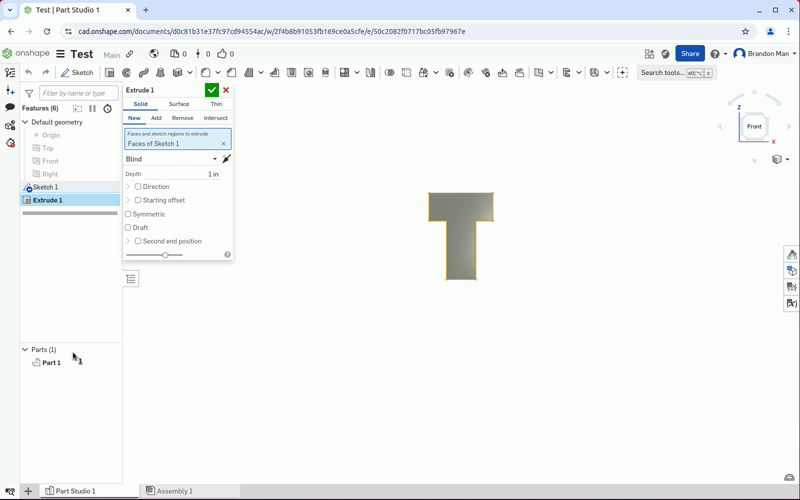
mouse_move(143, 106)
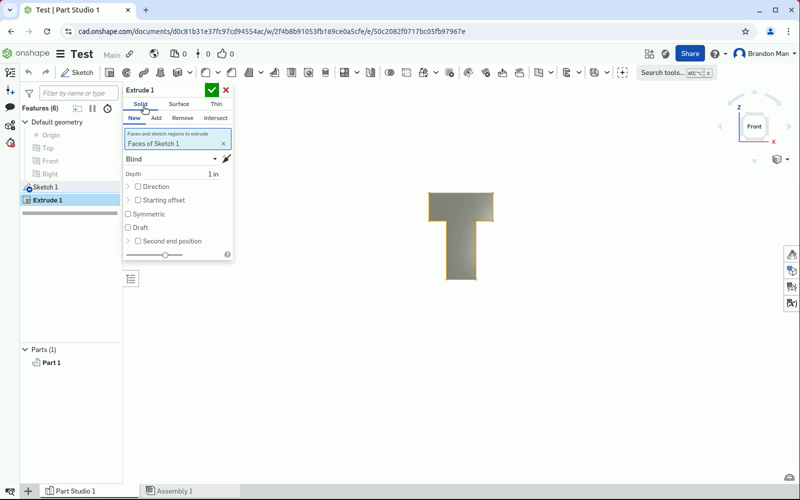
click(143, 106)
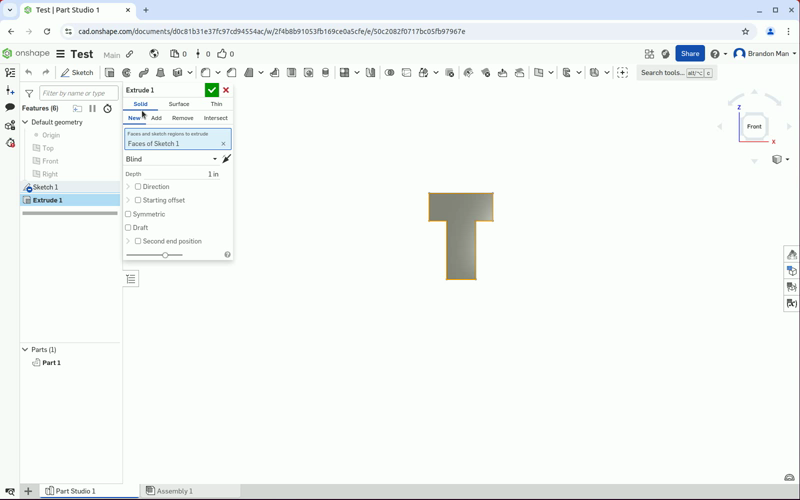
mouse_move(137, 120)
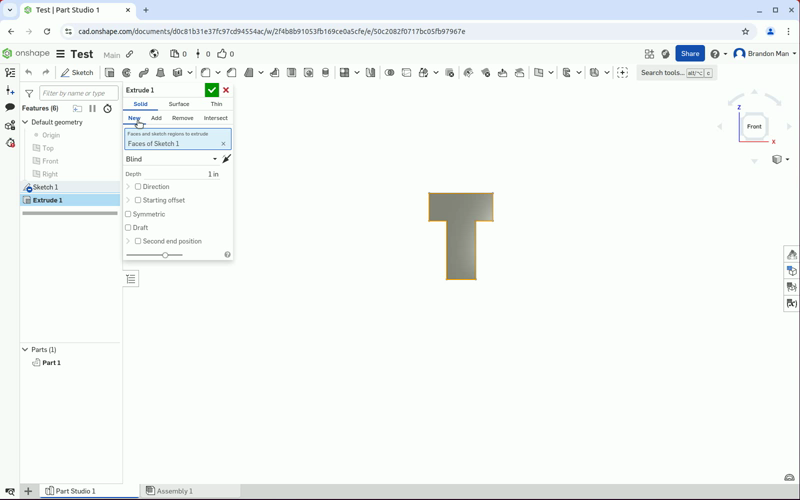
click(137, 120)
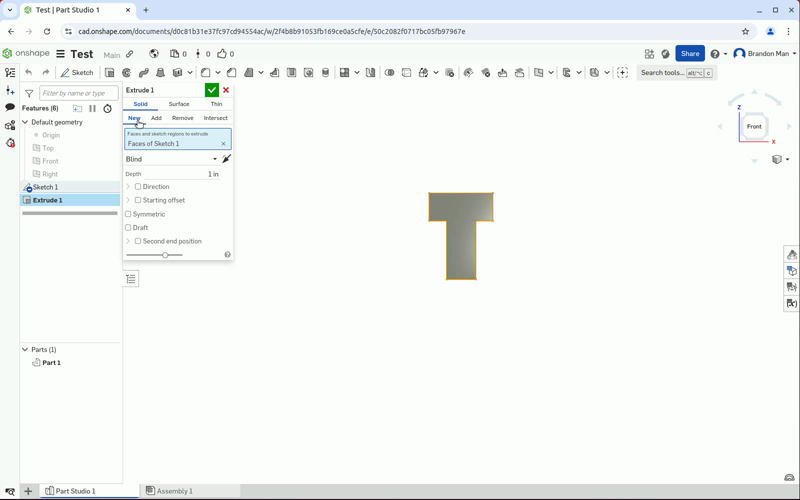
key(tab, 4)
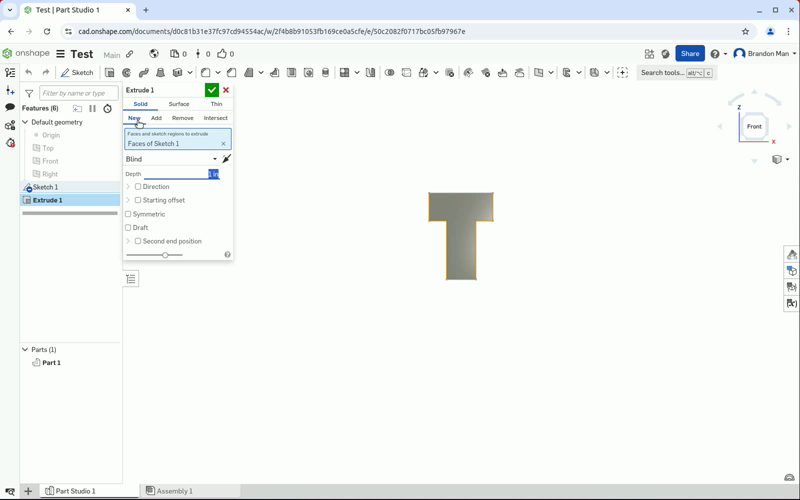
text(8.906)
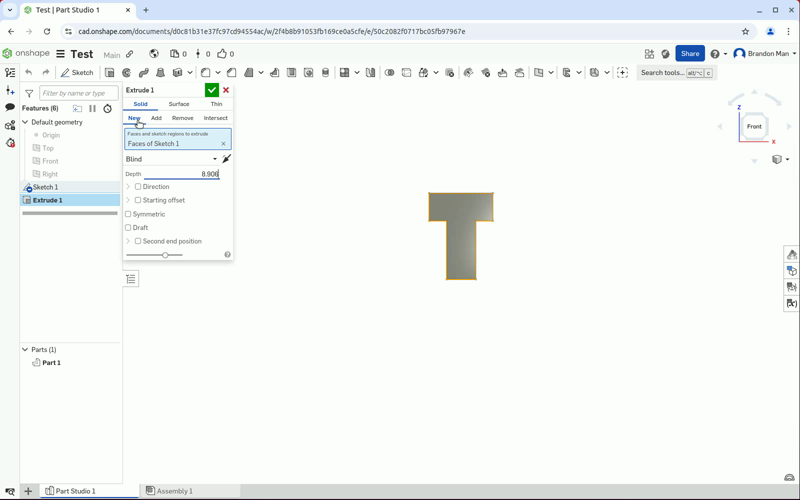
key(enter)
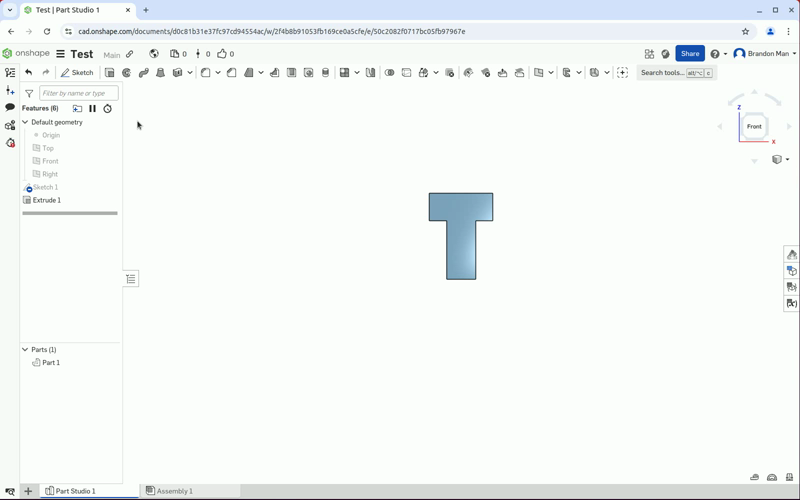
key(shift+h)
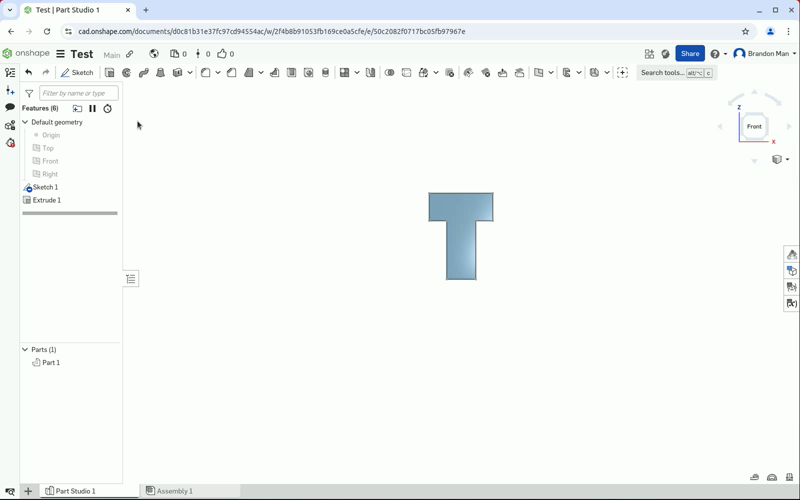
key(shift+h)
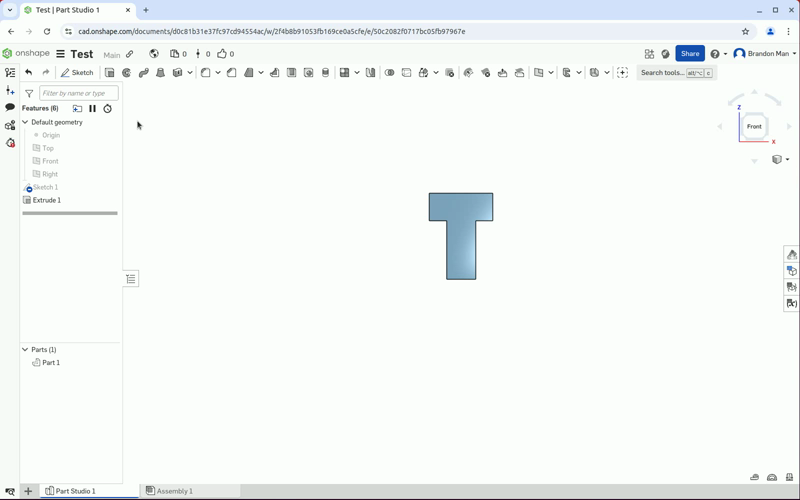
mouse_move(73, 189)
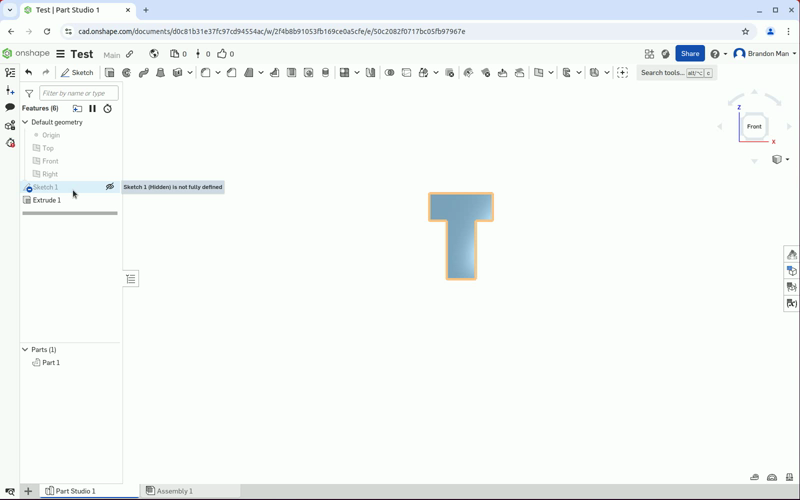
click(73, 189)
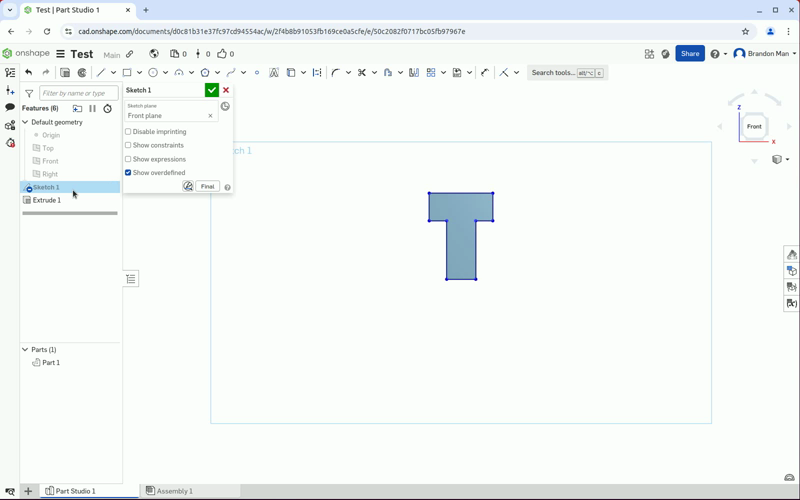
mouse_move(229, 92)
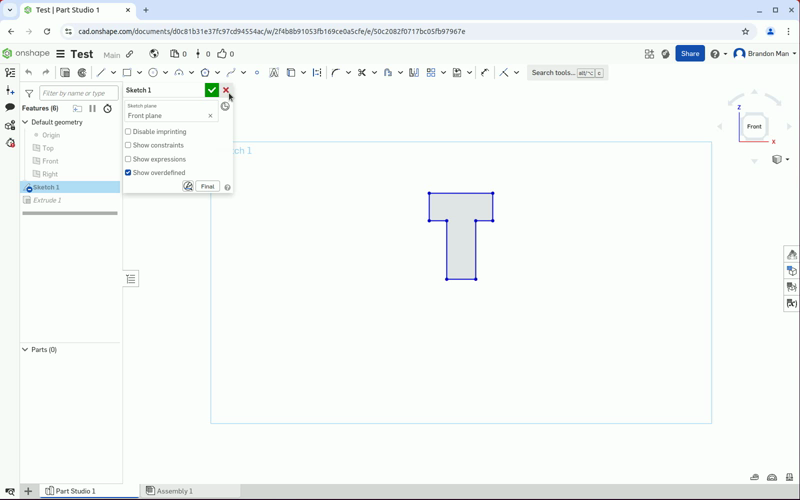
click(229, 92)
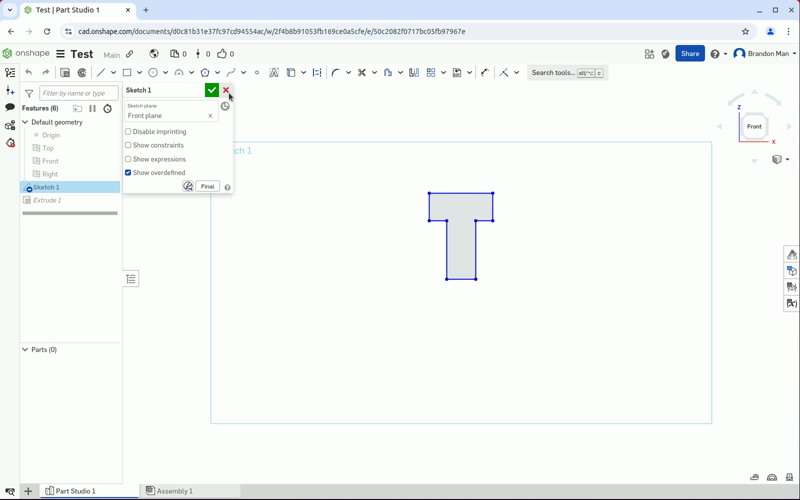
key(shift+s)
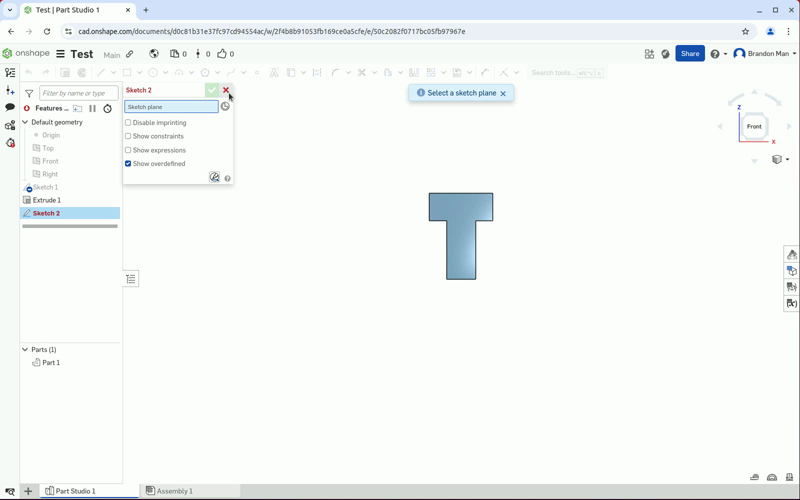
mouse_move(73, 163)
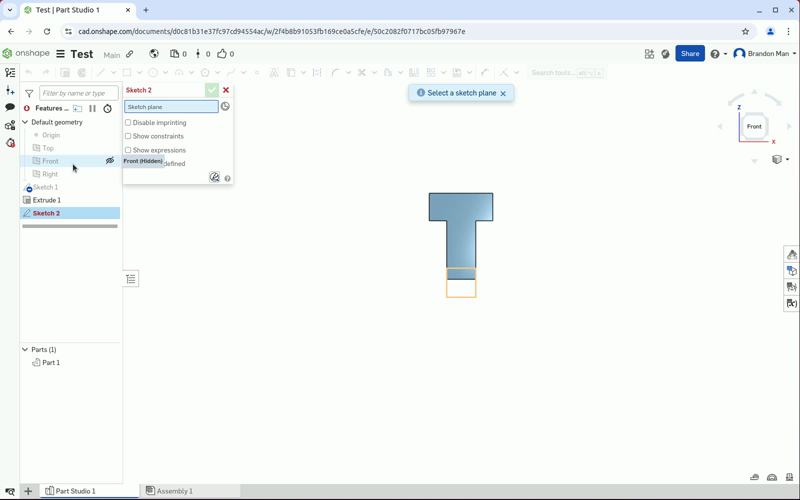
click(73, 163)
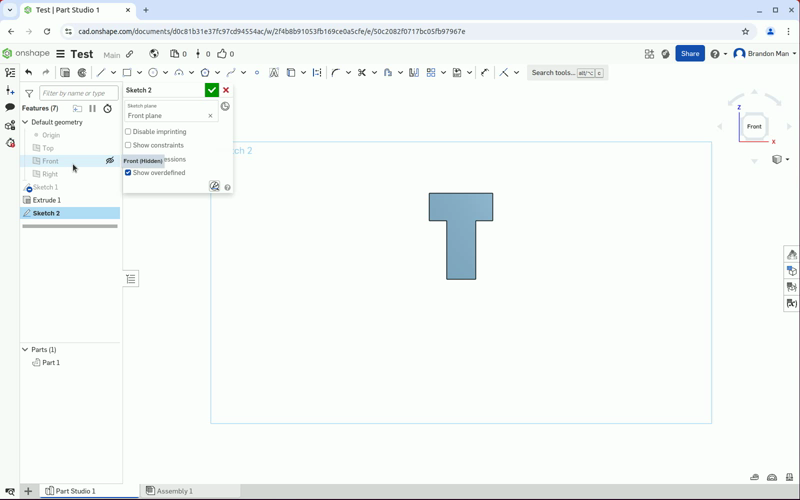
mouse_move(73, 352)
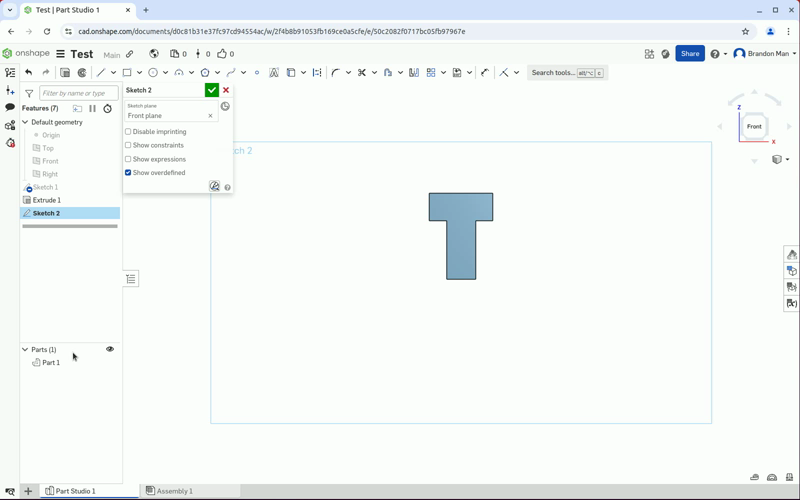
key(y)
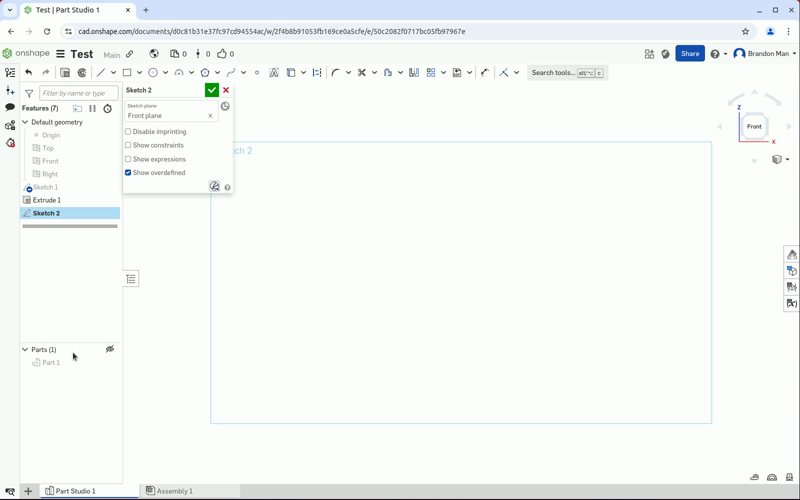
key(l)
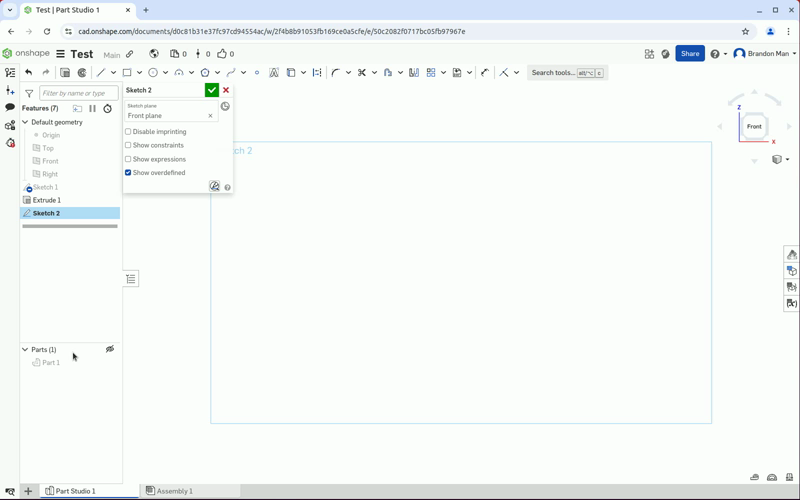
key_down(shift)
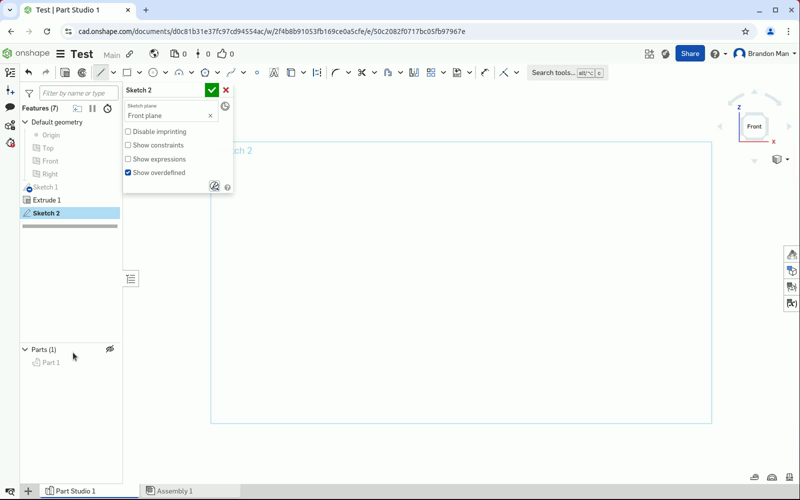
mouse_move(497, 280)
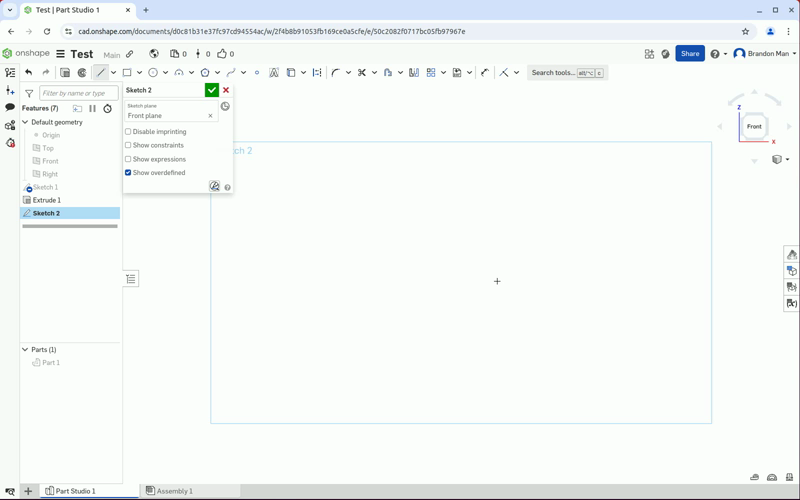
click(497, 280)
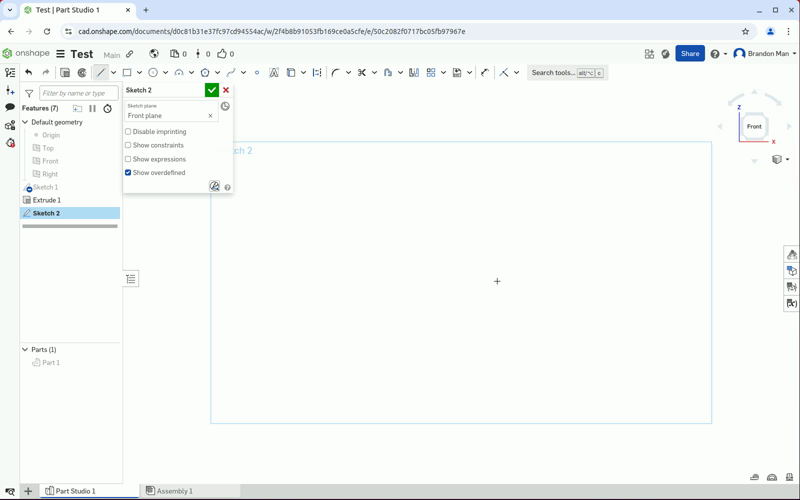
key_up(shift)
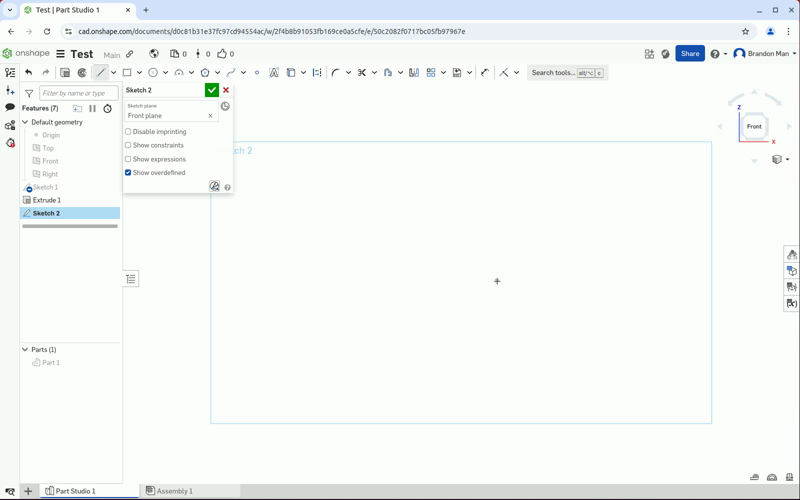
key_down(shift)
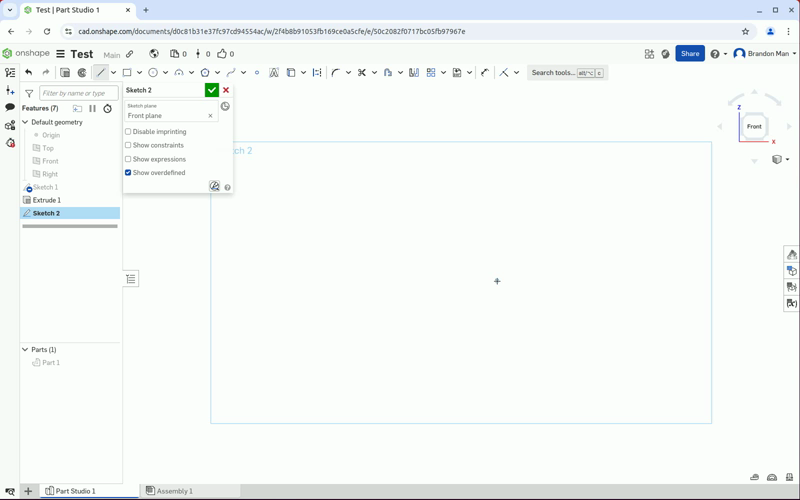
mouse_move(527, 280)
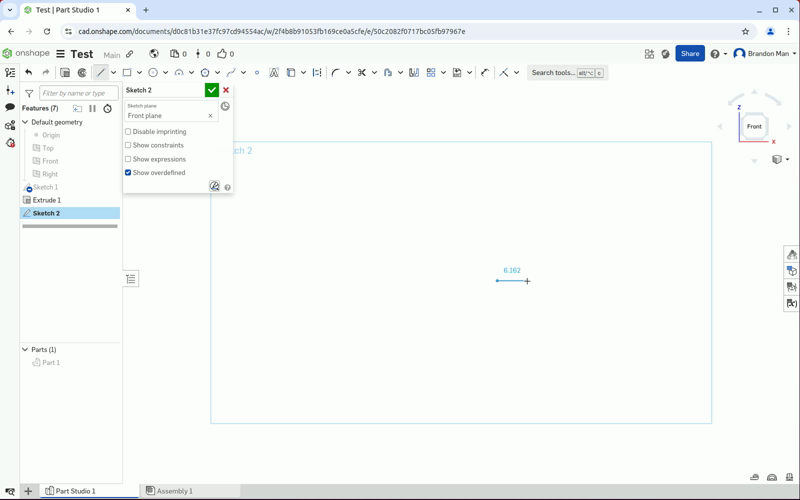
mouse_move(526, 280)
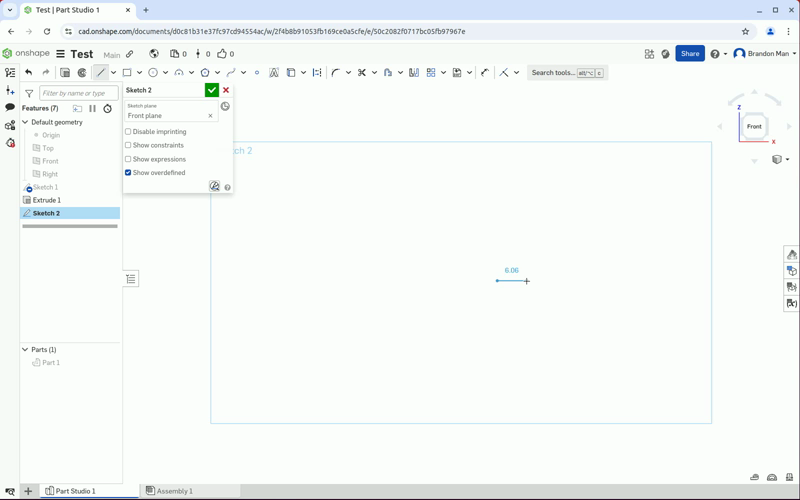
click(526, 280)
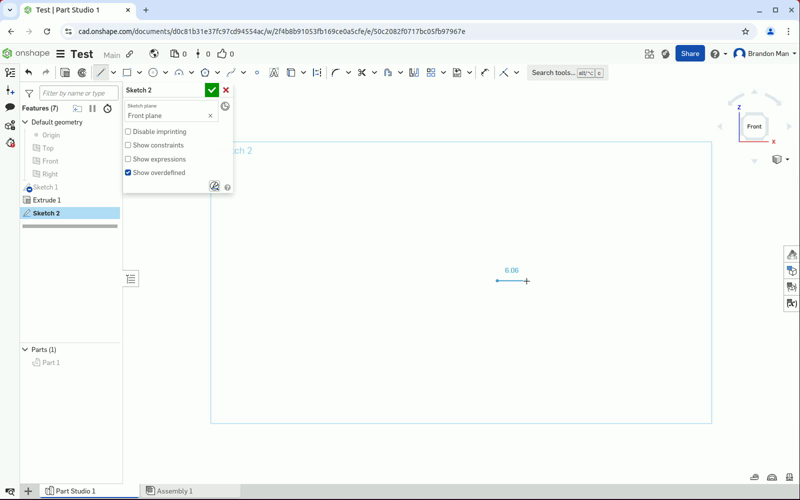
key_up(shift)
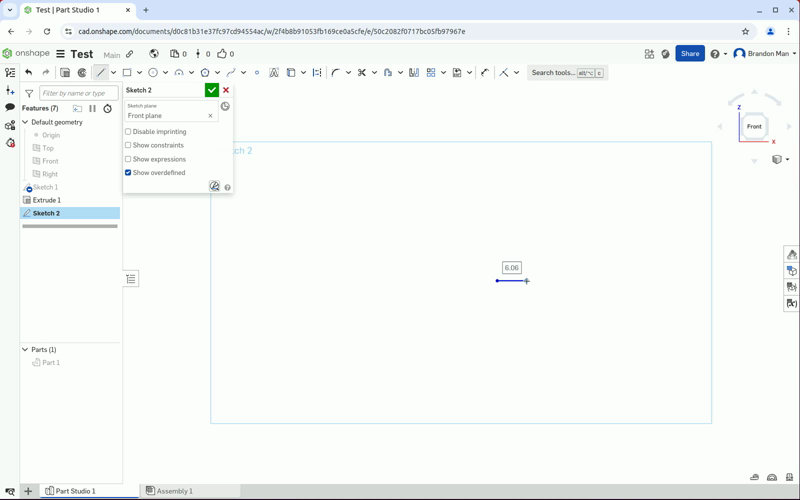
key_down(shift)
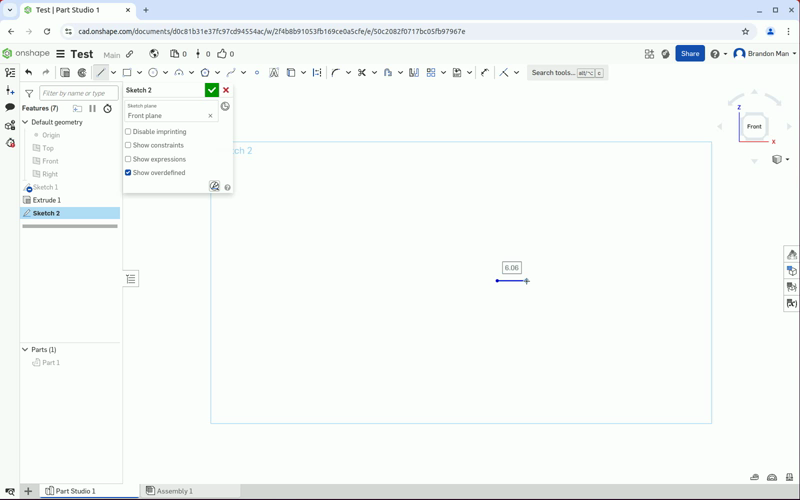
mouse_move(556, 280)
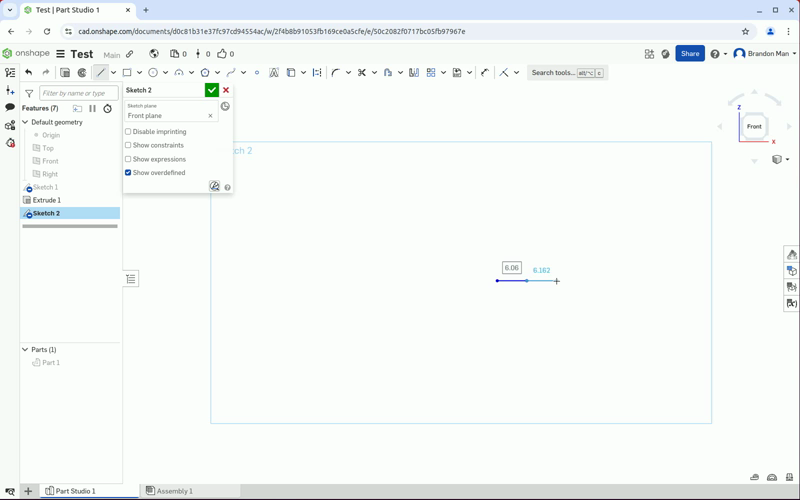
mouse_move(526, 251)
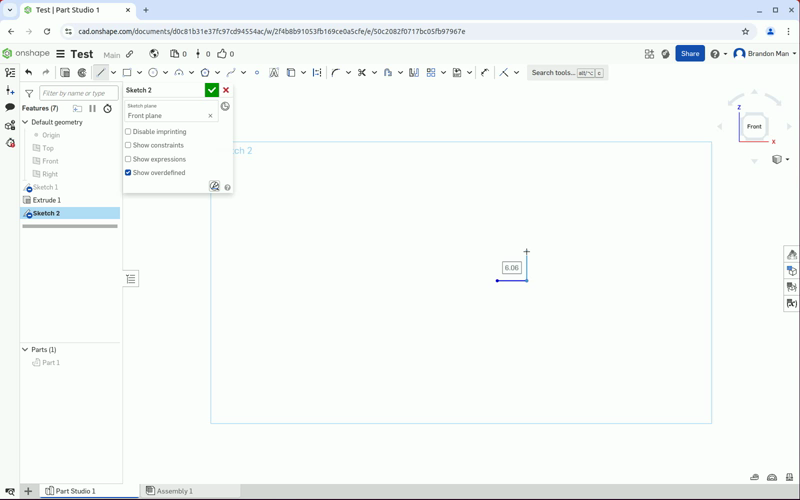
click(526, 251)
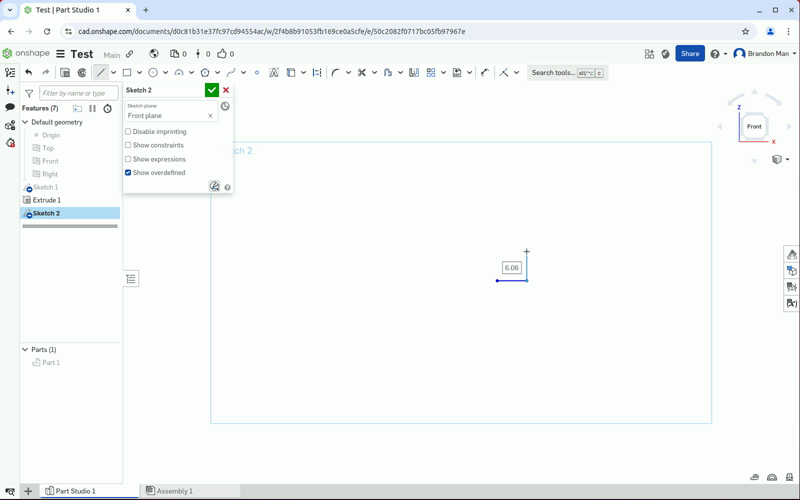
key_up(shift)
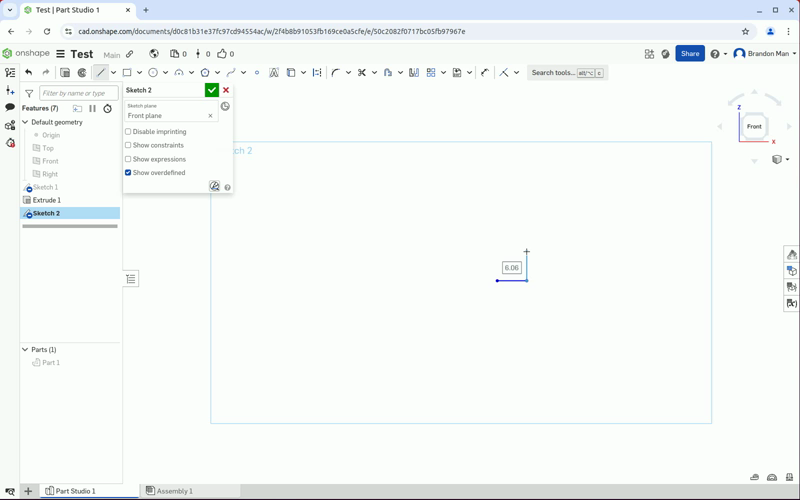
key_down(shift)
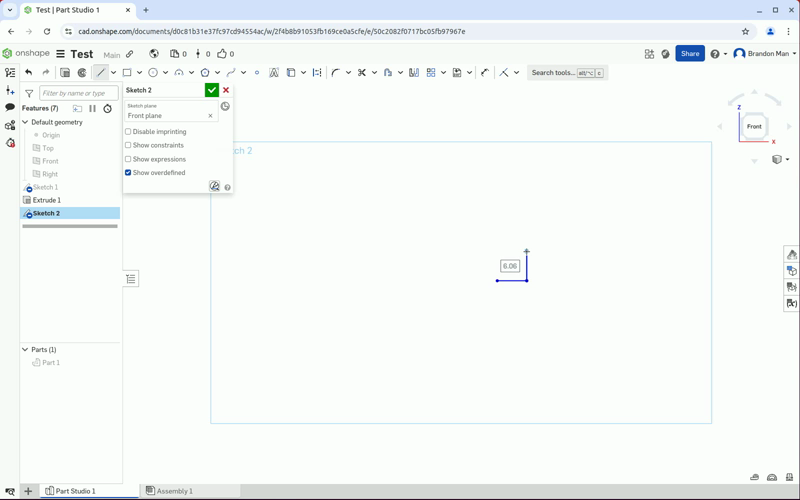
mouse_move(556, 251)
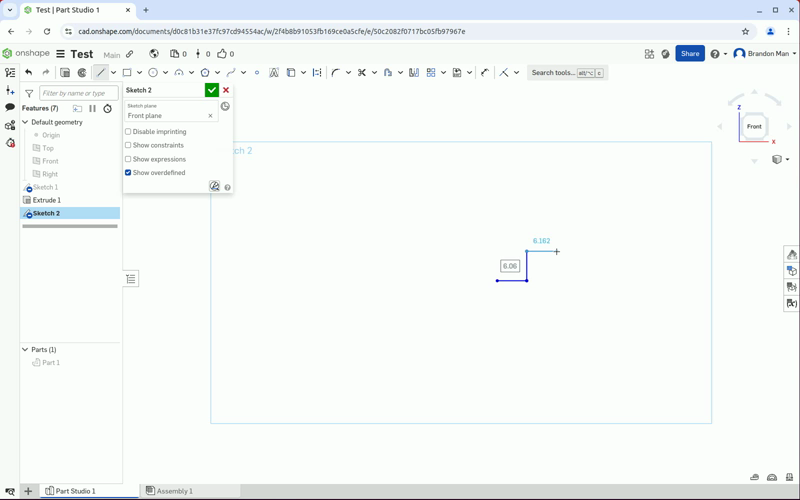
mouse_move(543, 251)
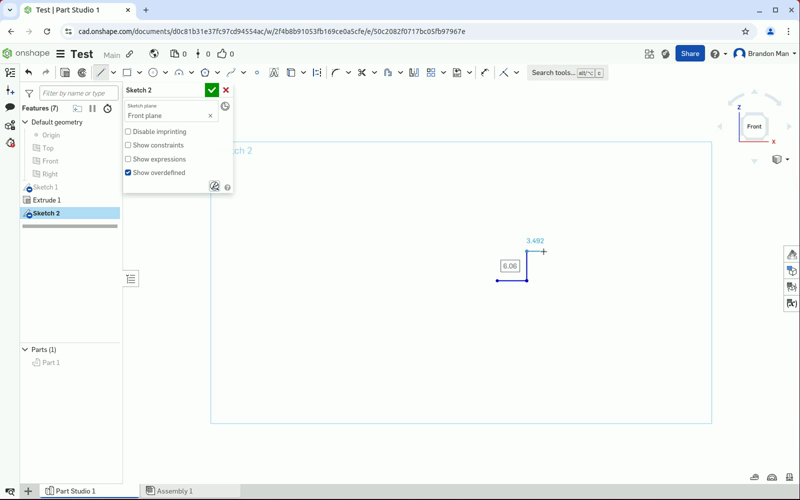
click(543, 251)
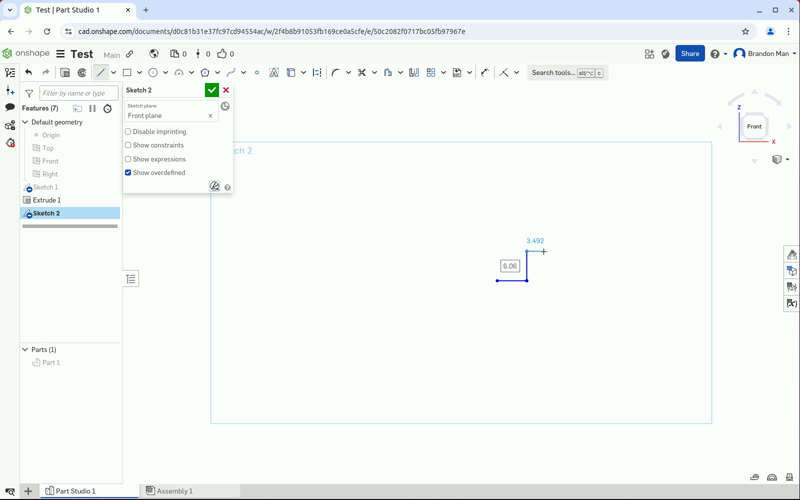
key_up(shift)
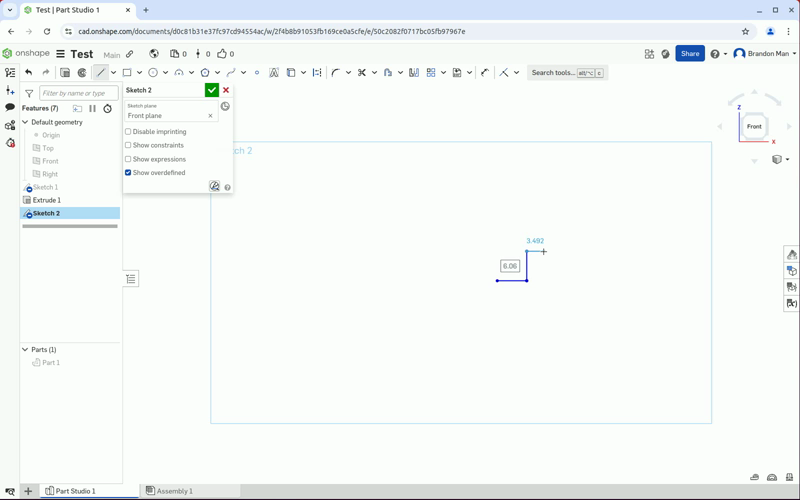
key_down(shift)
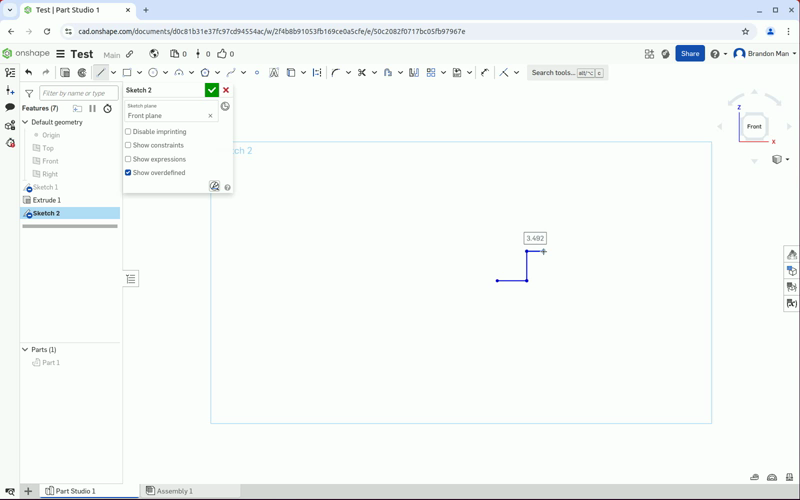
mouse_move(573, 251)
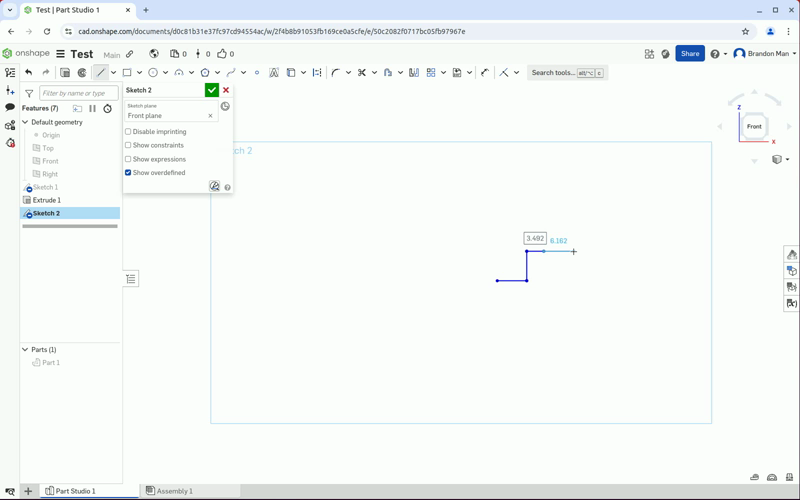
mouse_move(543, 280)
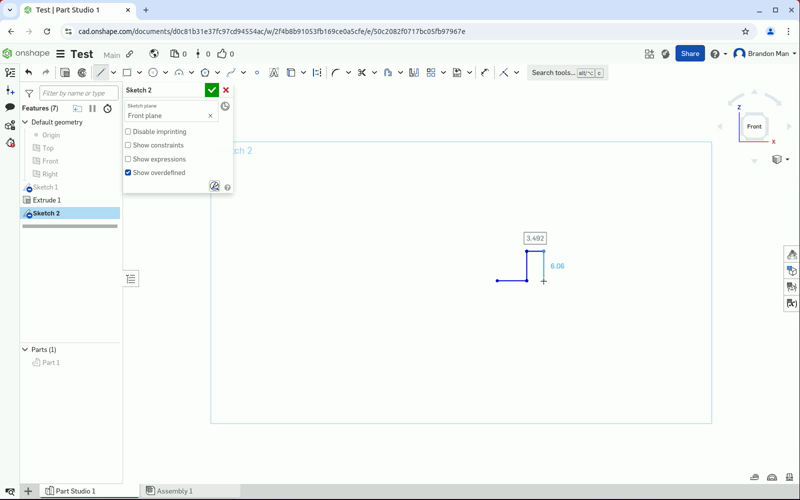
click(543, 280)
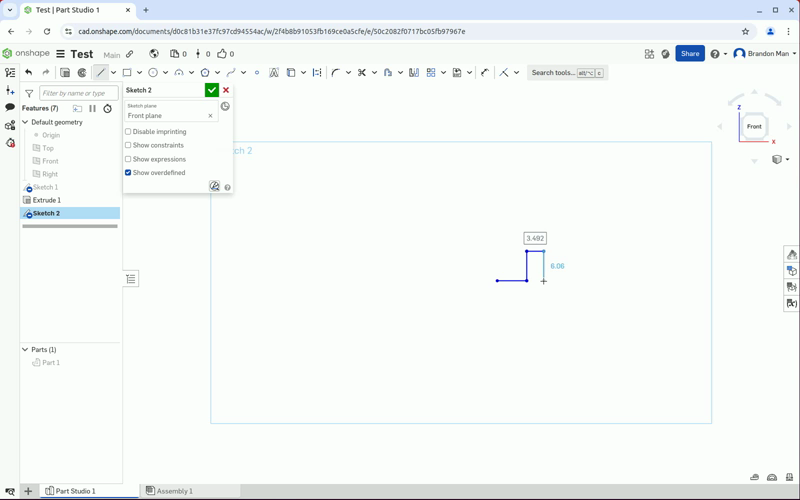
key_up(shift)
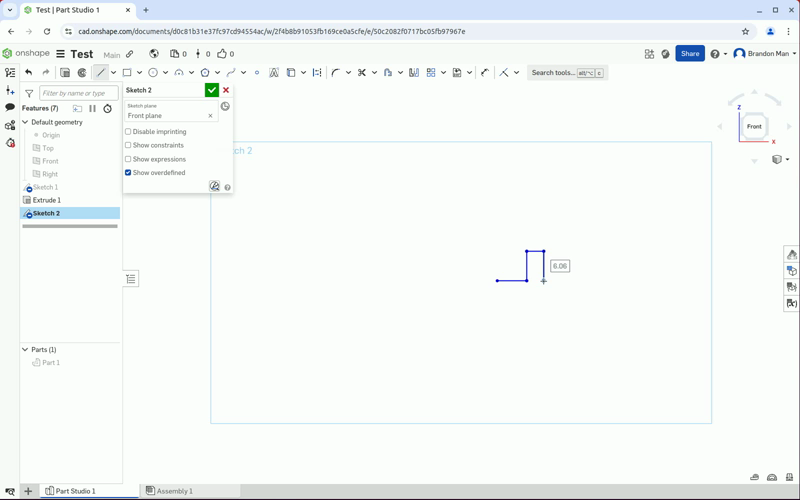
key_down(shift)
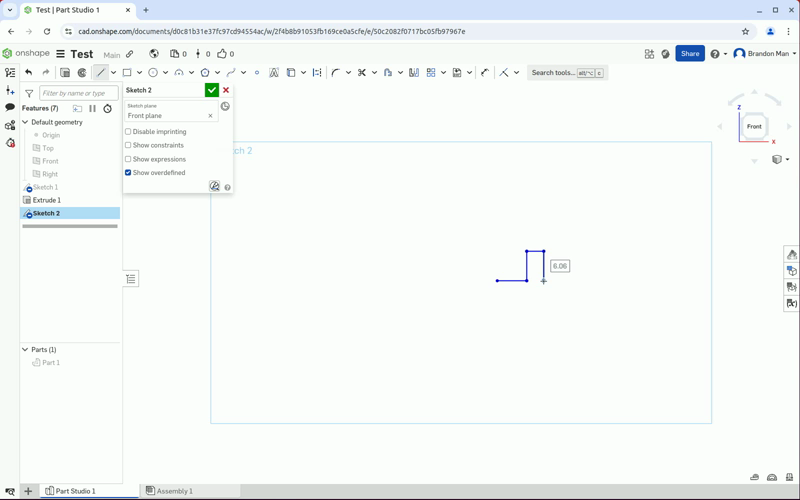
mouse_move(573, 280)
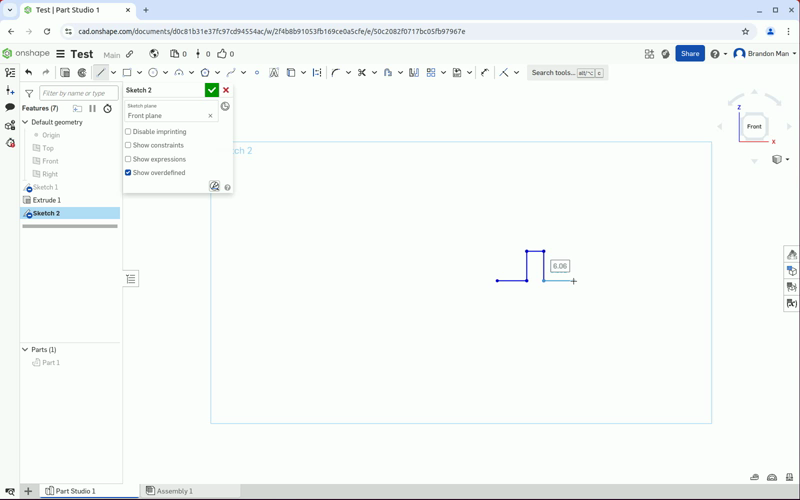
mouse_move(573, 280)
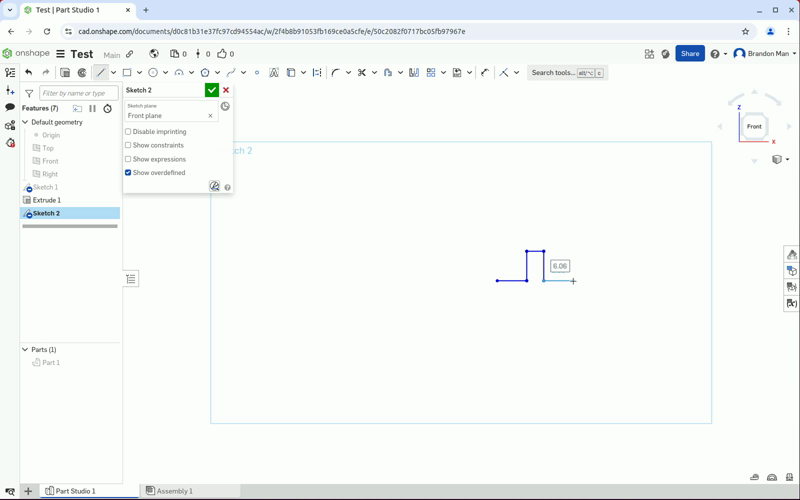
click(573, 280)
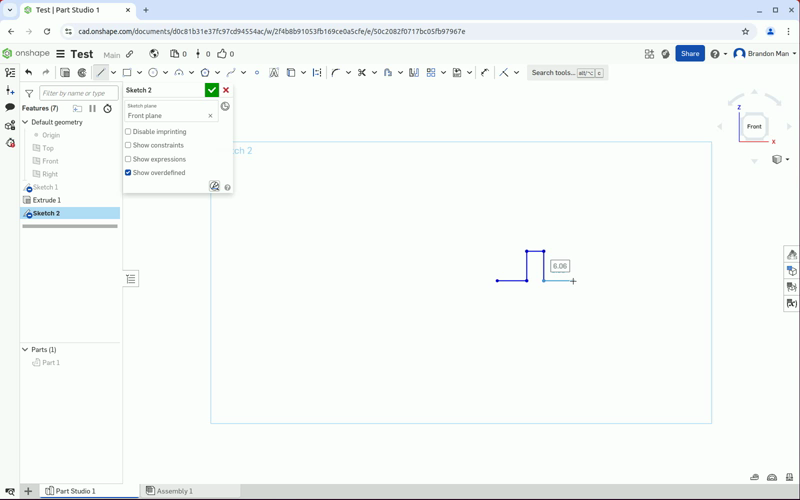
key_up(shift)
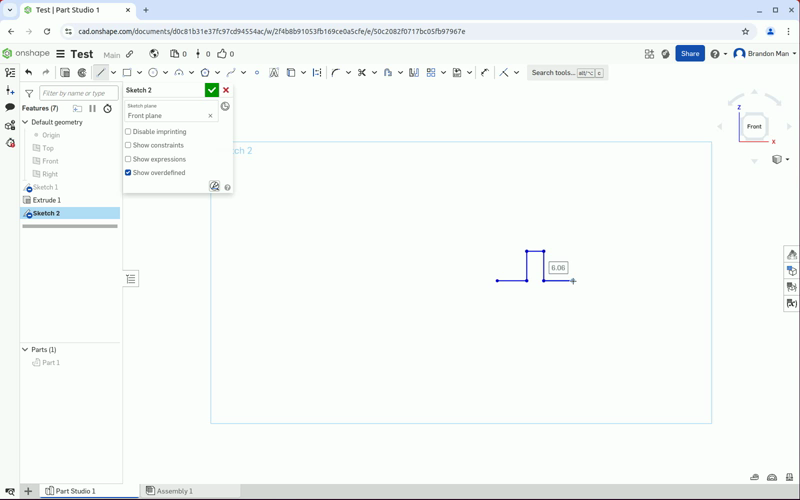
key_down(shift)
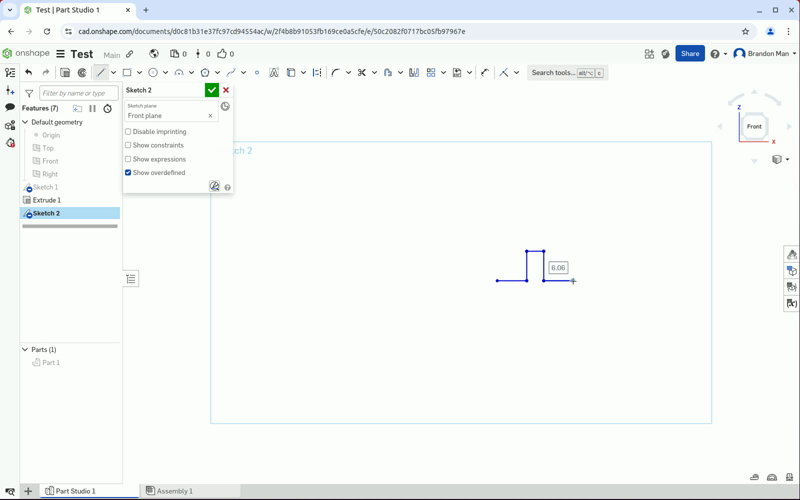
mouse_move(573, 194)
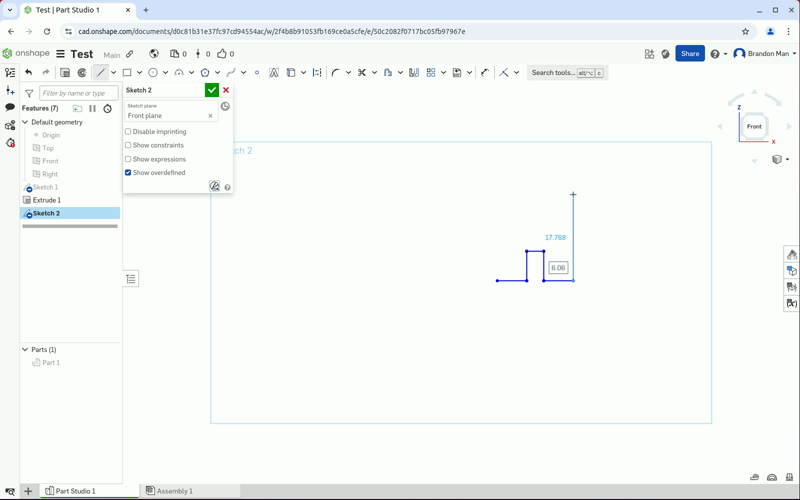
click(573, 194)
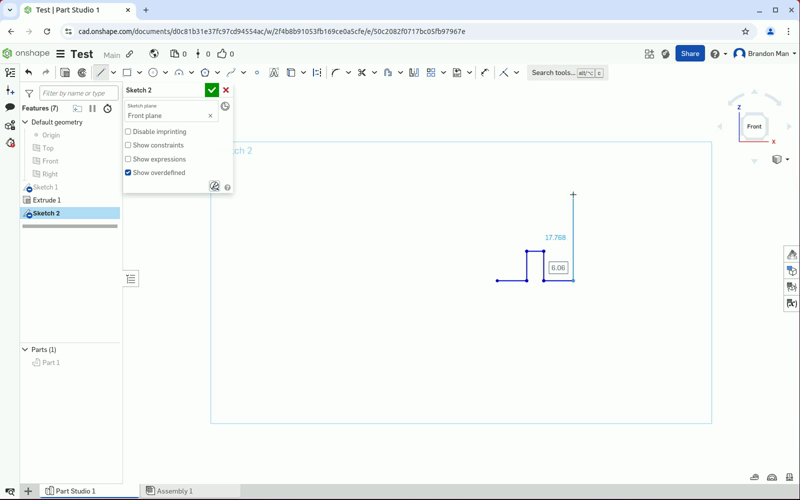
key_up(shift)
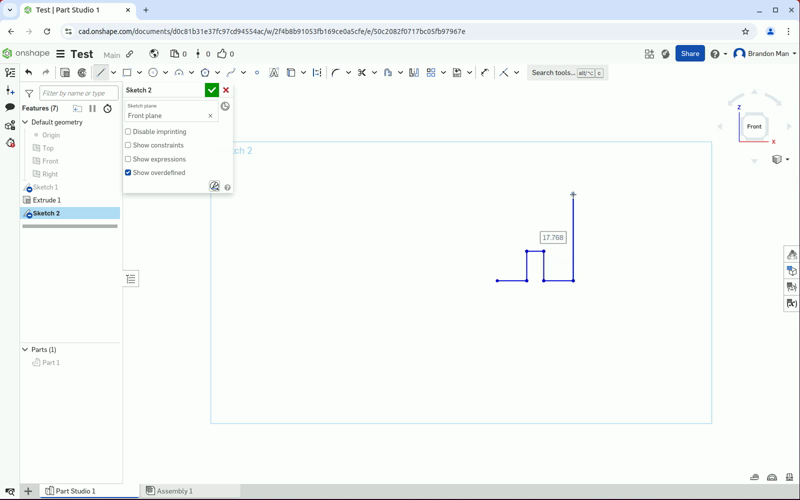
key_down(shift)
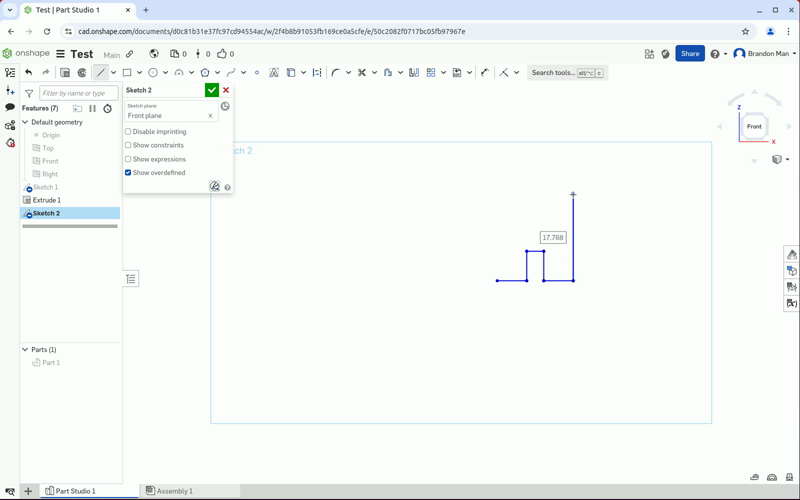
mouse_move(589, 194)
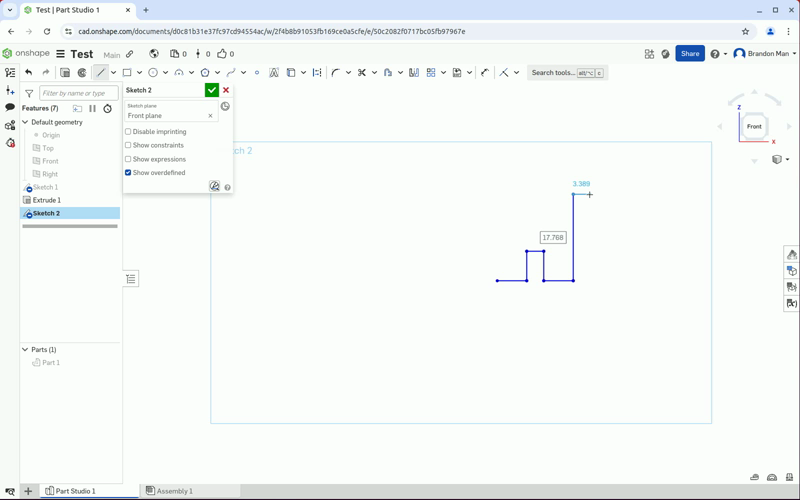
mouse_move(543, 194)
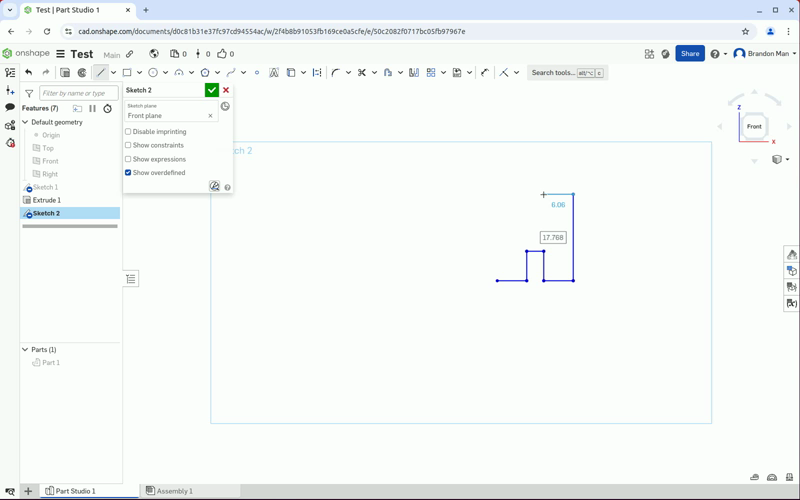
click(543, 194)
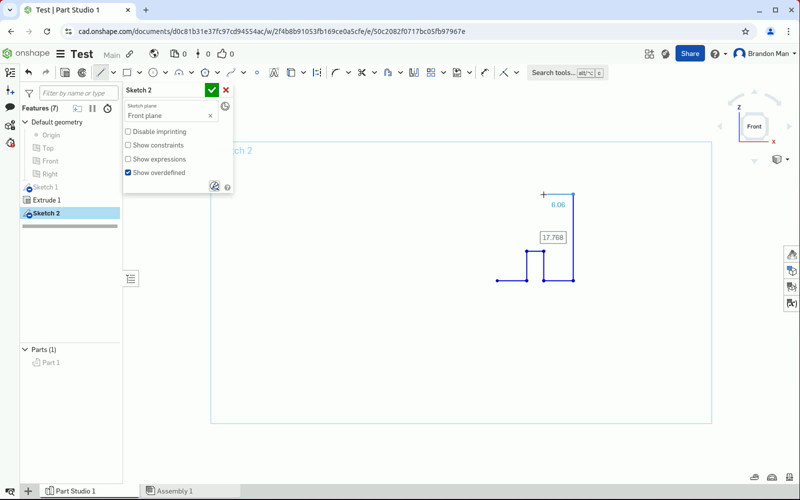
key_up(shift)
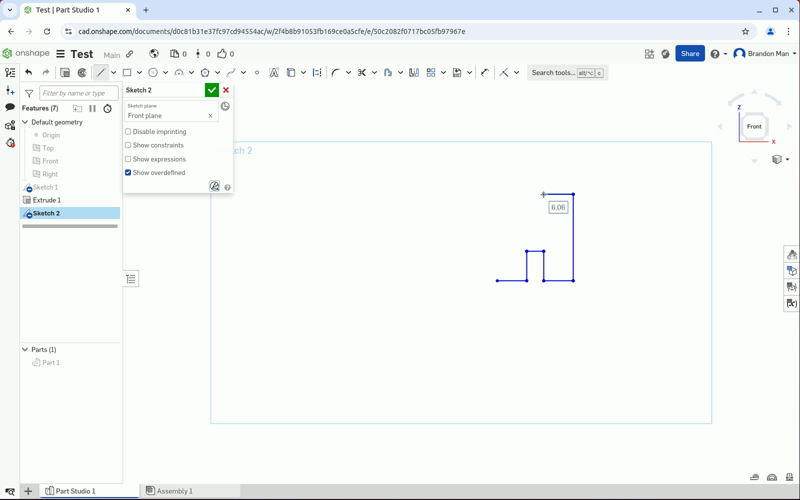
key_down(shift)
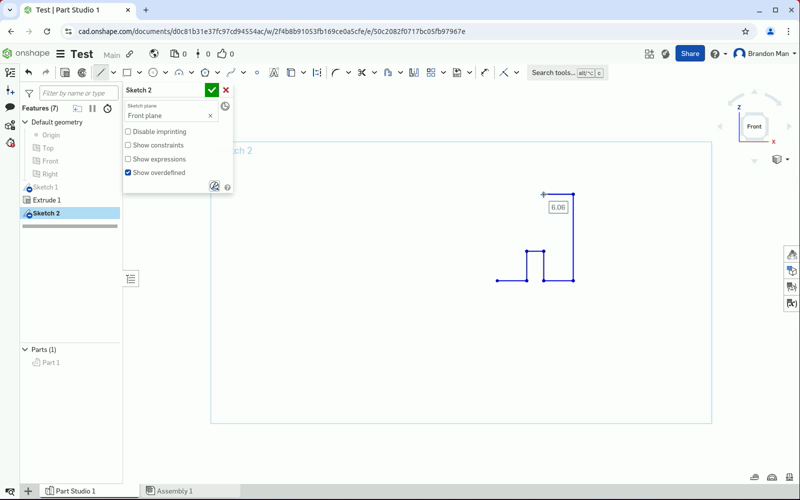
mouse_move(573, 194)
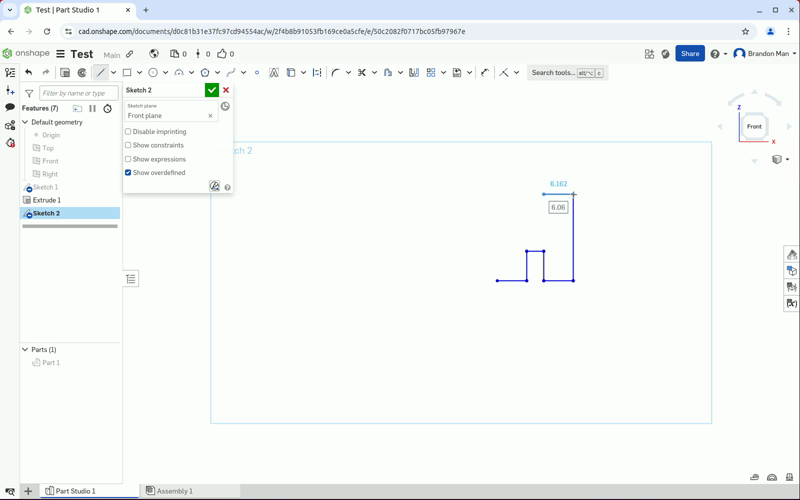
mouse_move(543, 231)
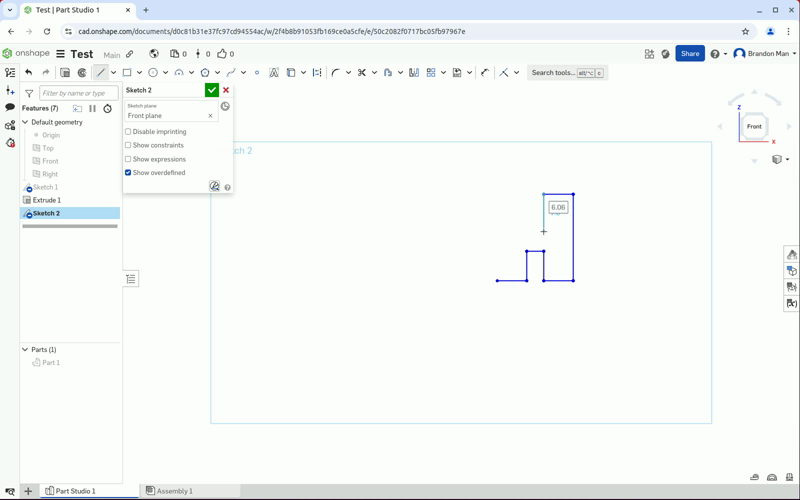
click(543, 231)
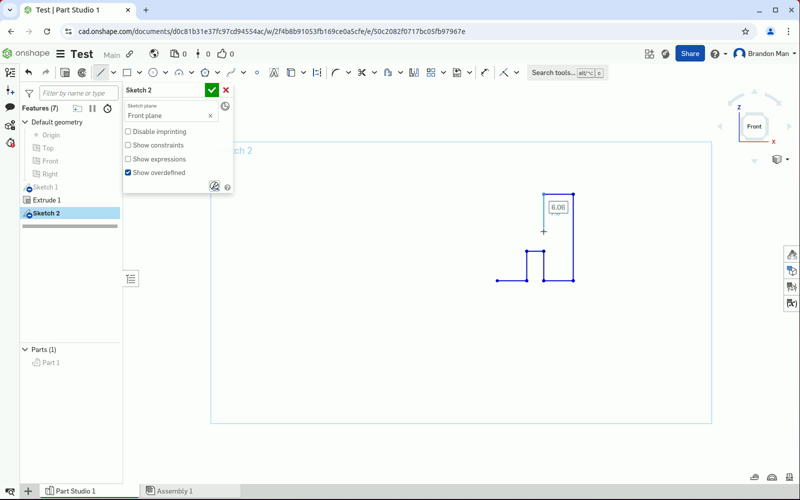
key_up(shift)
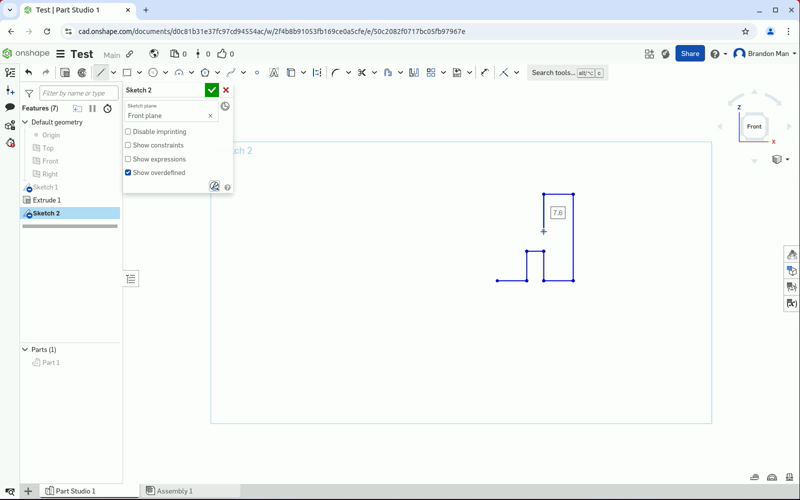
key_down(shift)
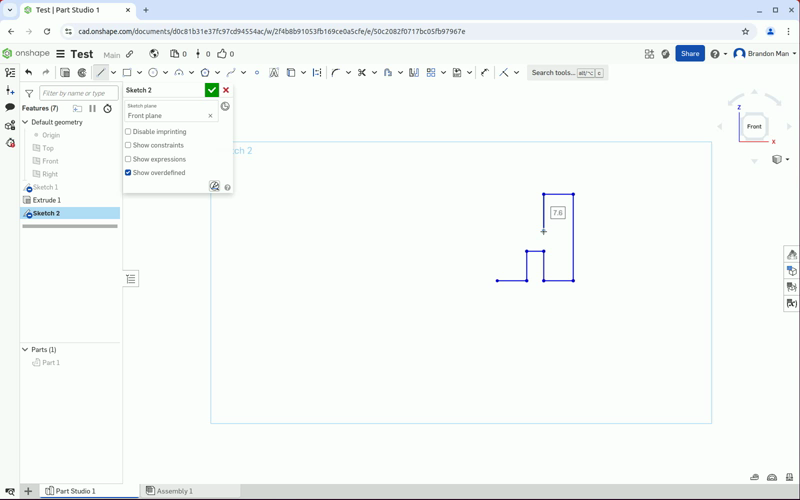
mouse_move(573, 231)
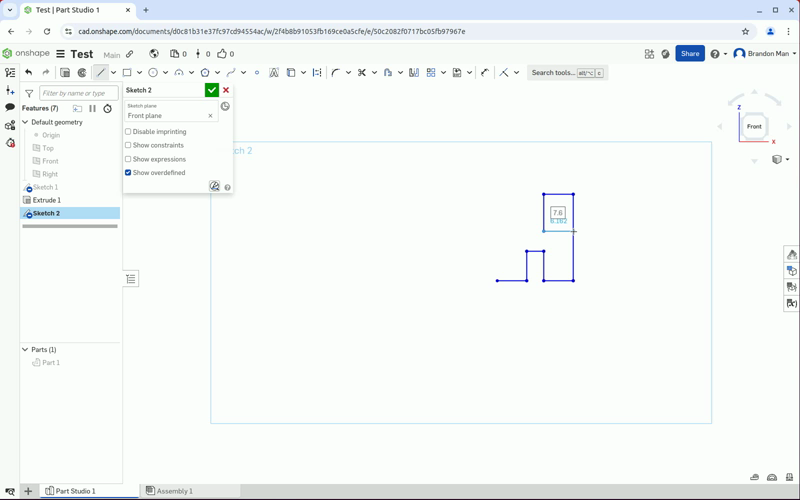
mouse_move(526, 231)
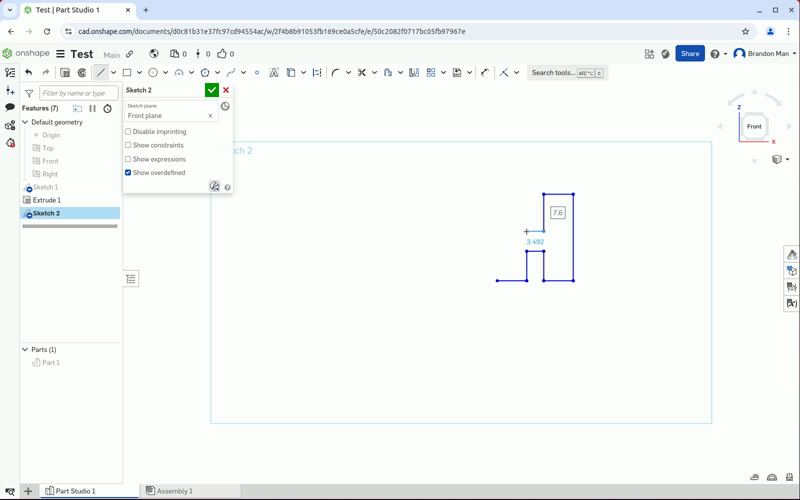
click(526, 231)
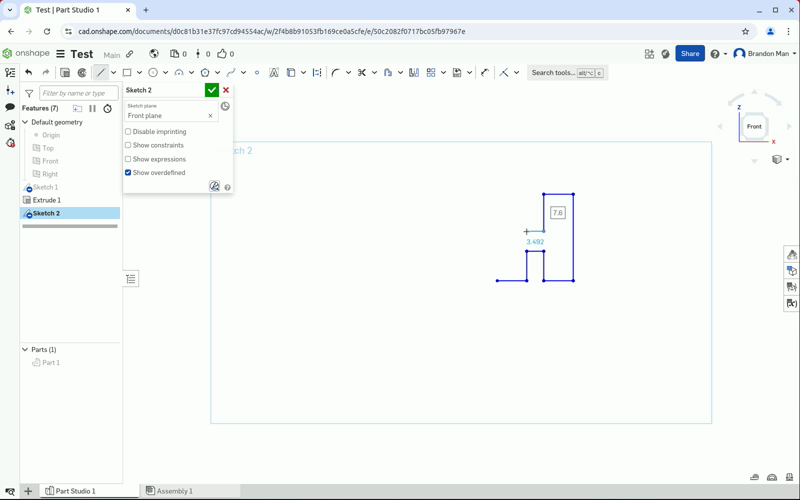
key_up(shift)
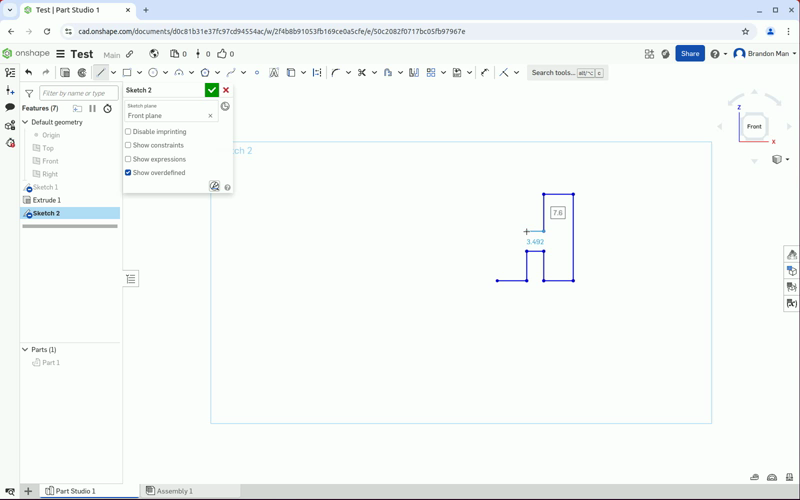
key_down(shift)
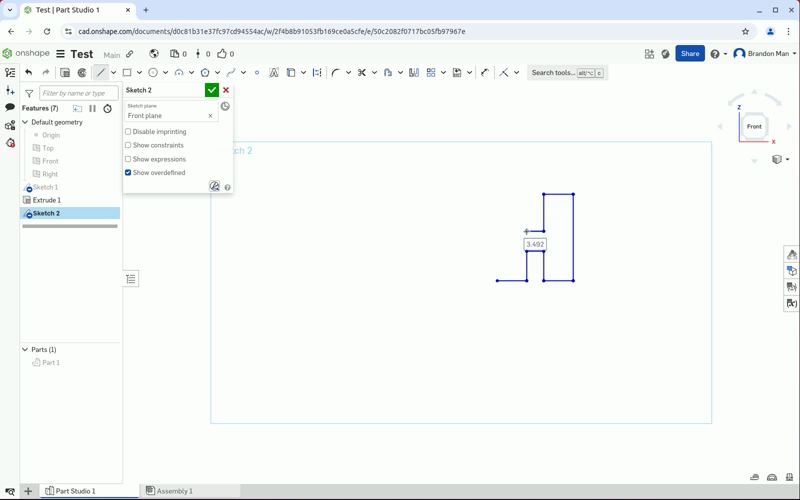
mouse_move(556, 231)
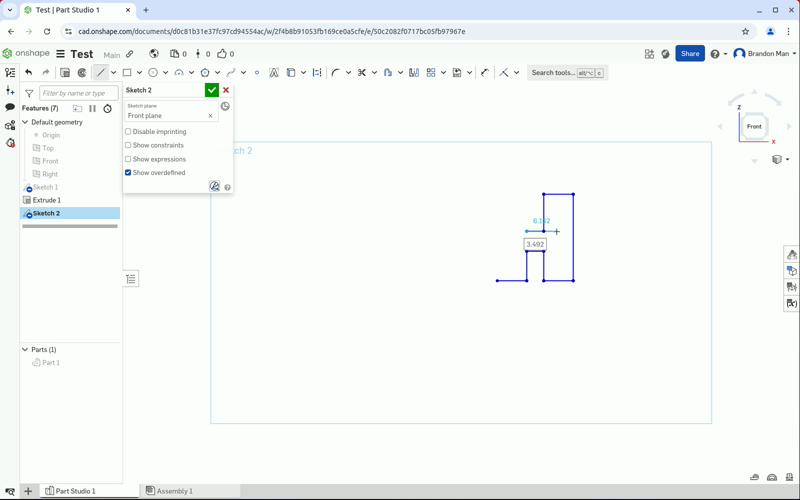
mouse_move(526, 193)
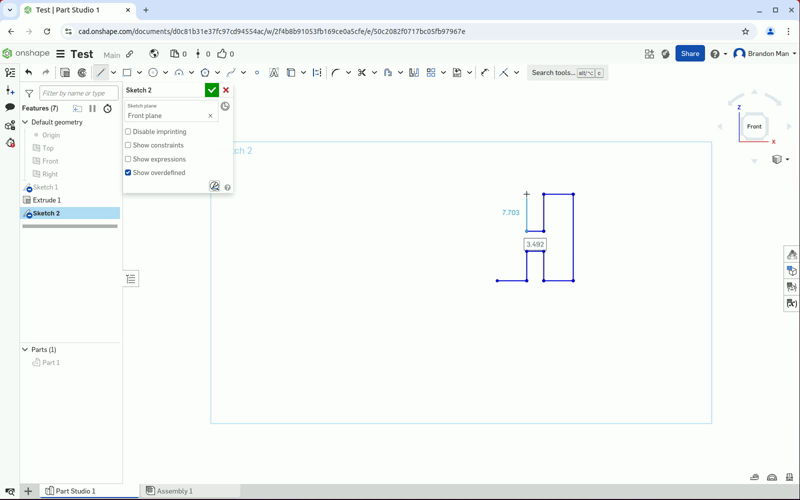
click(526, 193)
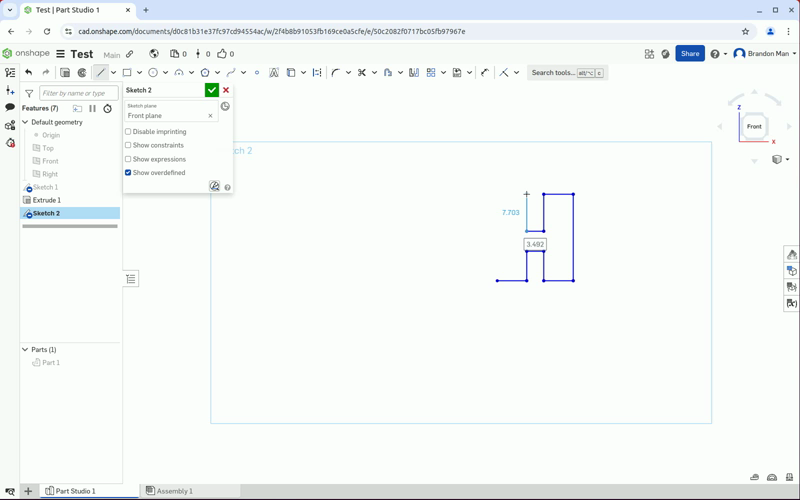
key_up(shift)
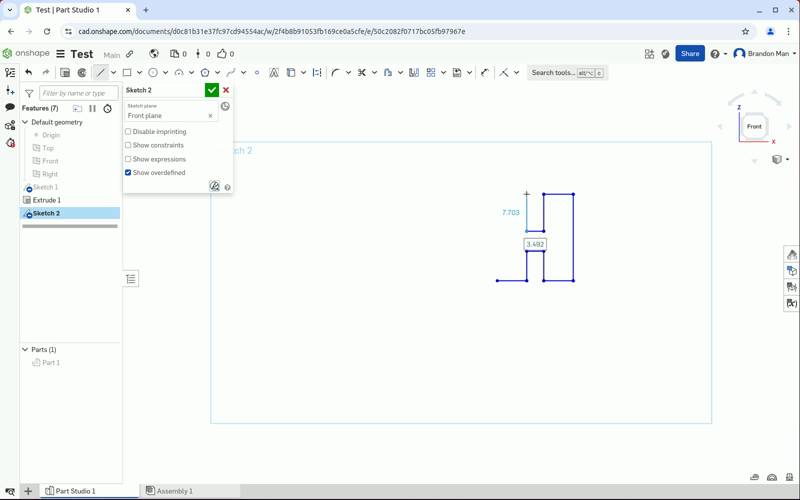
key_down(shift)
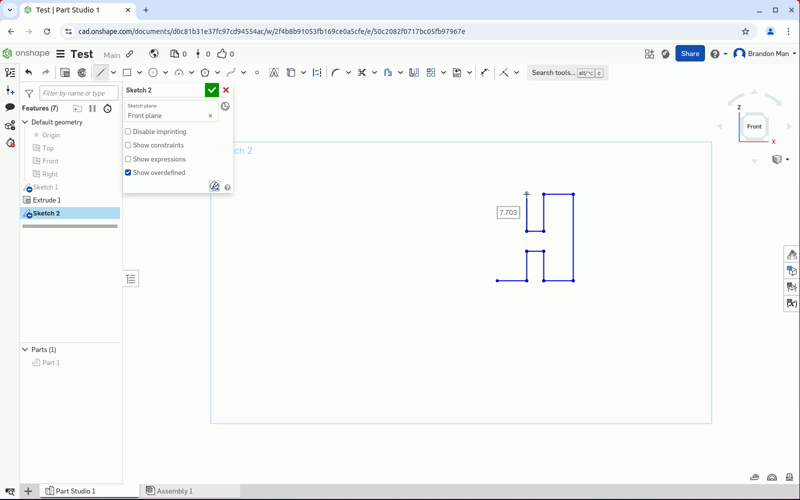
mouse_move(556, 193)
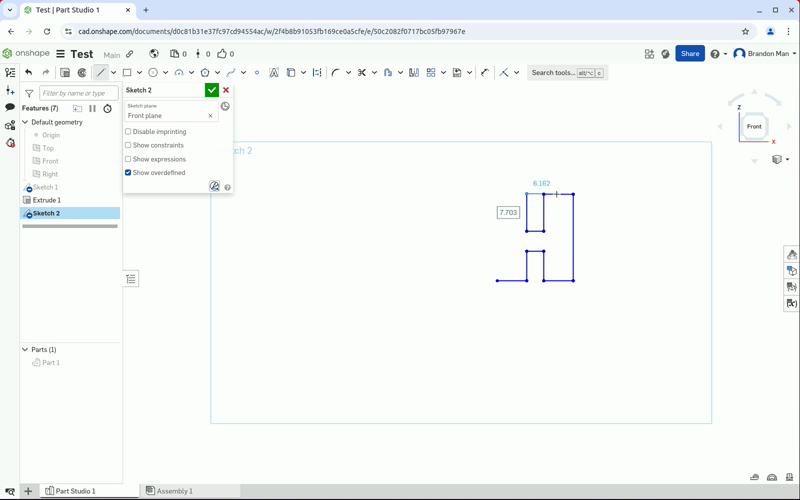
mouse_move(497, 193)
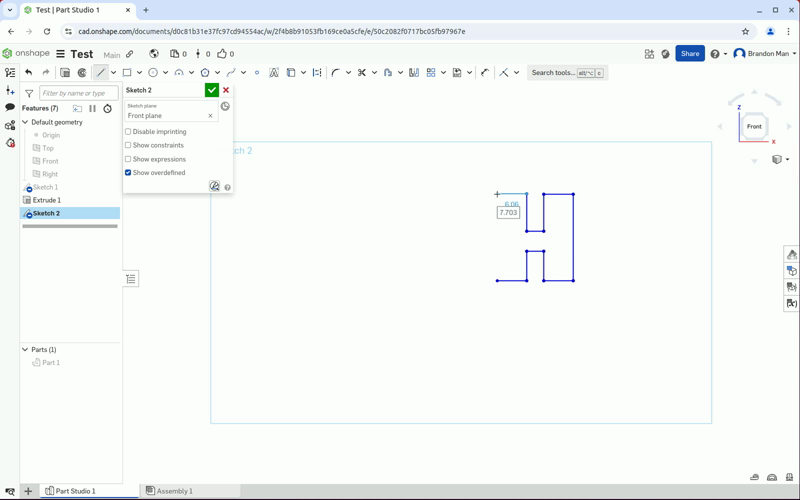
click(497, 193)
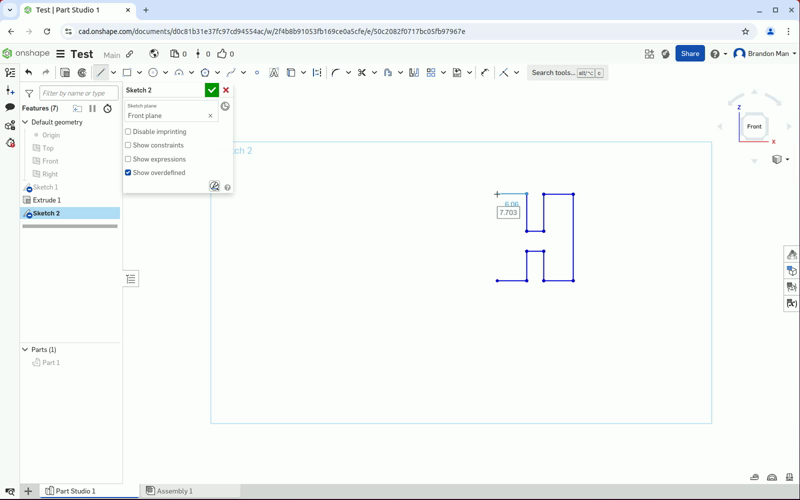
key_up(shift)
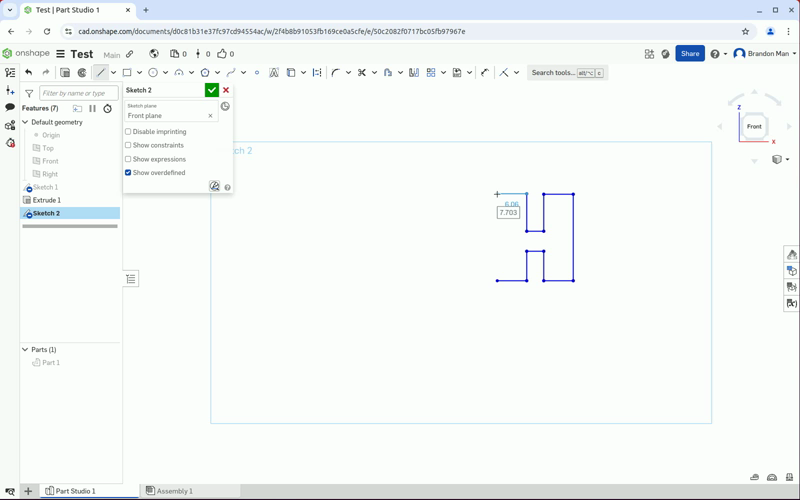
key_down(shift)
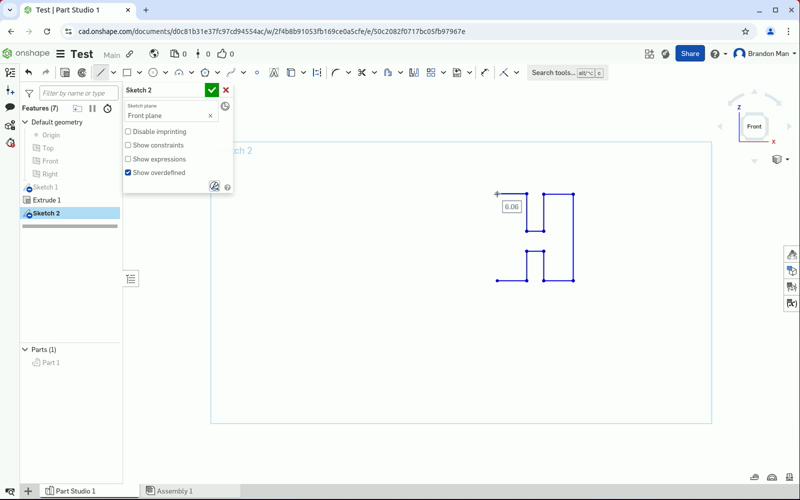
mouse_move(497, 280)
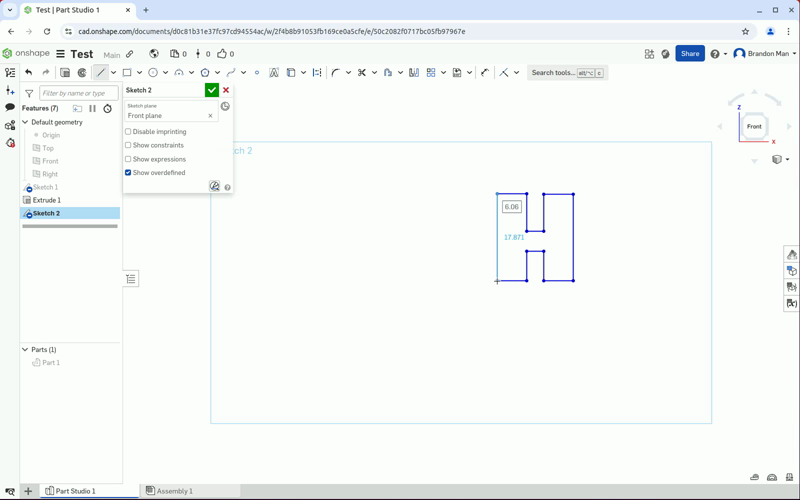
key_up(shift)
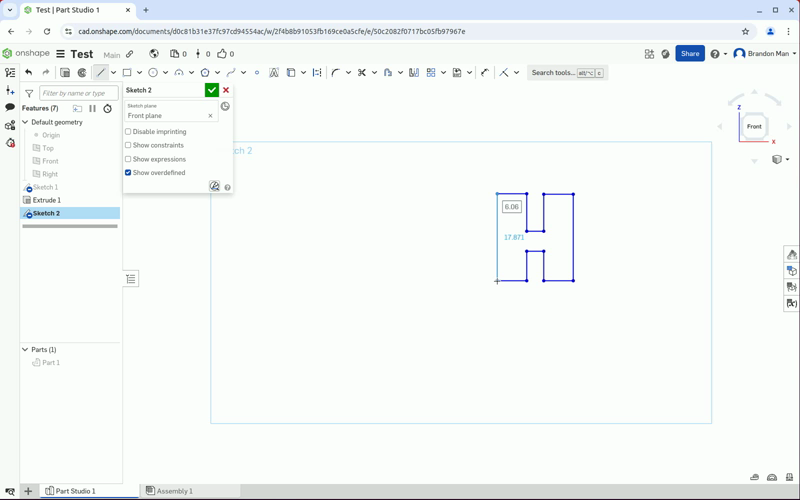
click(497, 280)
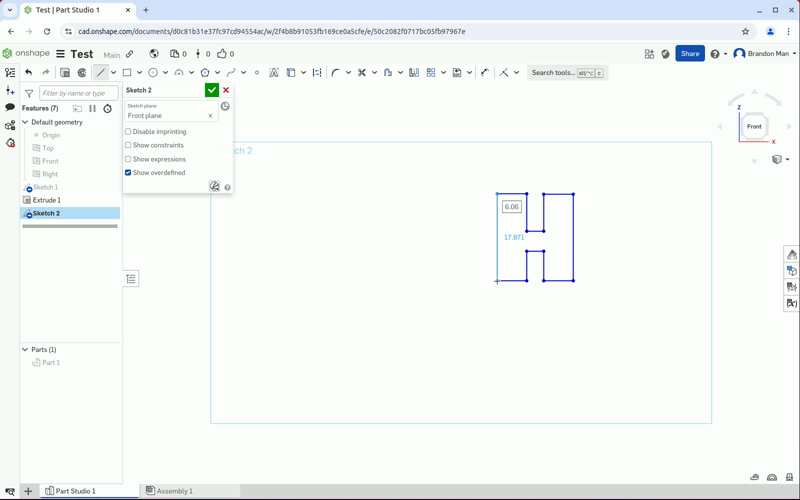
key(esc)
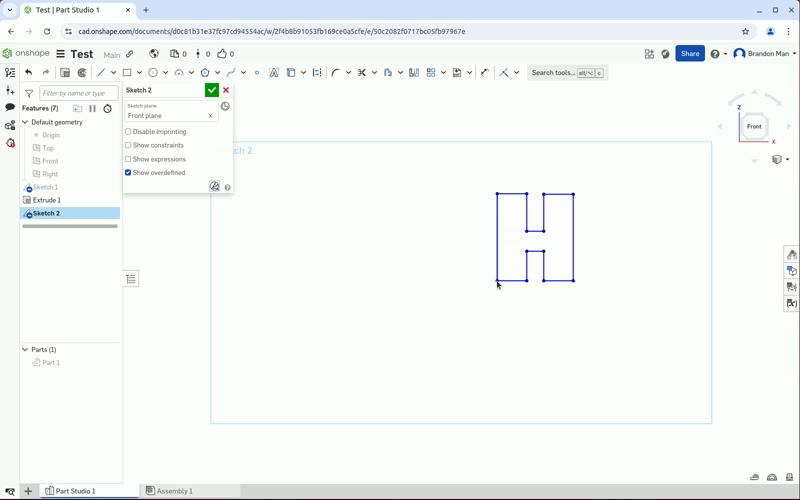
mouse_move(560, 203)
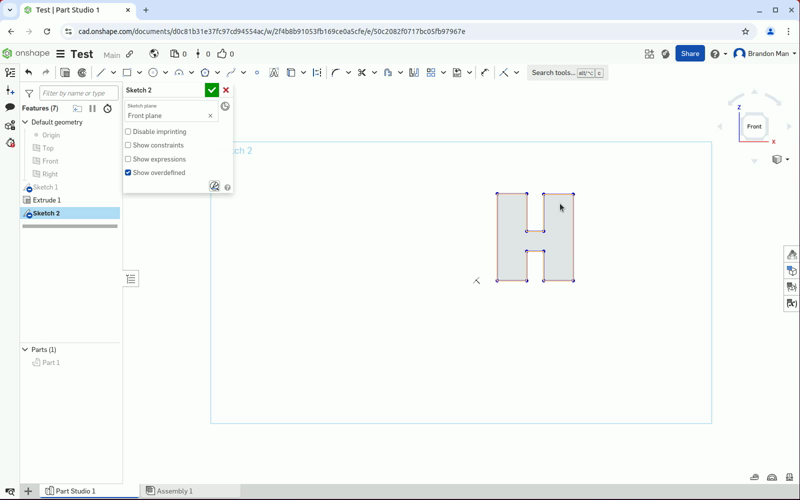
click(560, 203)
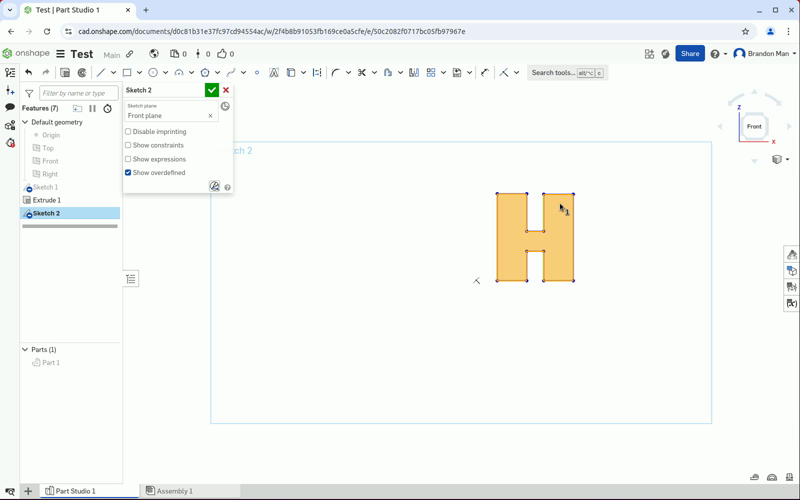
mouse_move(73, 352)
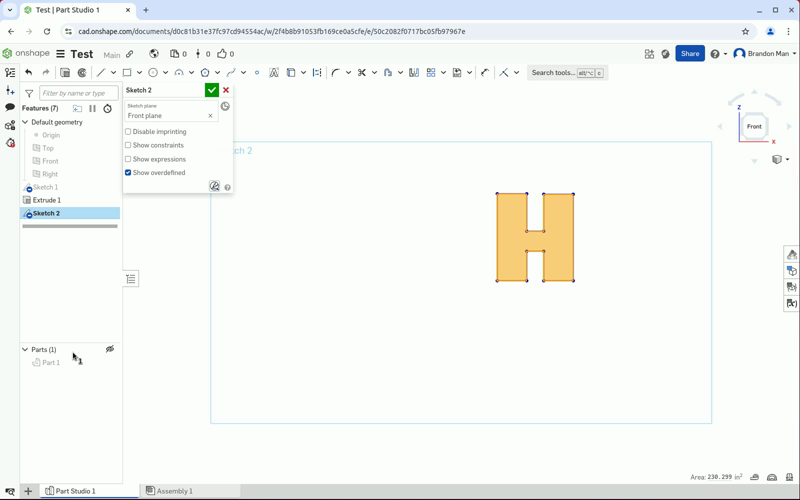
key(shift+y)
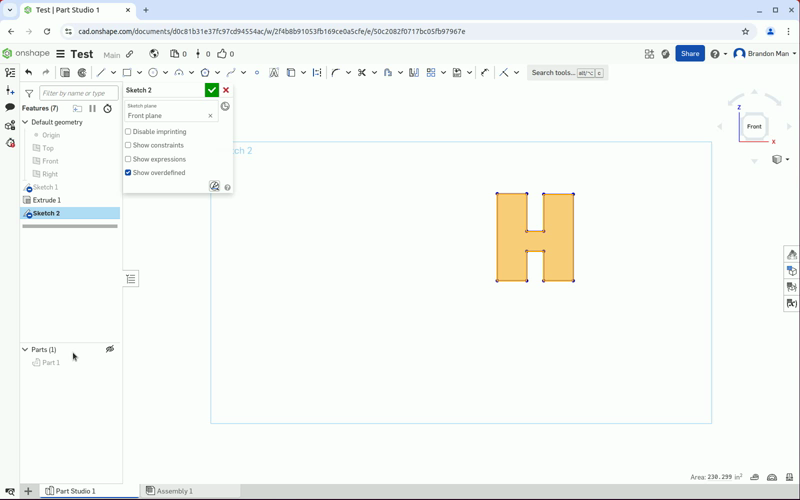
key(shift+e)
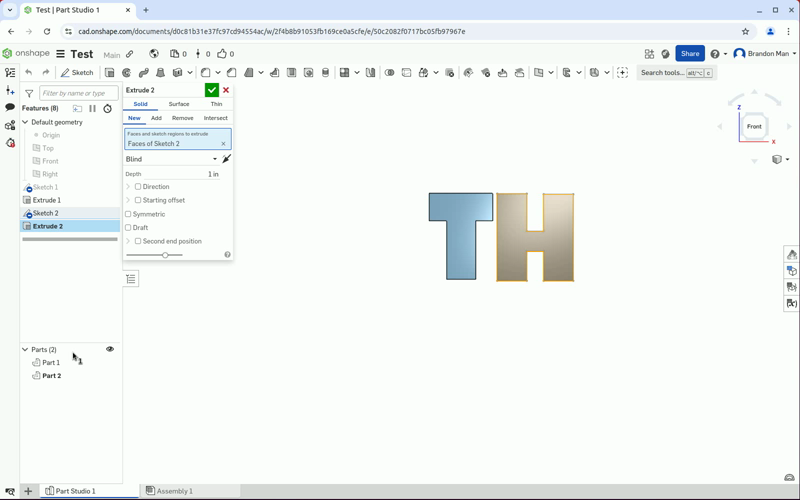
mouse_move(143, 106)
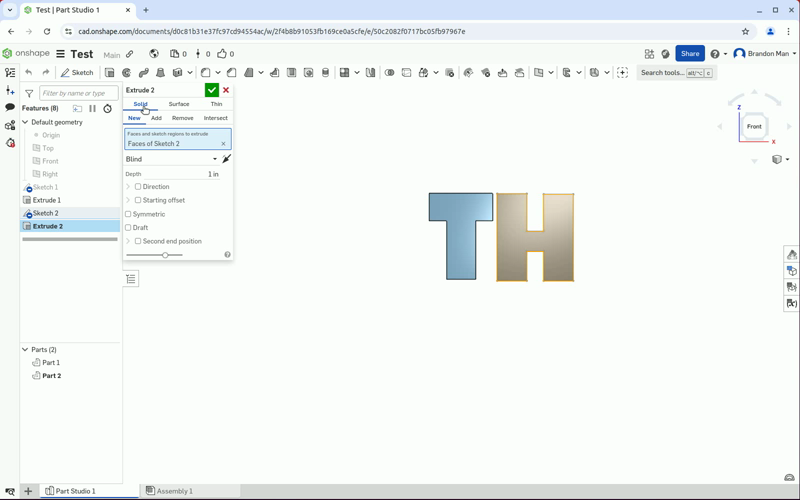
click(143, 106)
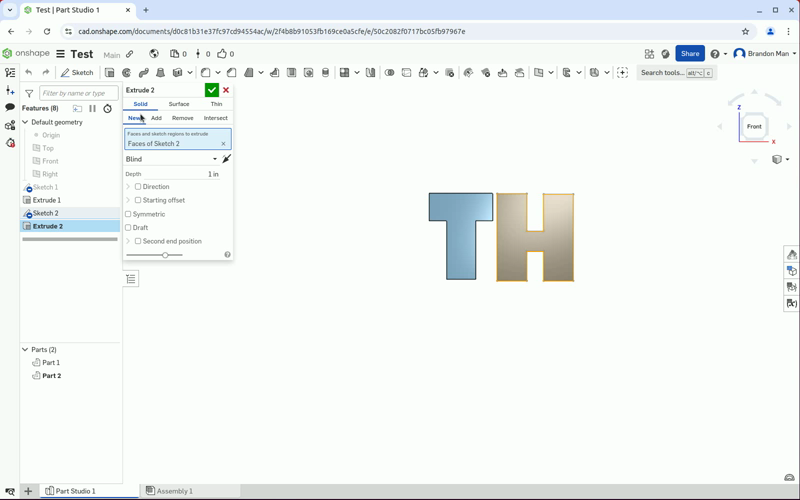
mouse_move(137, 120)
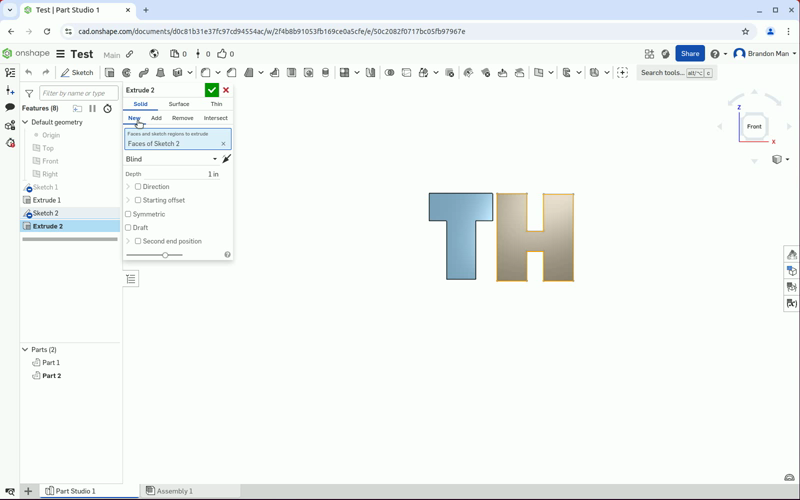
click(137, 120)
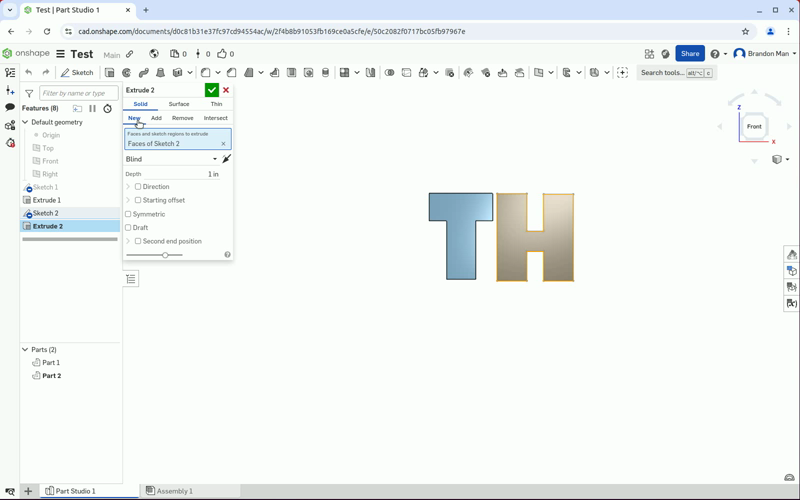
key(tab, 4)
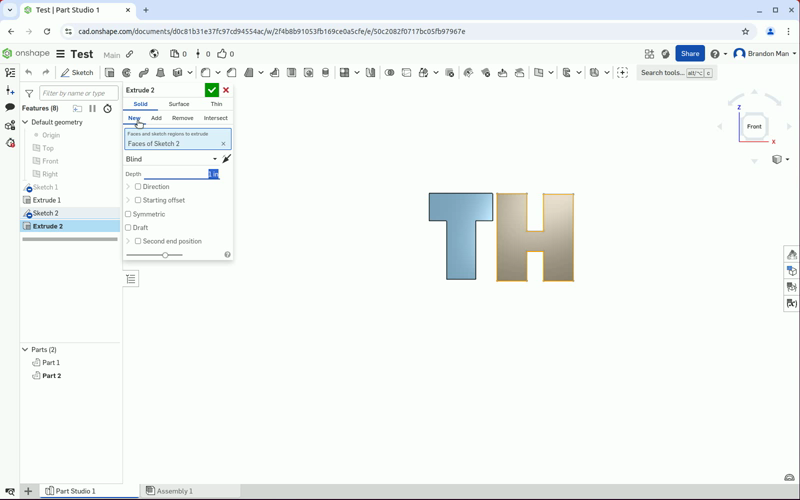
text(8.906)
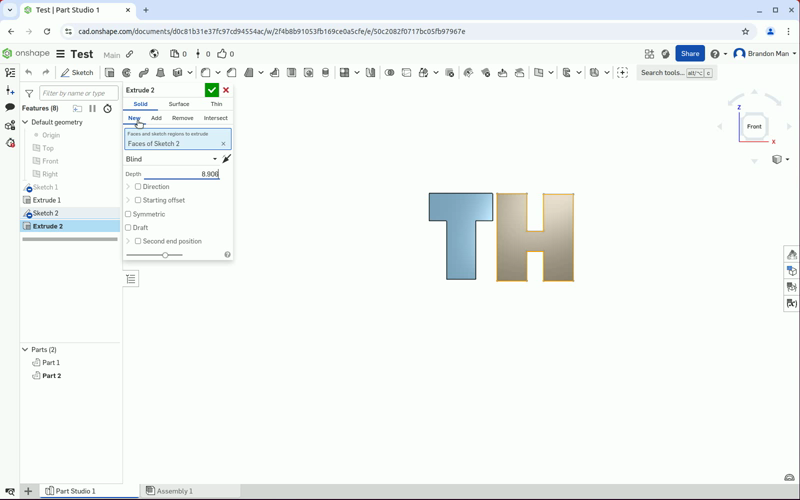
key(enter)
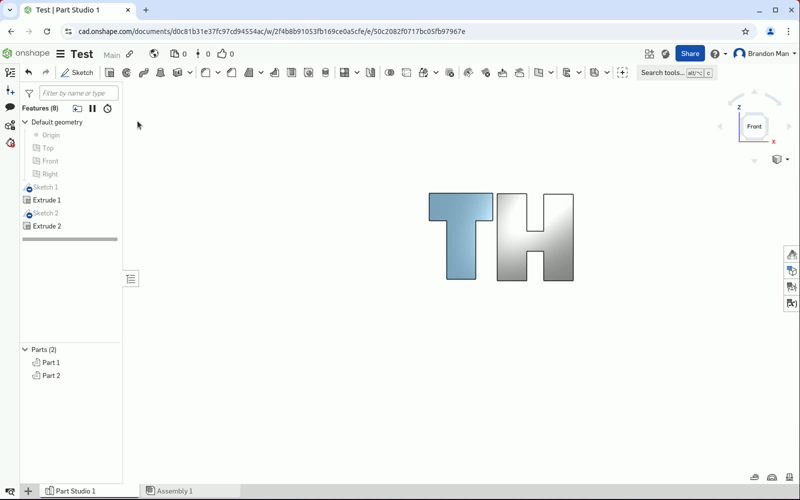
key(shift+h)
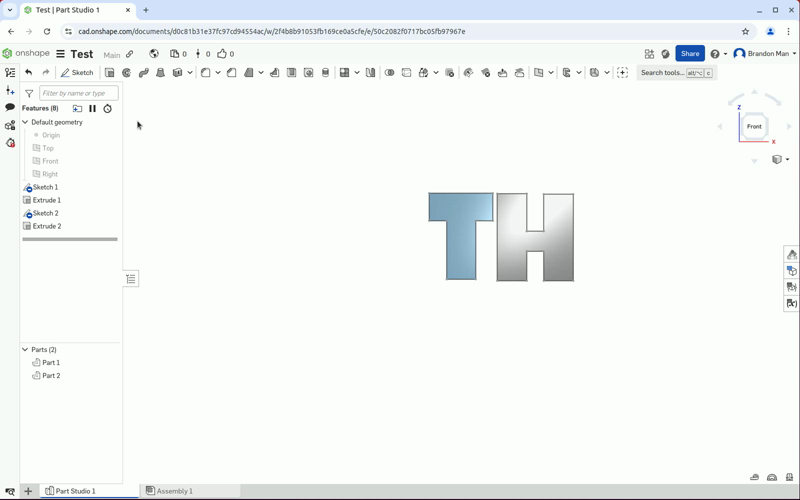
key(shift+h)
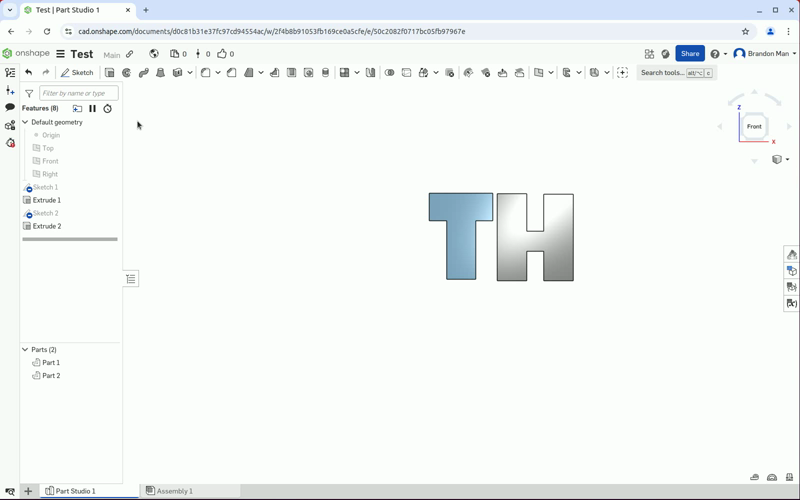
mouse_move(73, 189)
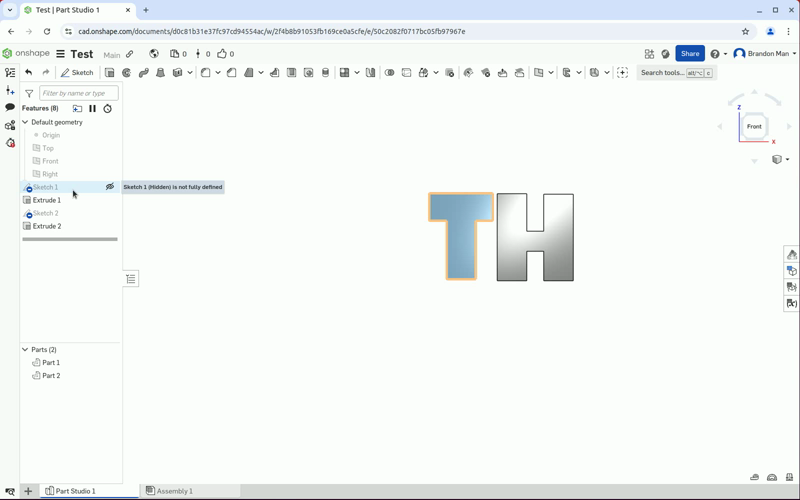
click(73, 189)
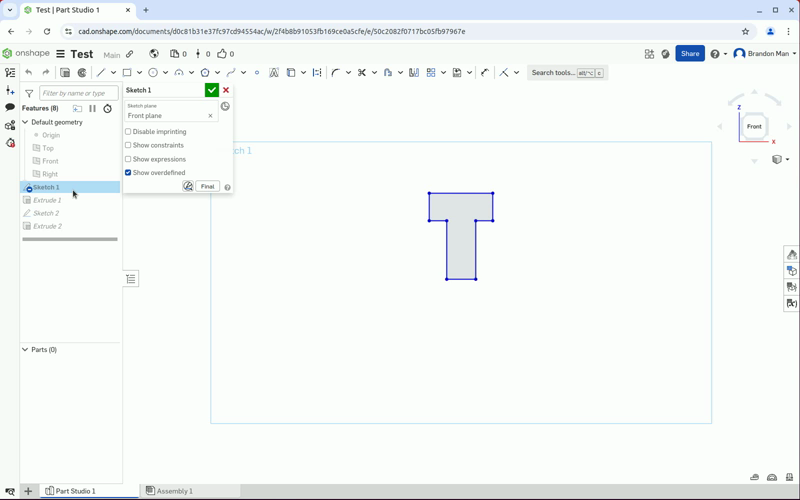
mouse_move(229, 92)
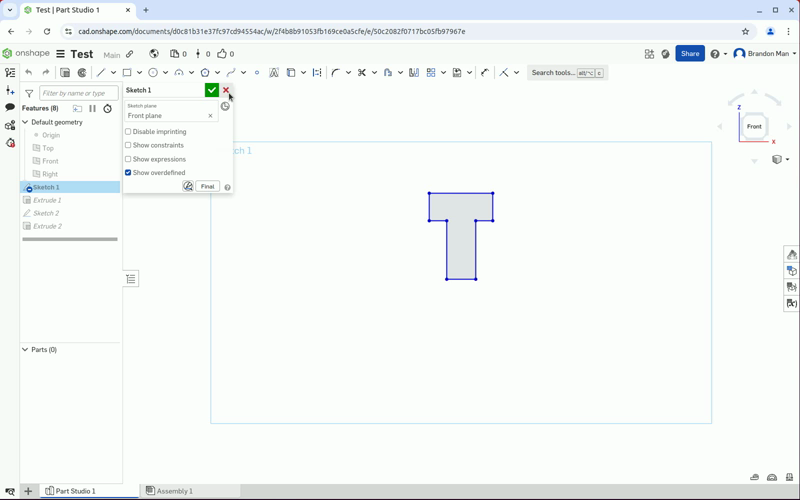
click(229, 92)
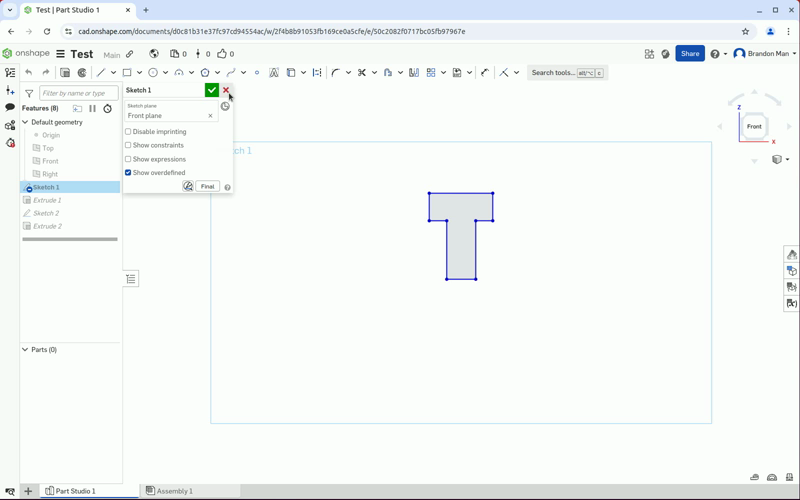
key(shift+s)
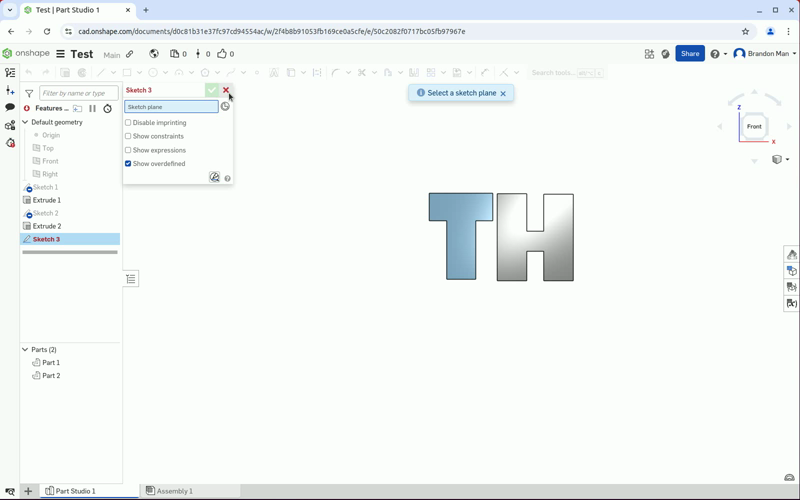
mouse_move(73, 163)
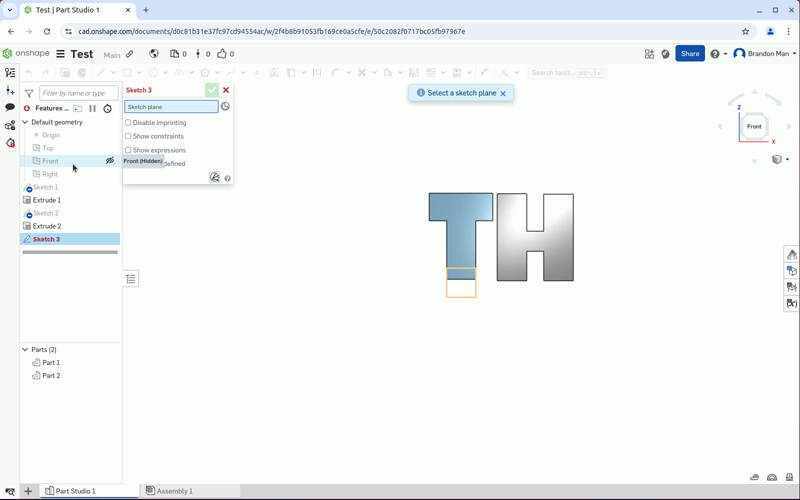
click(73, 163)
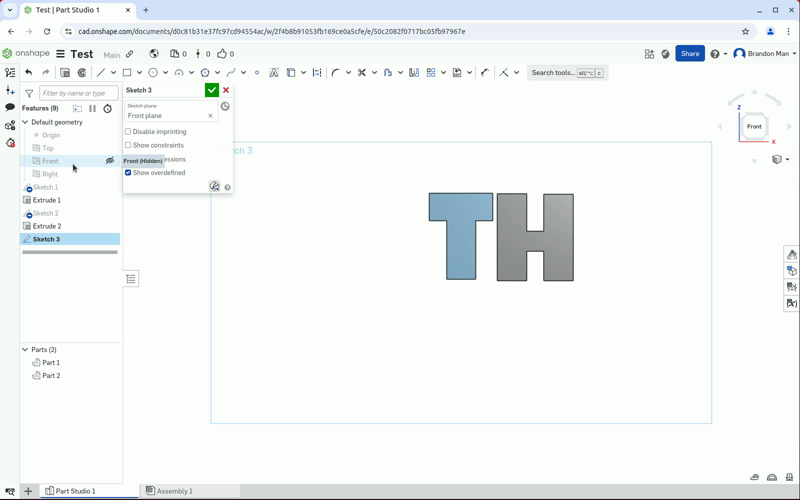
mouse_move(73, 352)
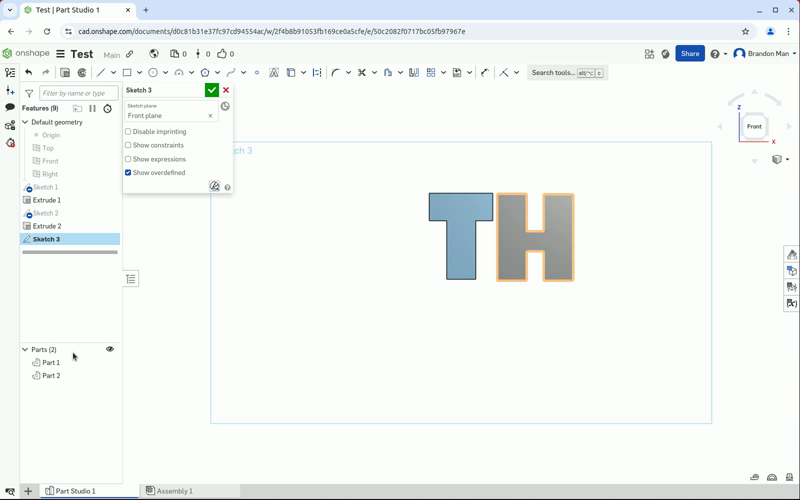
key(y)
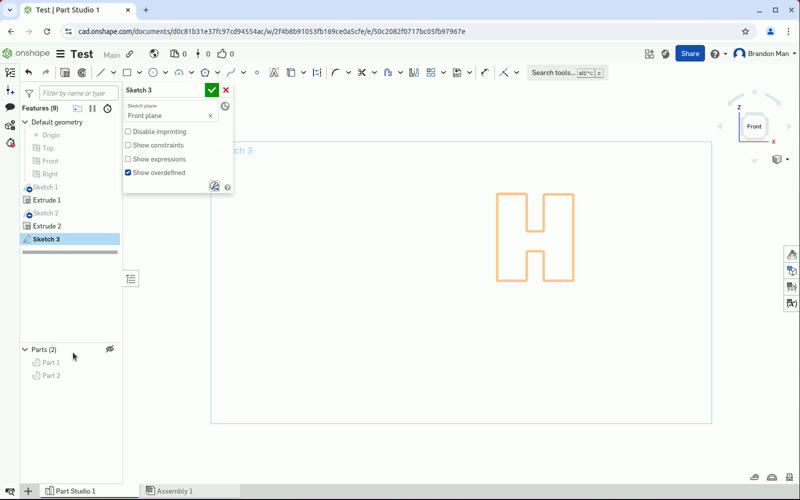
key(l)
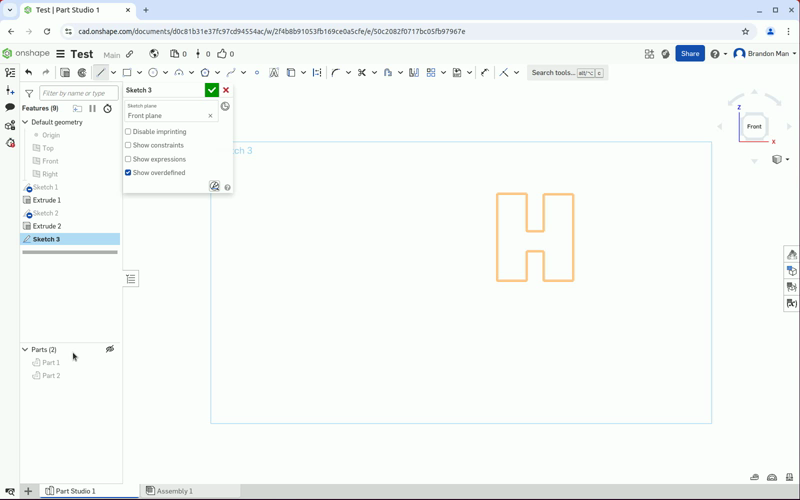
key_down(shift)
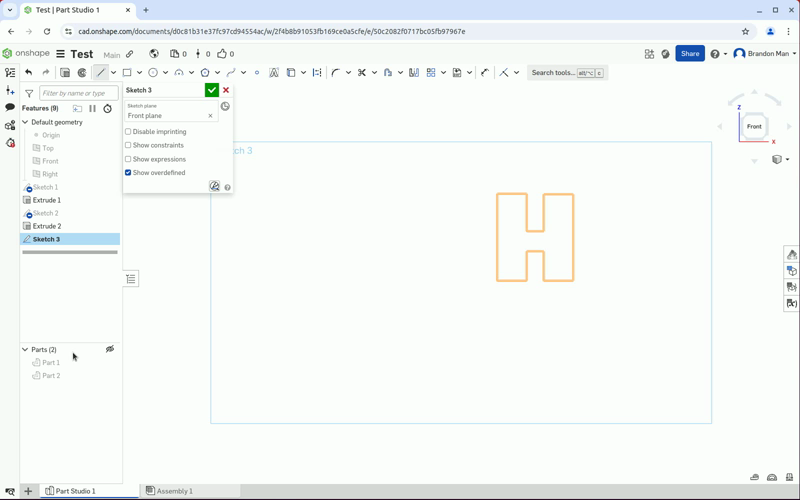
mouse_move(406, 343)
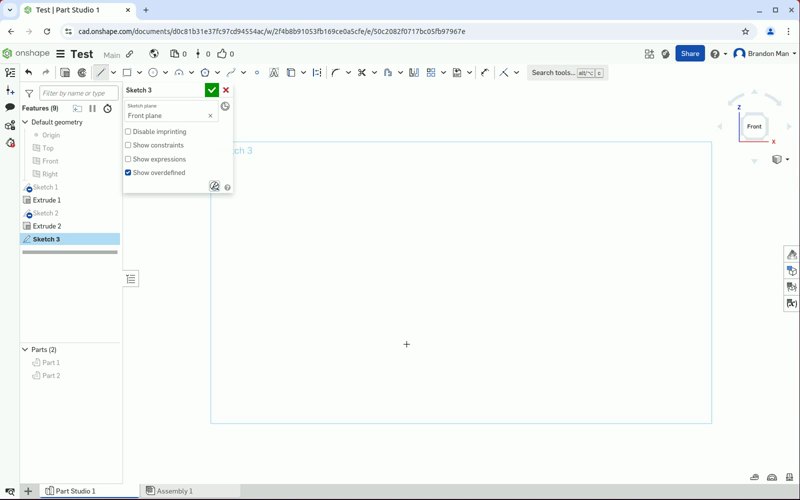
click(406, 343)
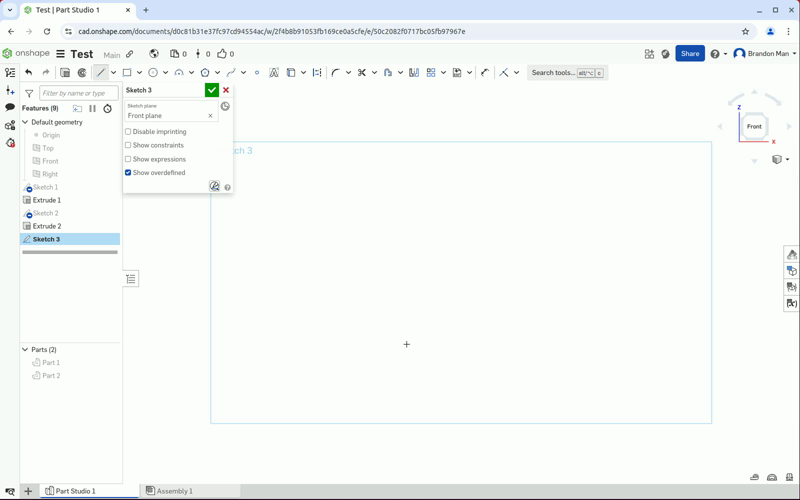
key_up(shift)
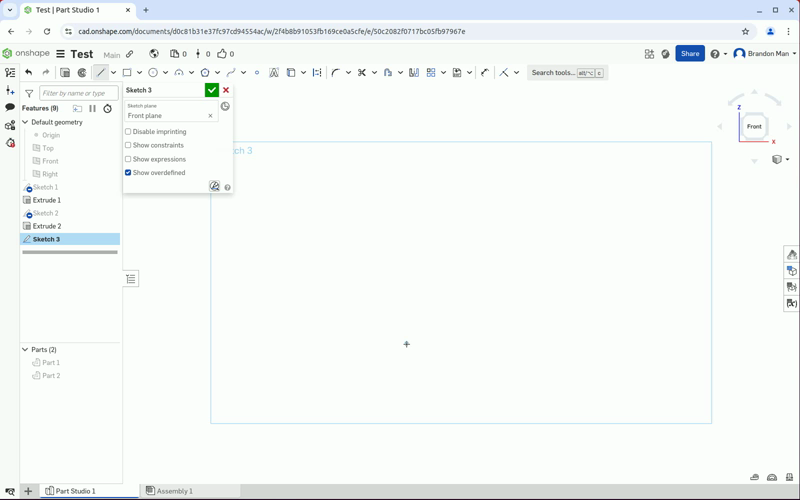
key_down(shift)
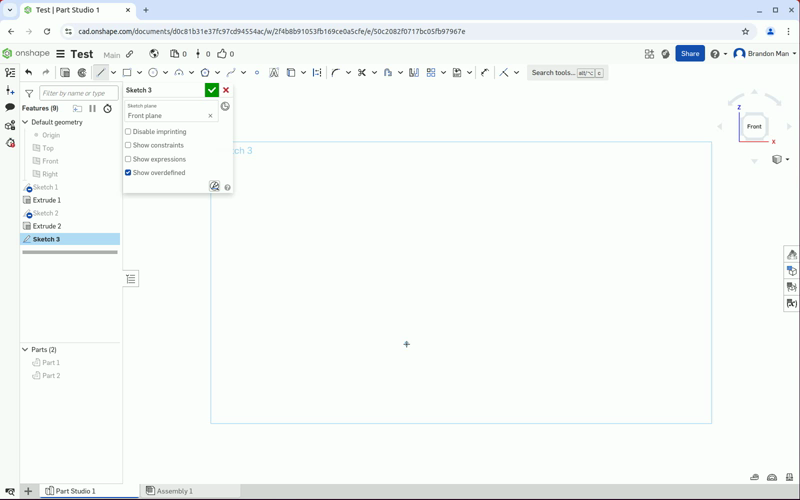
mouse_move(436, 343)
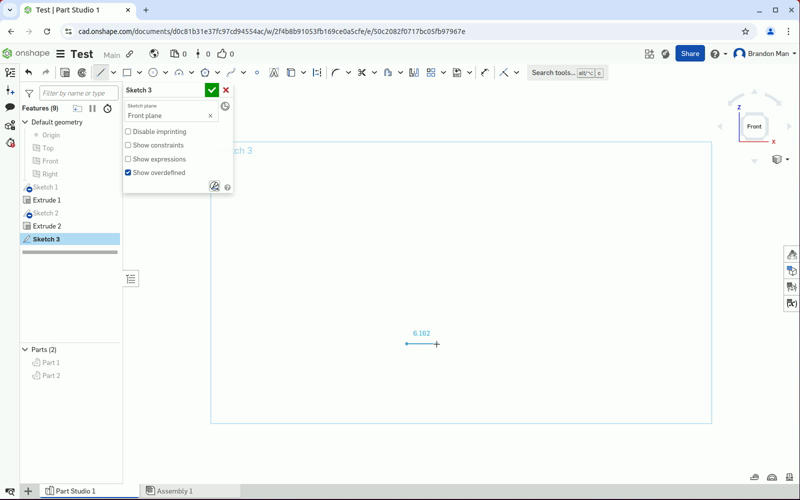
mouse_move(458, 343)
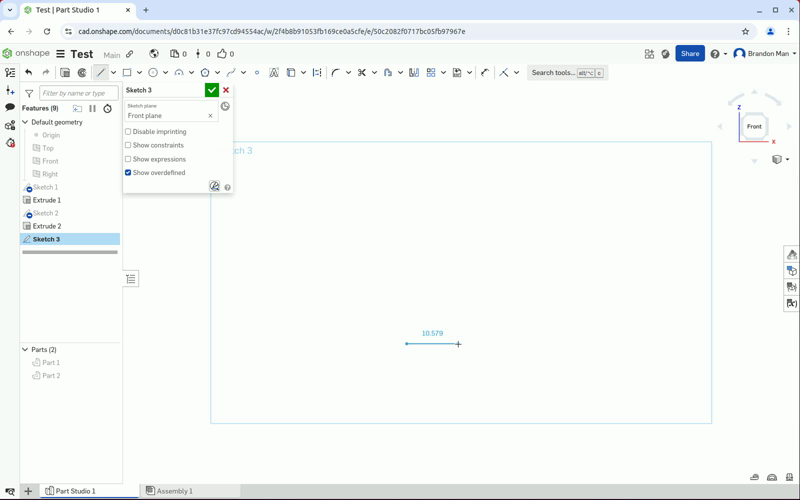
click(458, 343)
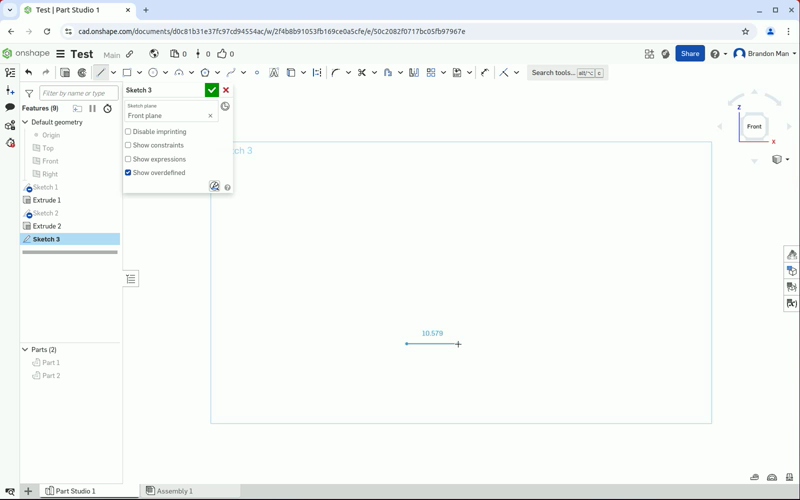
key_up(shift)
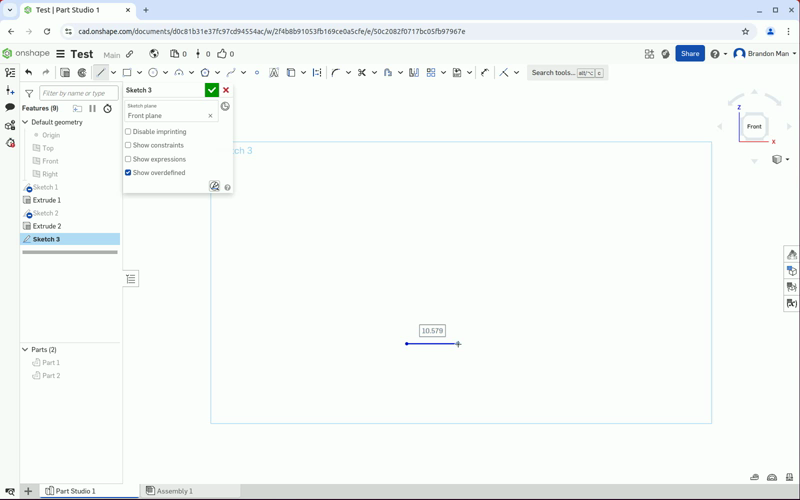
key_down(shift)
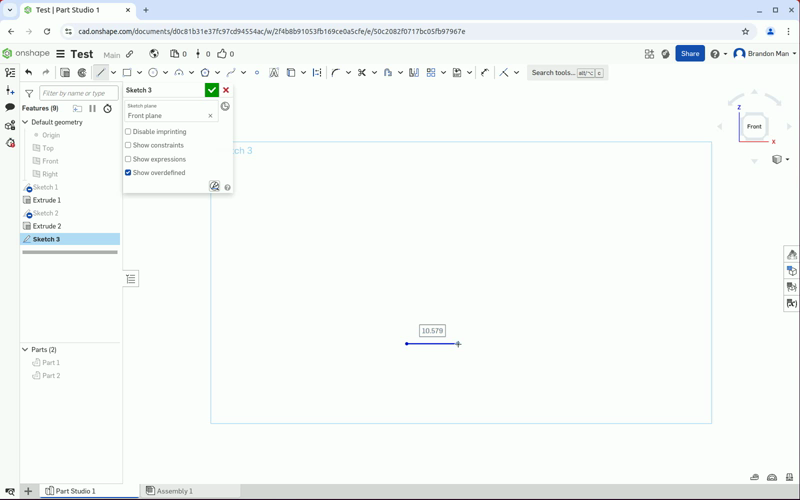
mouse_move(488, 343)
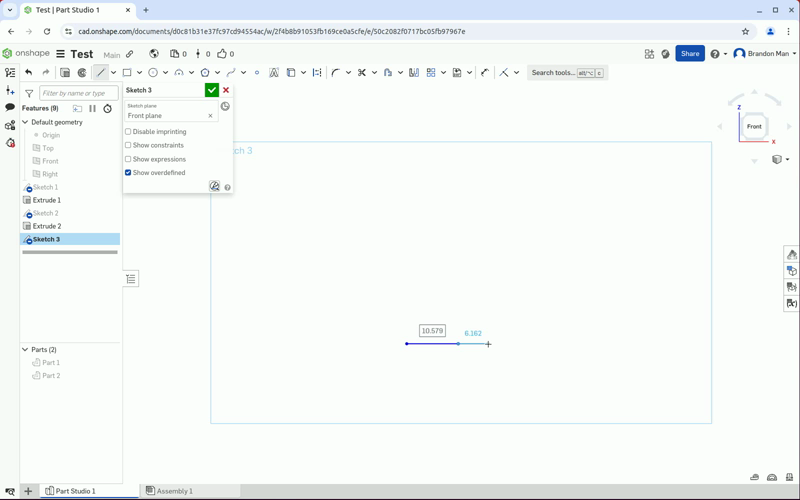
mouse_move(458, 324)
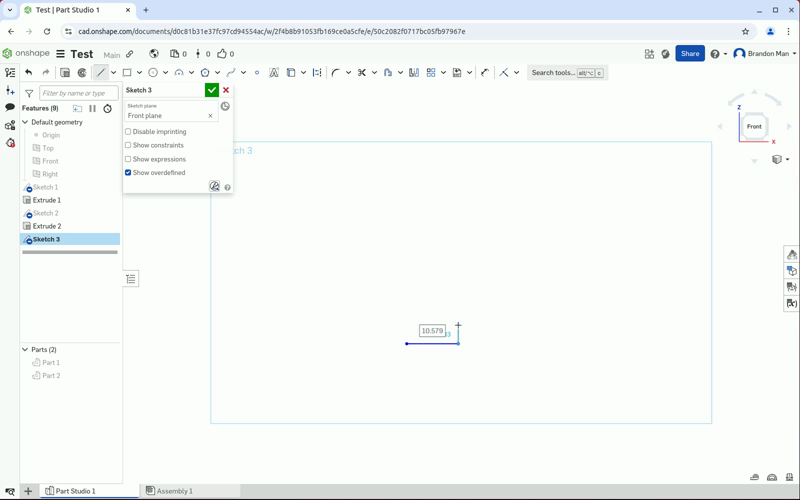
click(458, 324)
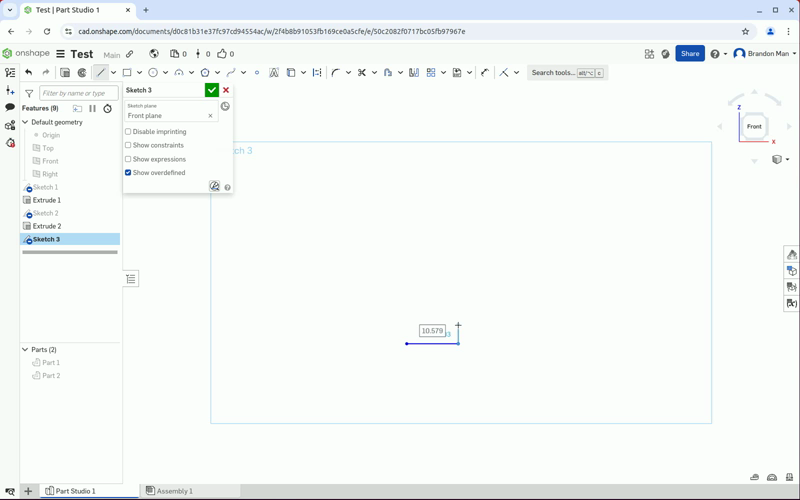
key_up(shift)
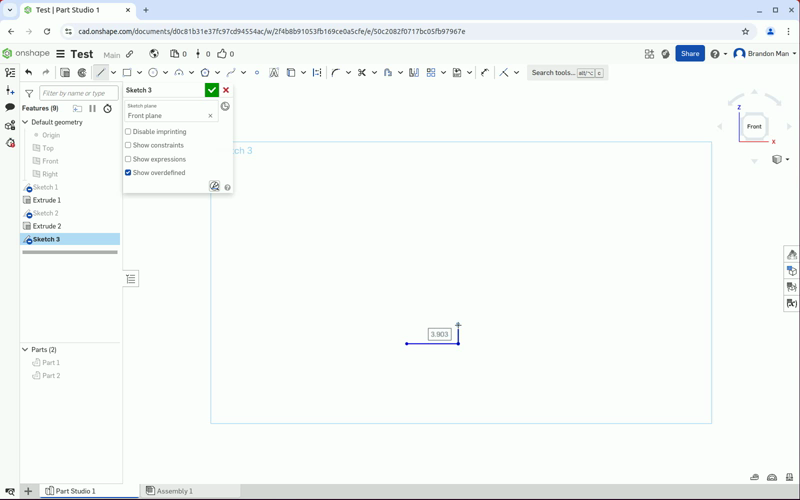
key_down(shift)
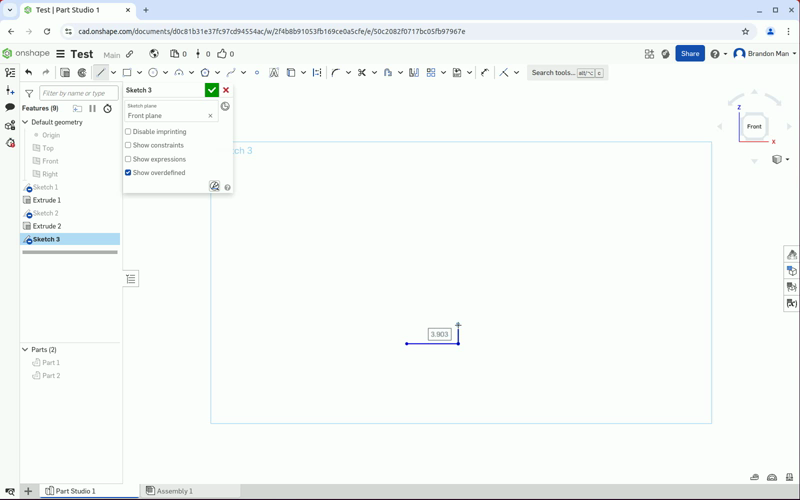
mouse_move(488, 324)
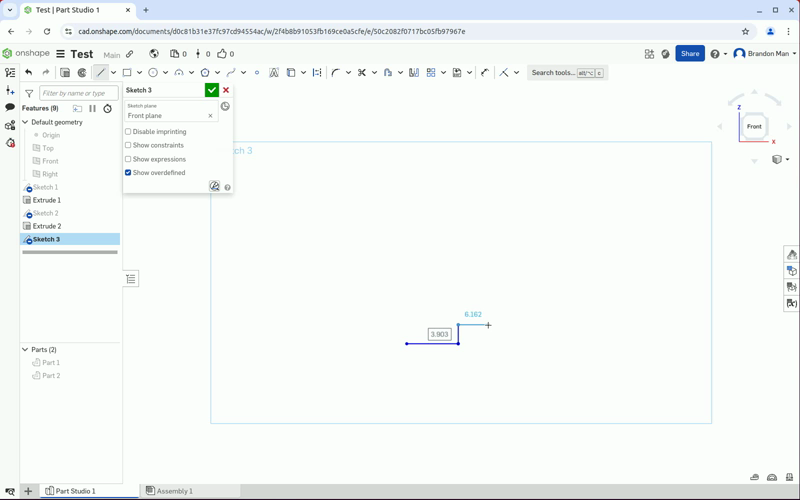
mouse_move(406, 324)
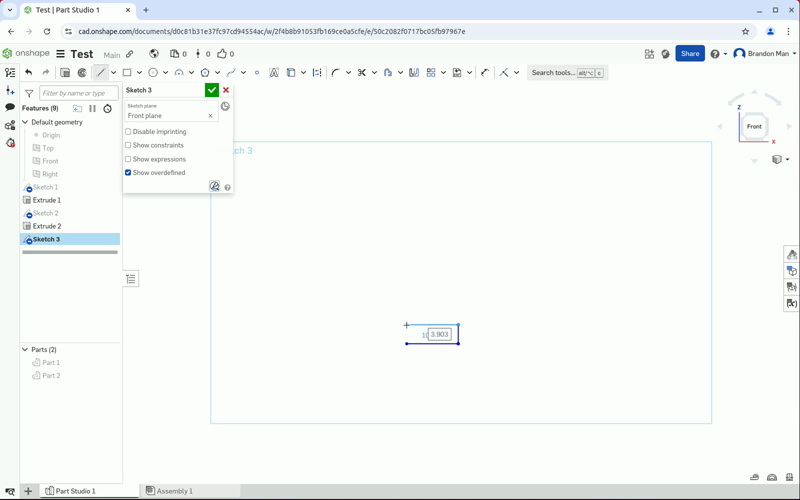
click(406, 324)
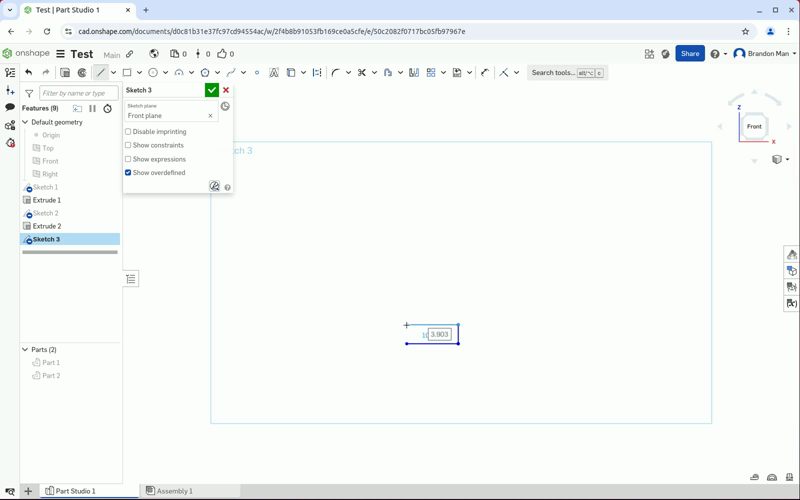
key_up(shift)
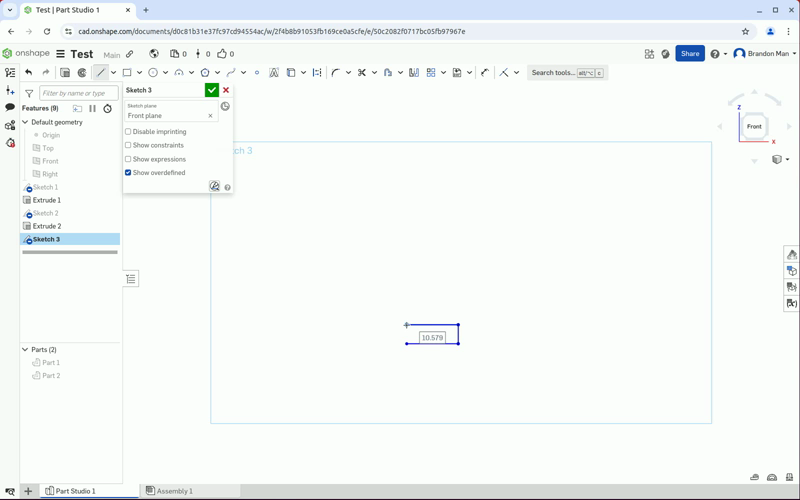
mouse_move(436, 324)
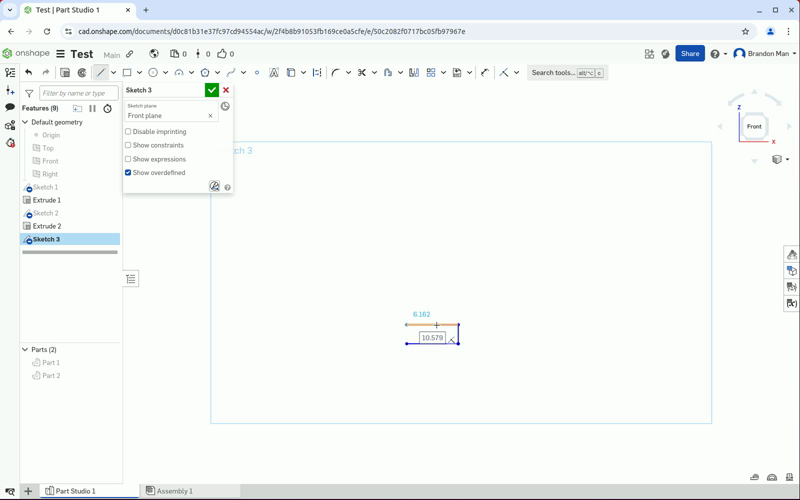
key_down(shift)
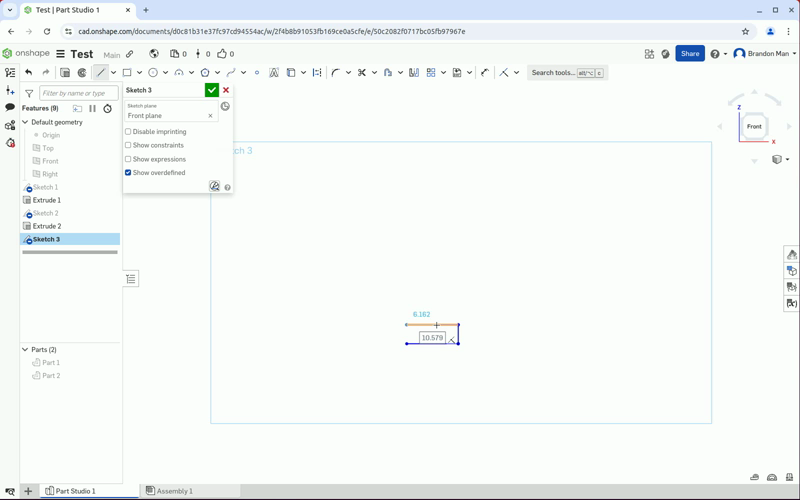
mouse_move(406, 343)
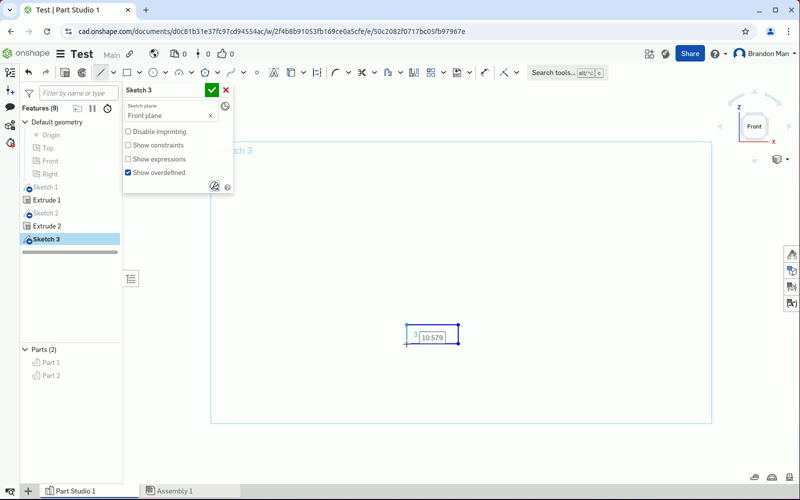
key_up(shift)
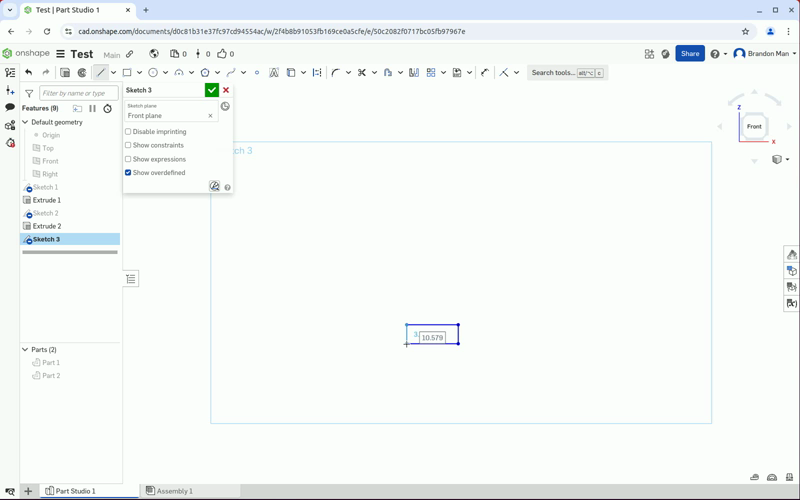
click(406, 343)
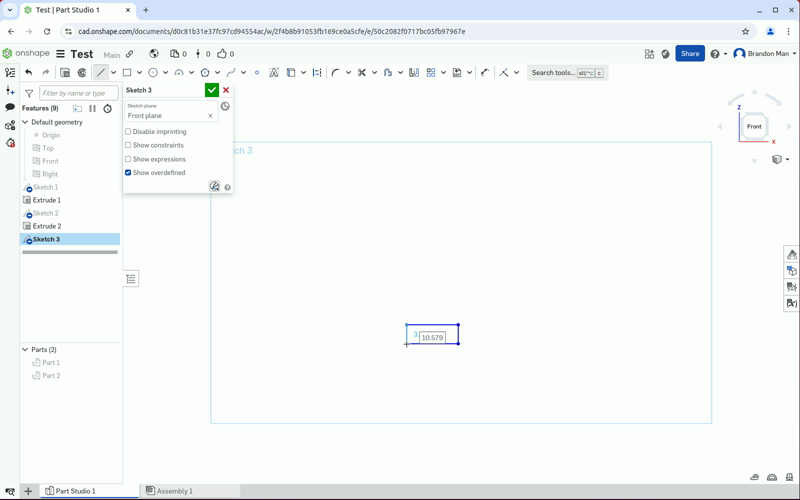
key(esc)
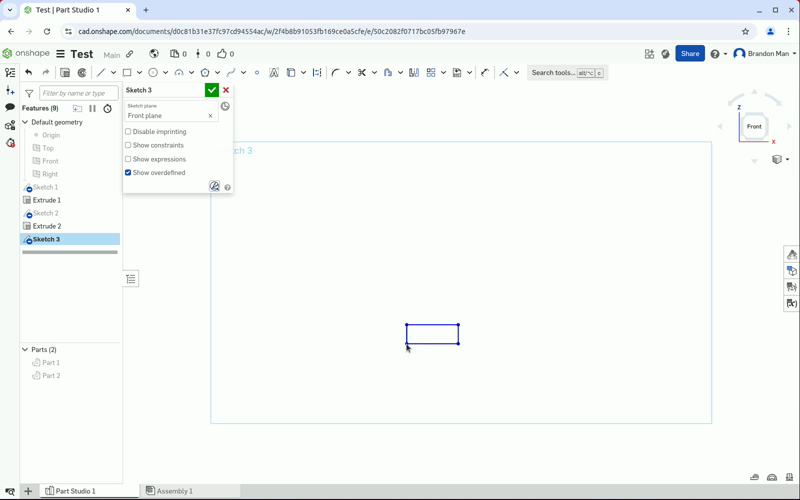
mouse_move(437, 328)
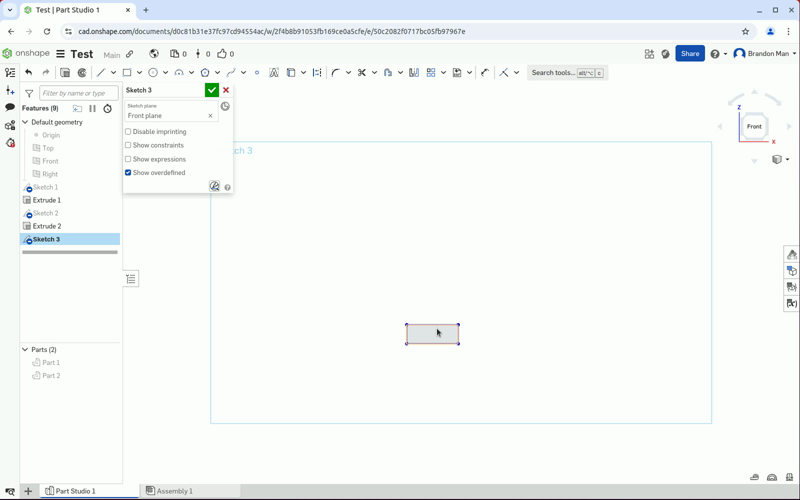
scroll(6)
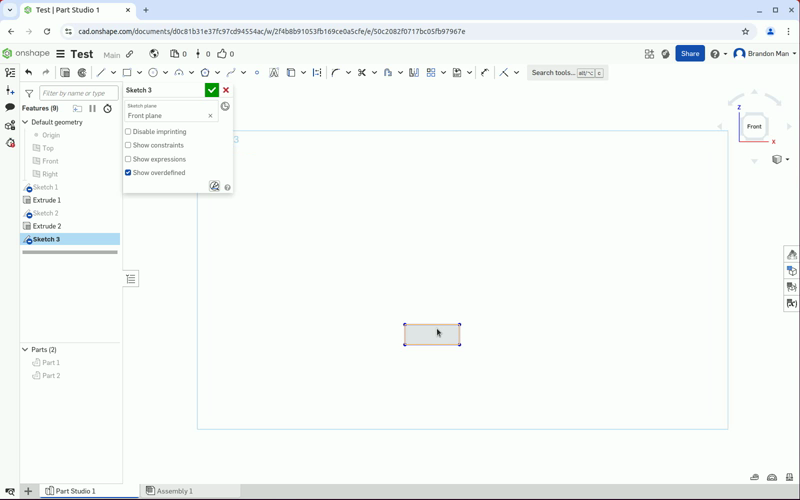
scroll(6)
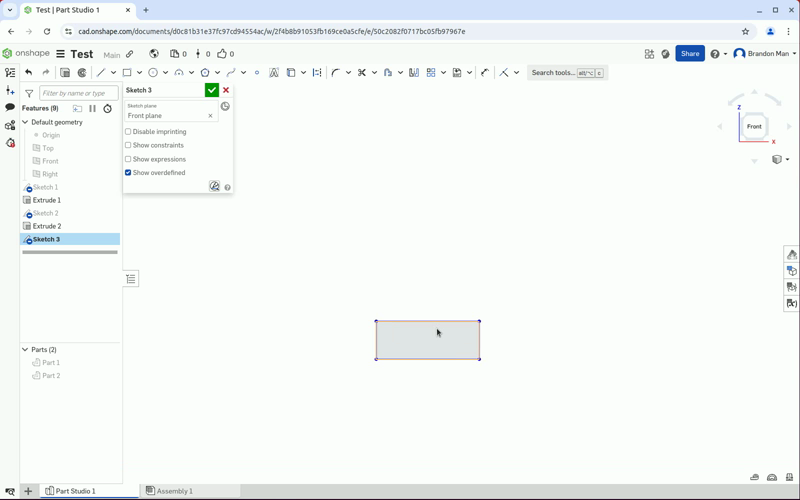
scroll(6)
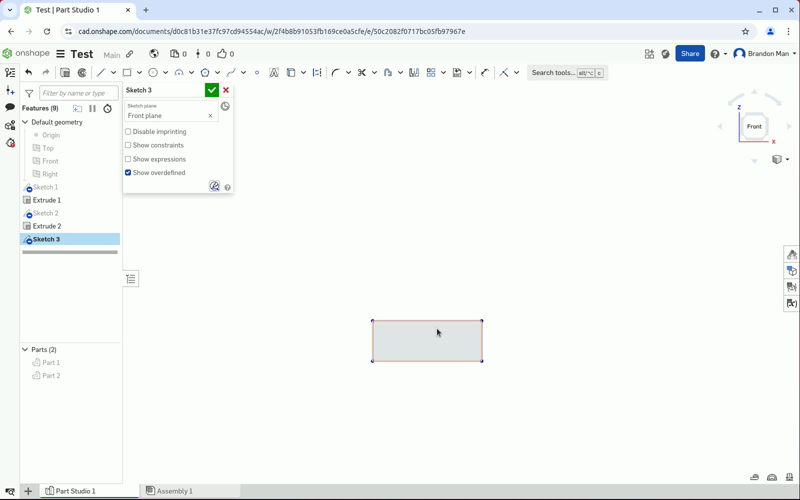
scroll(6)
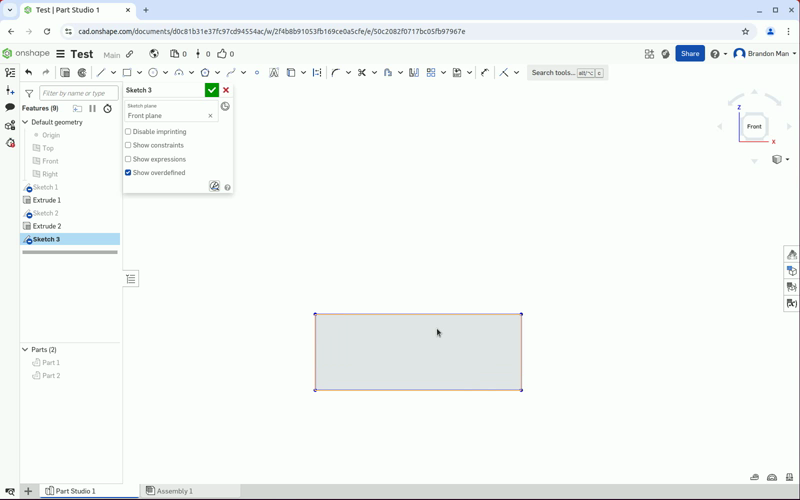
scroll(6)
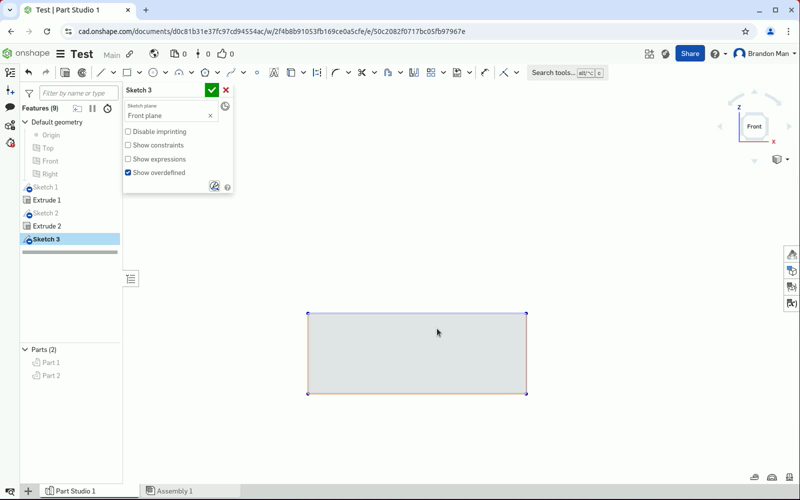
scroll(6)
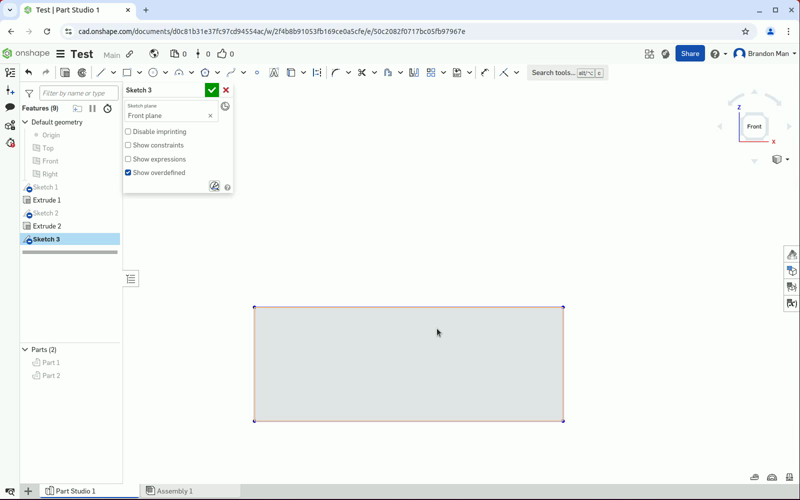
scroll(6)
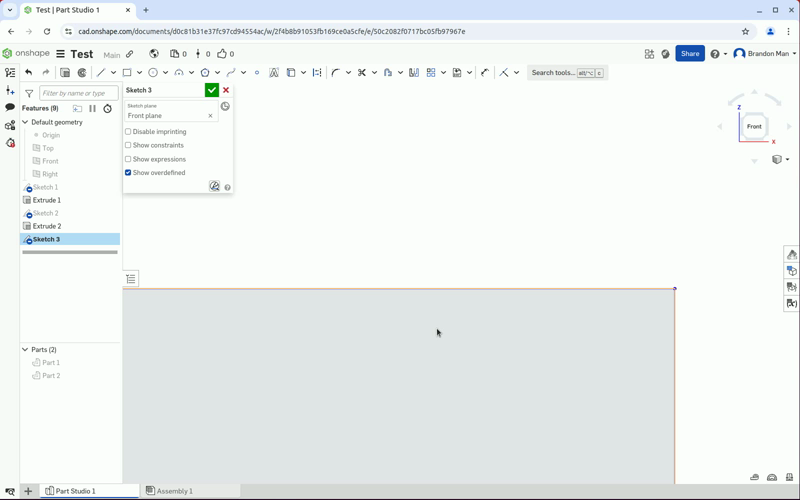
click(437, 328)
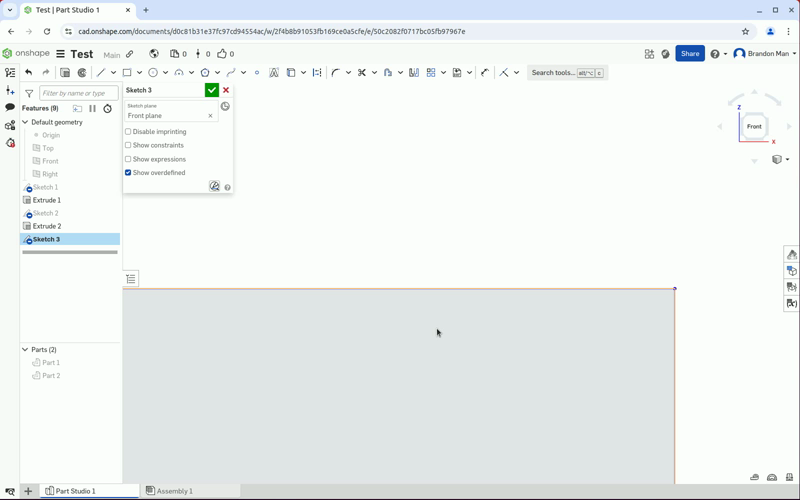
scroll(-6)
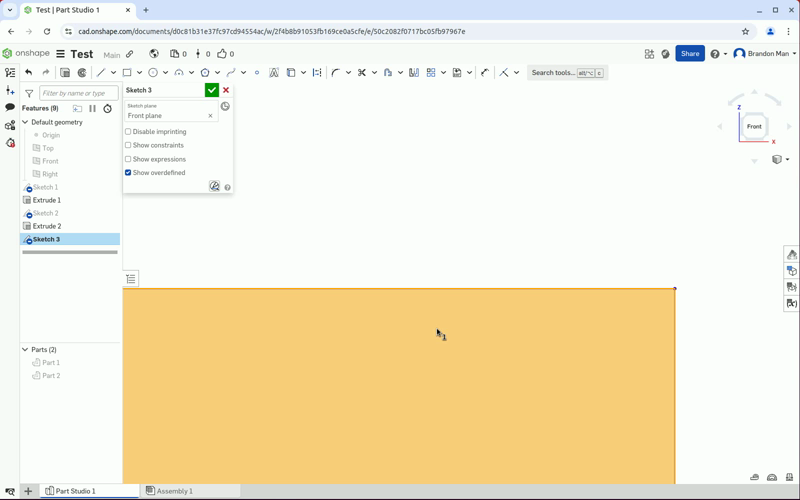
scroll(-6)
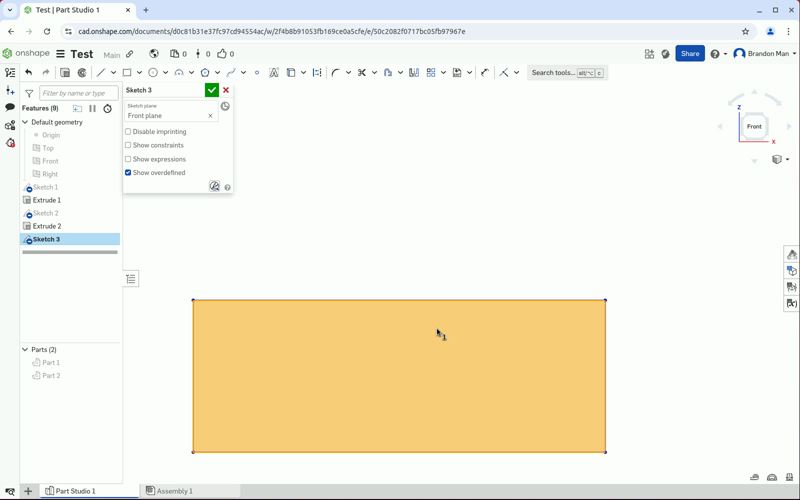
scroll(-6)
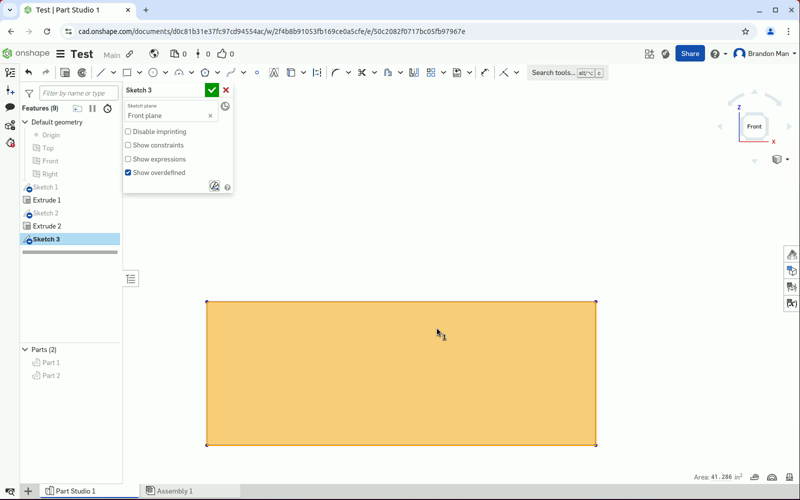
scroll(-6)
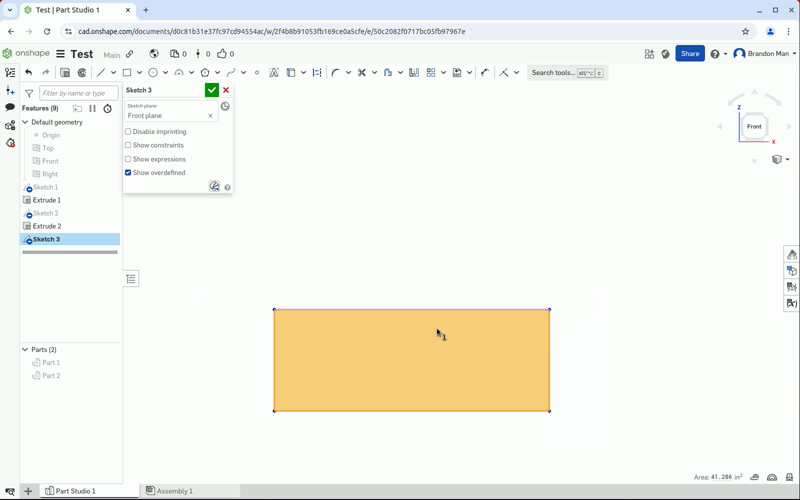
scroll(-6)
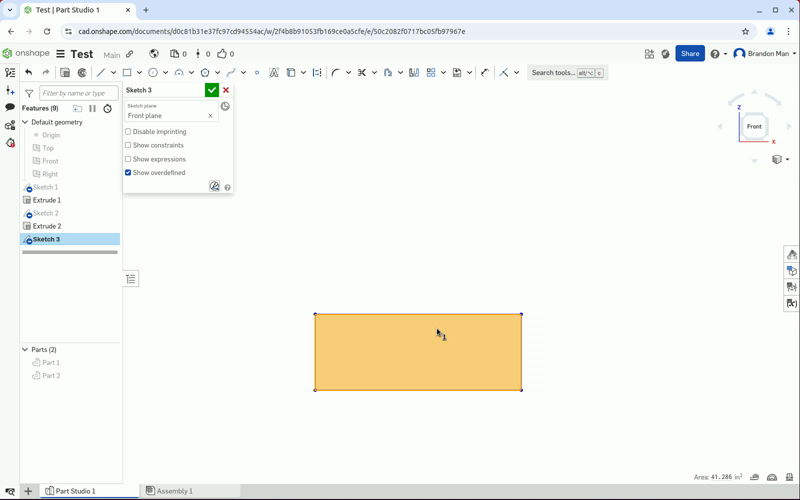
scroll(-6)
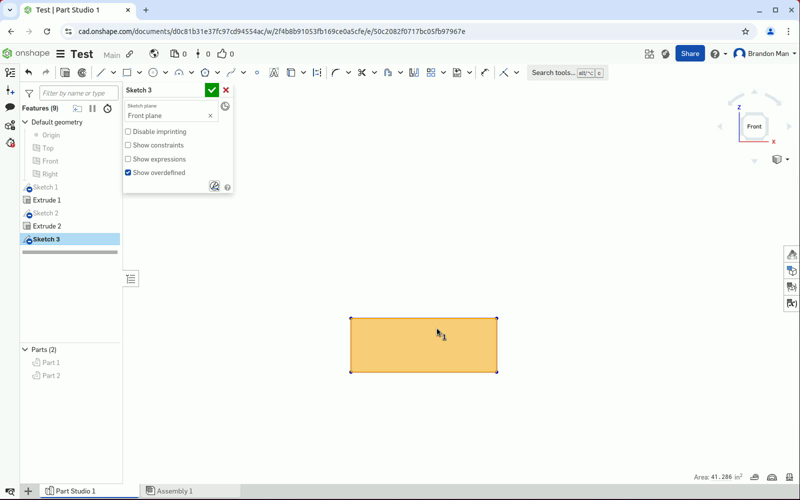
scroll(-6)
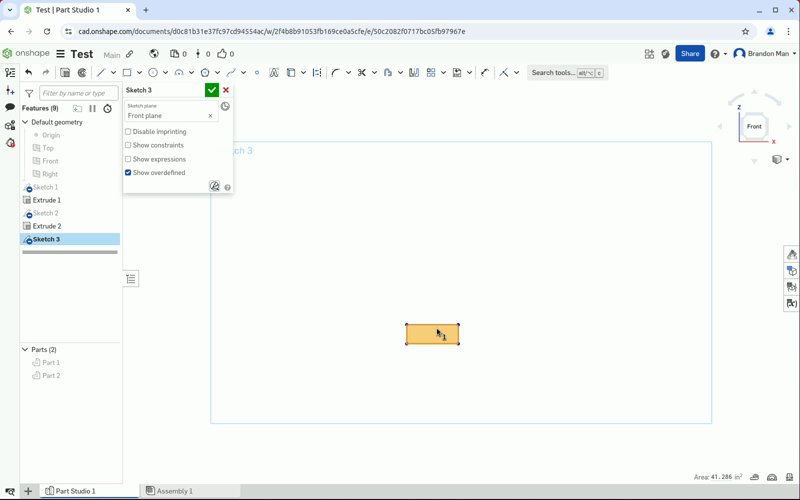
mouse_move(73, 352)
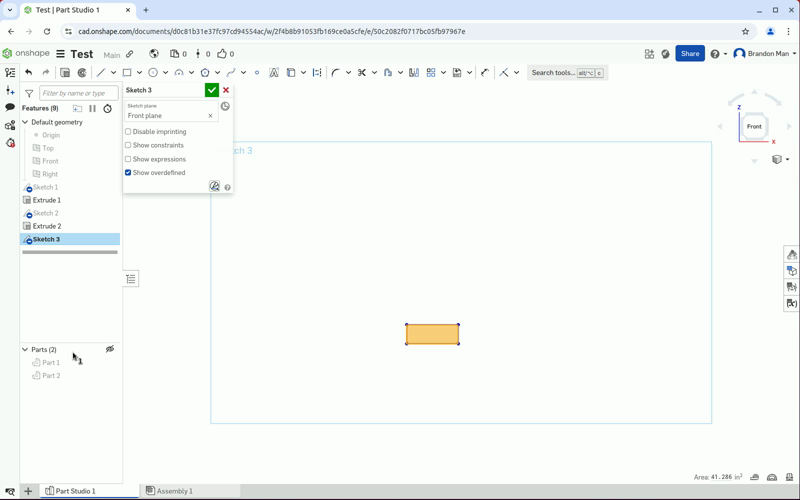
key(shift+y)
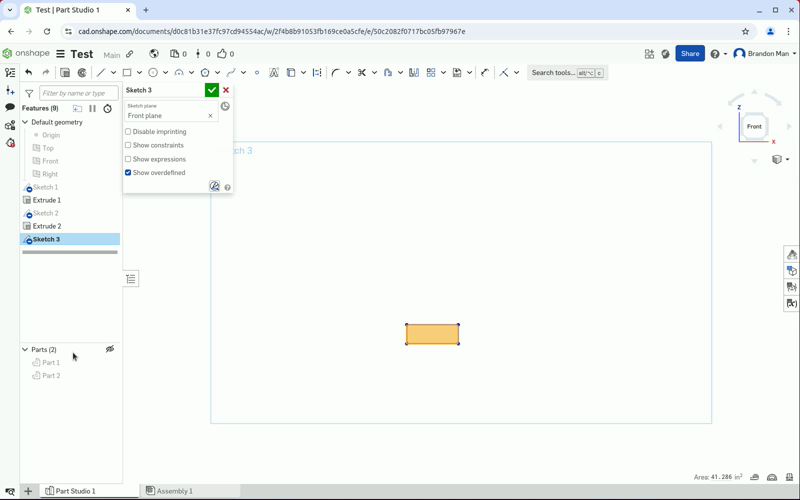
key(shift+e)
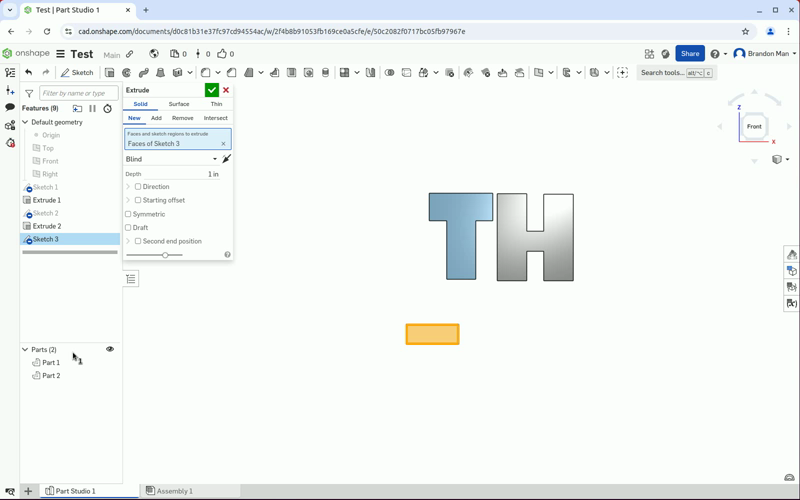
mouse_move(143, 106)
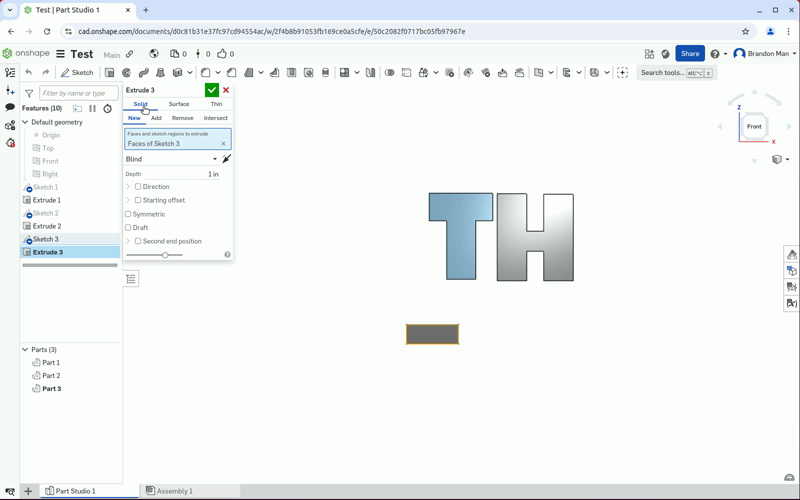
click(143, 106)
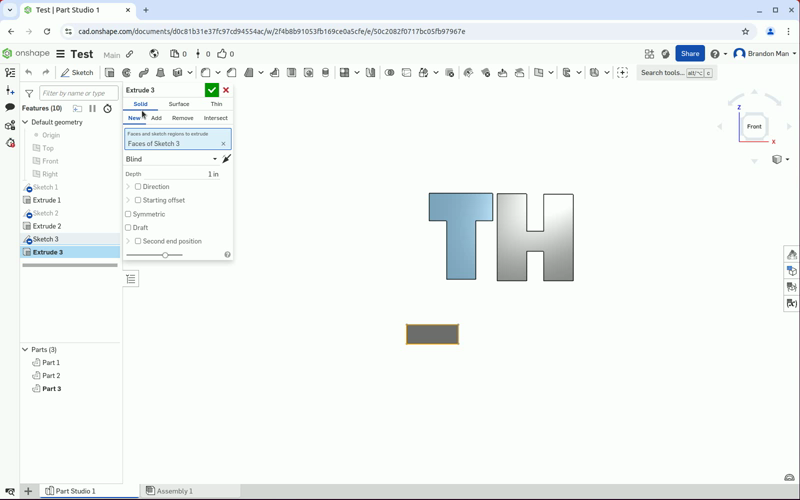
mouse_move(137, 120)
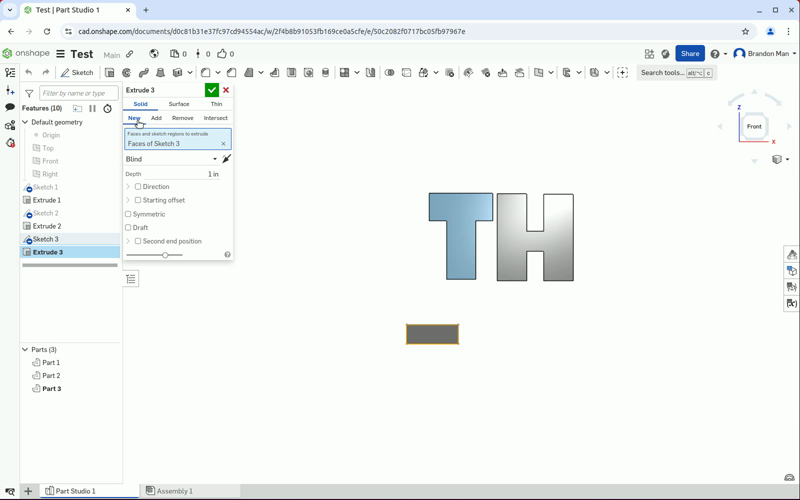
click(137, 120)
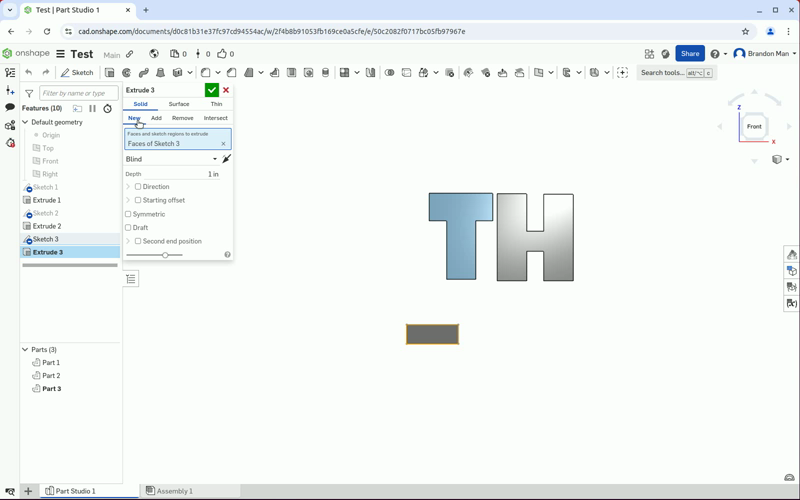
key(tab, 4)
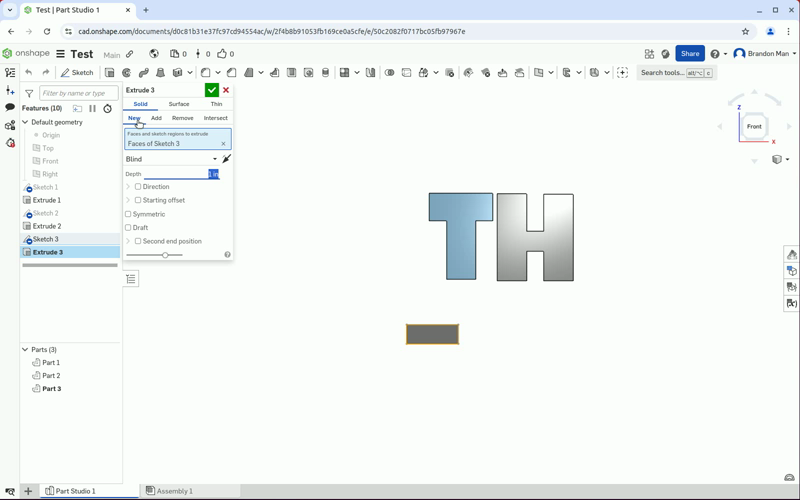
text(8.906)
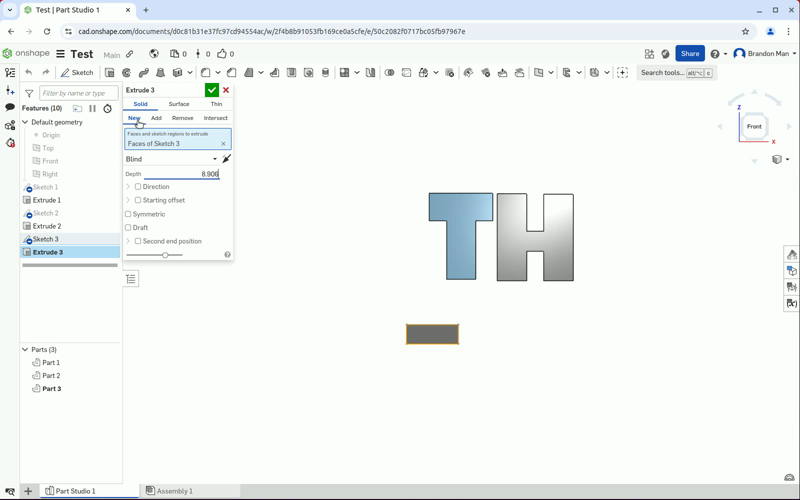
key(enter)
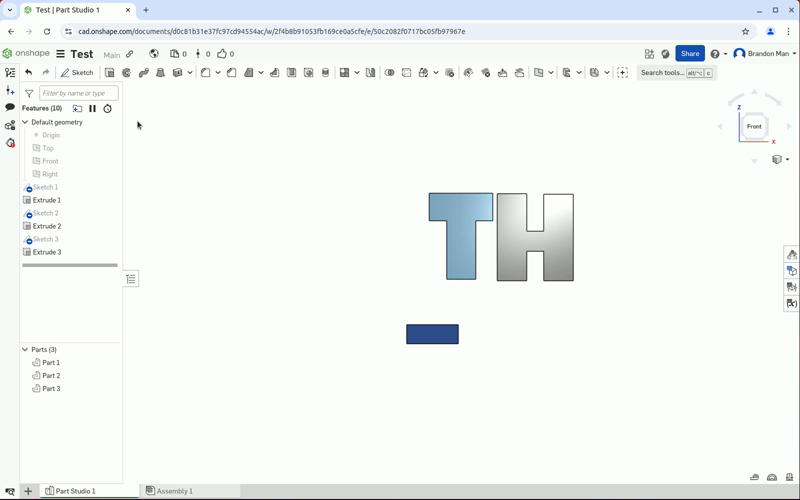
key(shift+h)
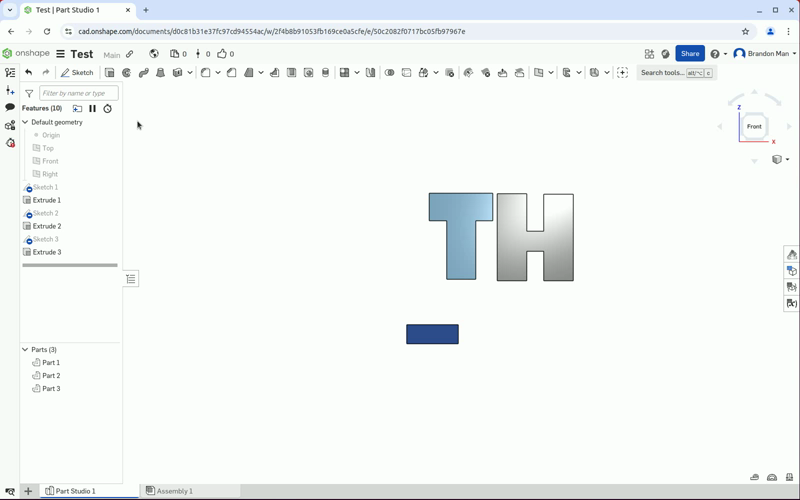
key(shift+h)
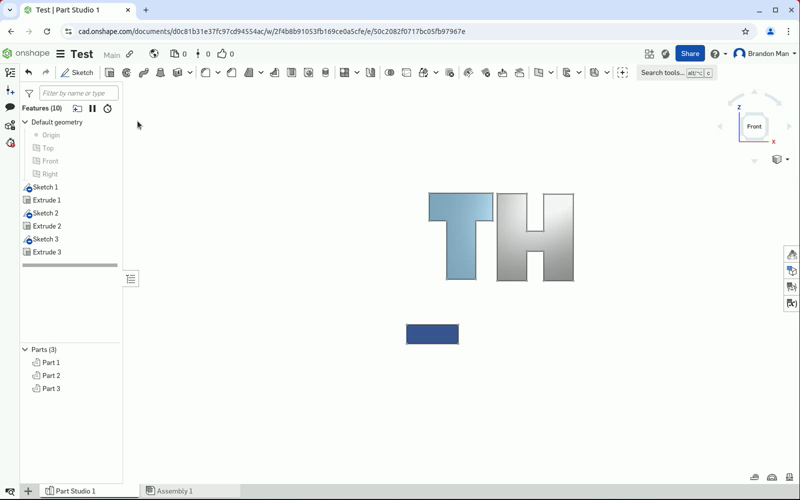
key(shift+7)
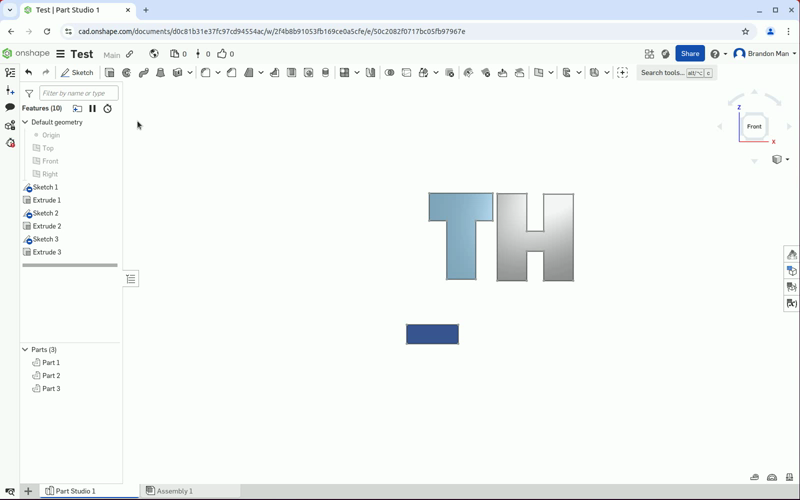
key(left, 2)
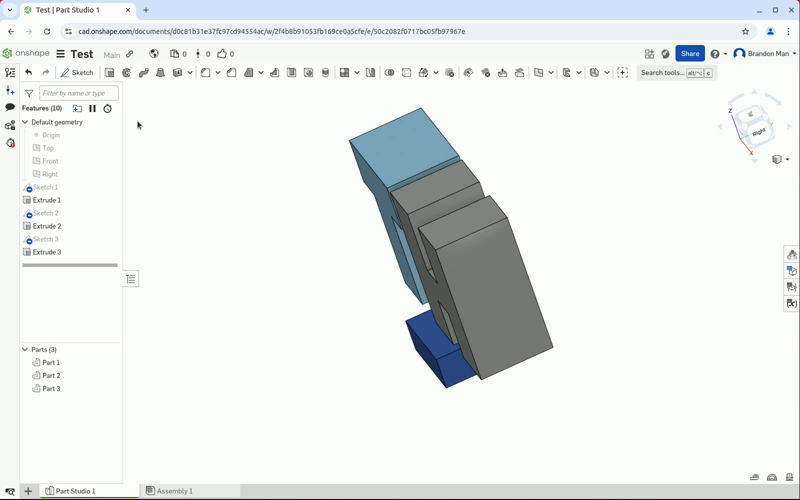
key(down, 2)
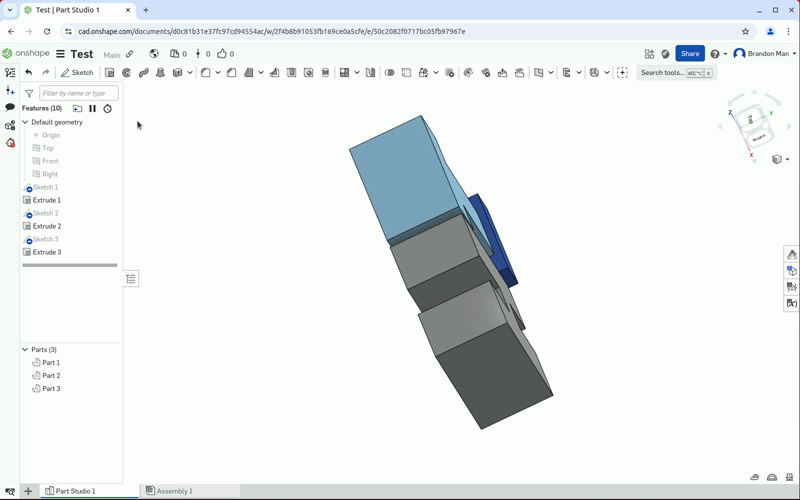
key(up, 2)
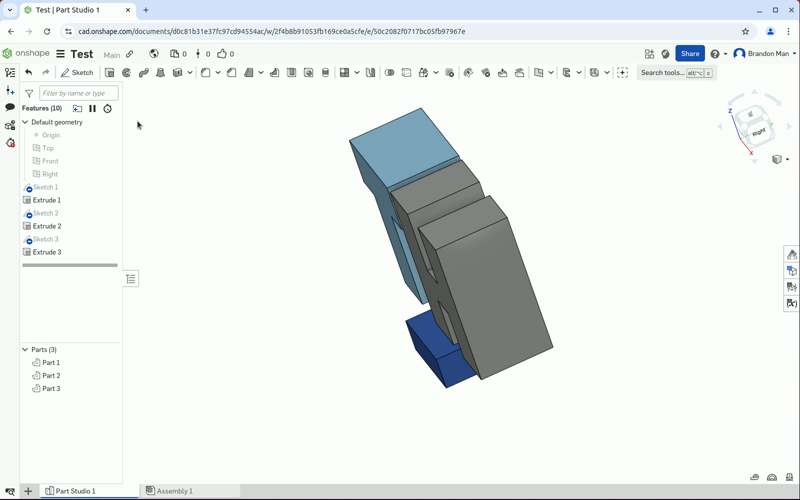
key(right, 2)
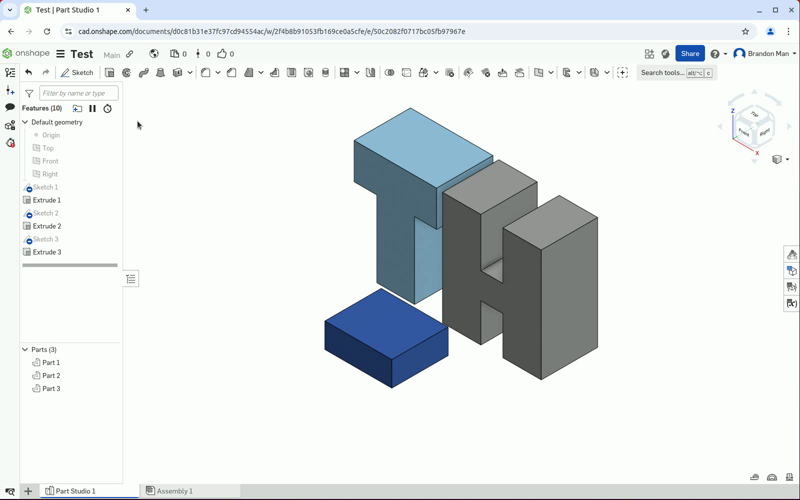
mouse_move(73, 189)
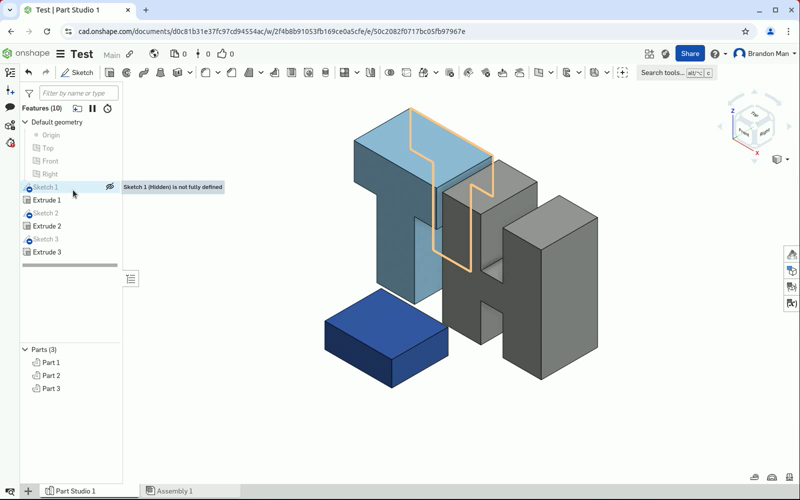
click(73, 189)